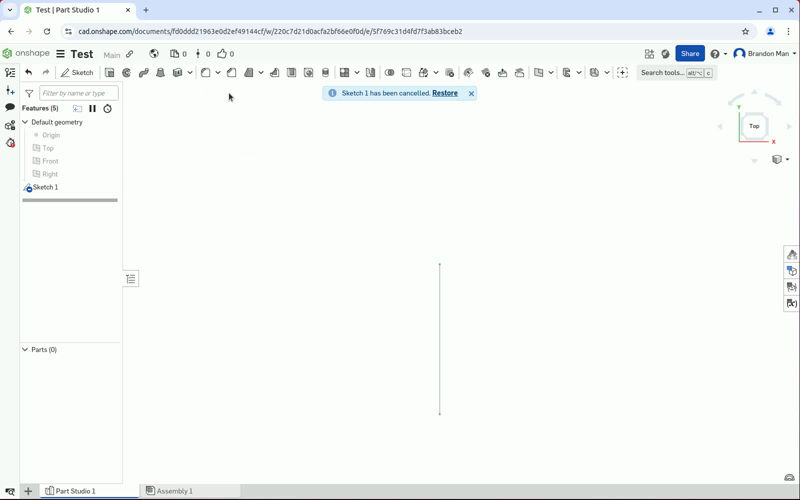
key(shift+h)
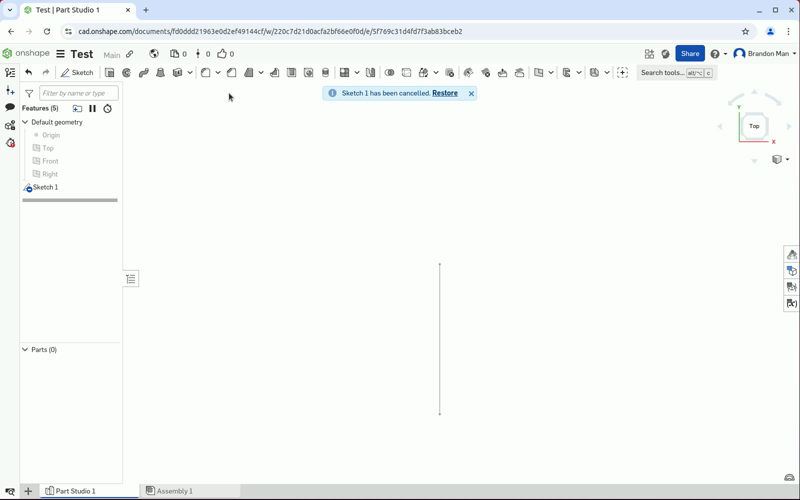
key(shift+s)
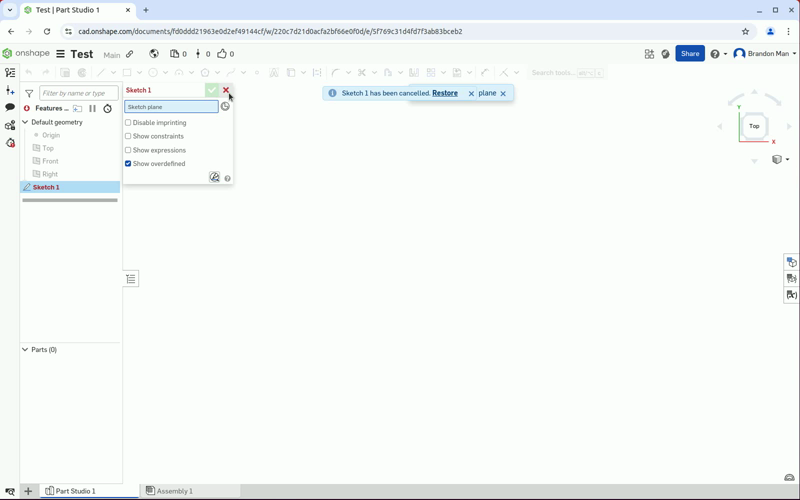
mouse_move(73, 150)
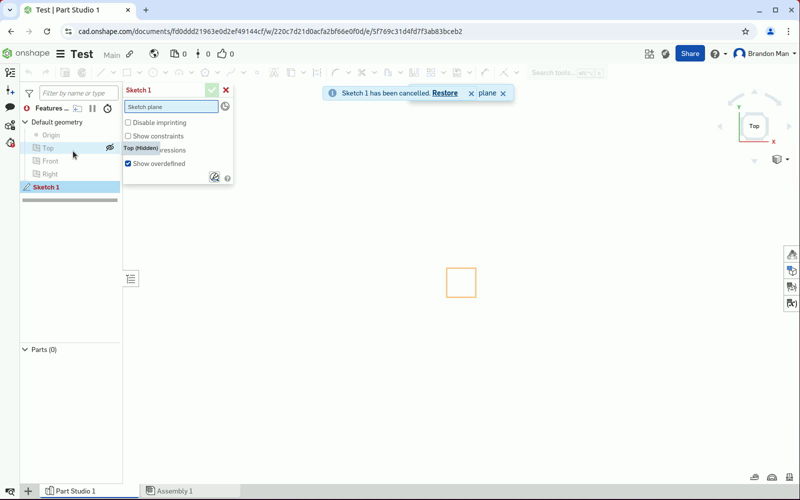
click(73, 150)
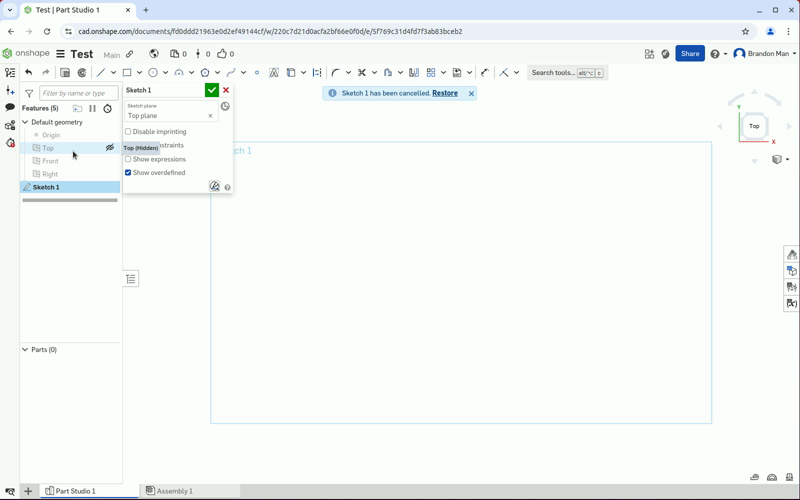
mouse_move(73, 352)
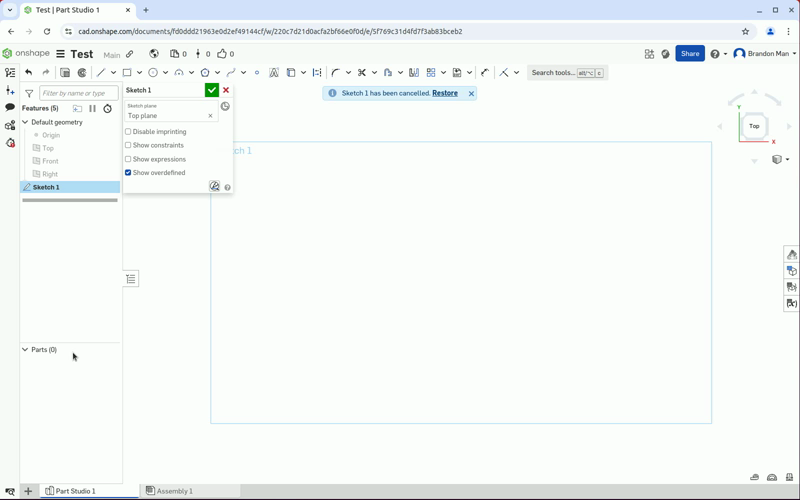
key(y)
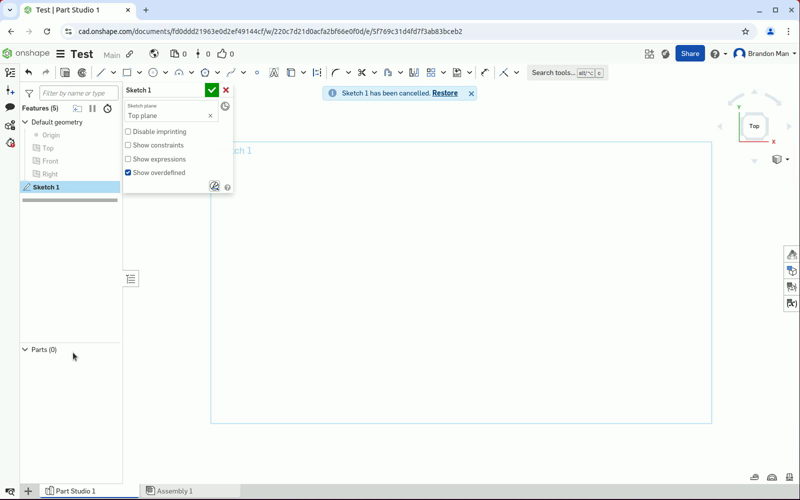
key(l)
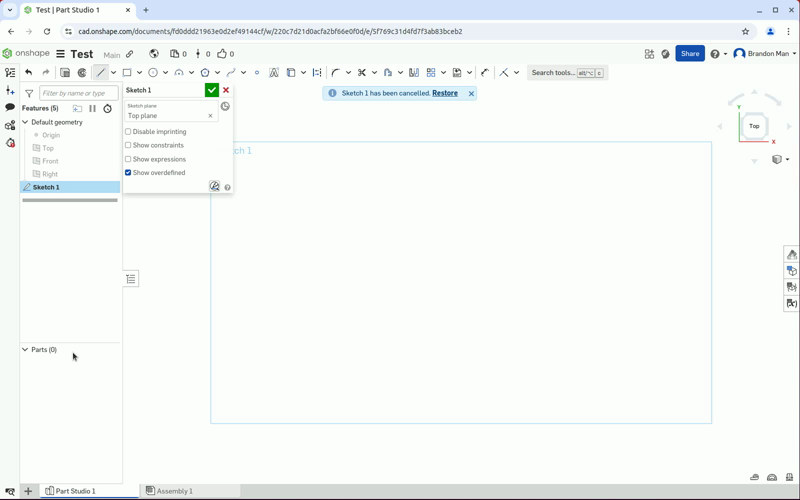
key_down(shift)
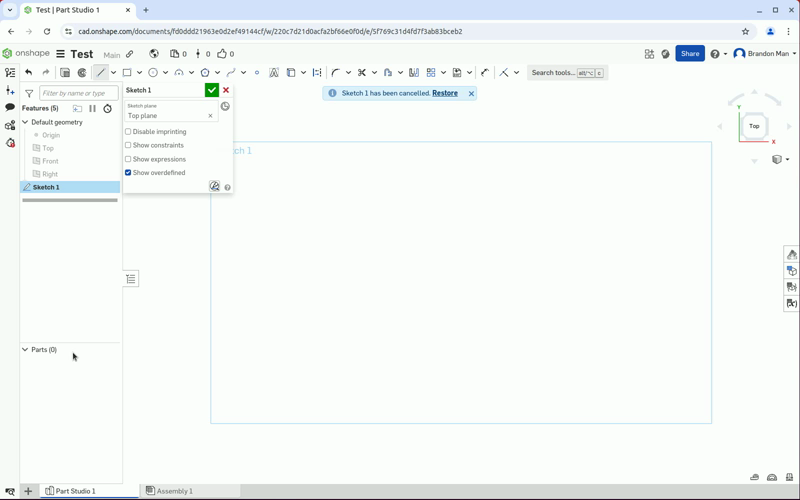
mouse_move(348, 395)
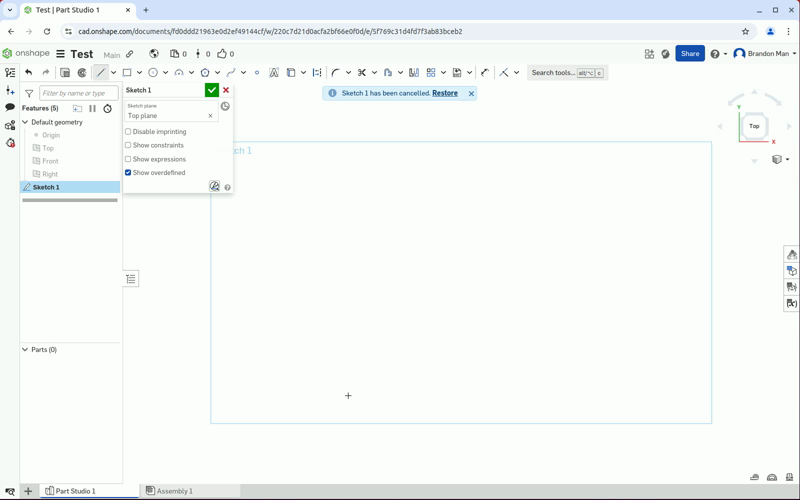
click(348, 395)
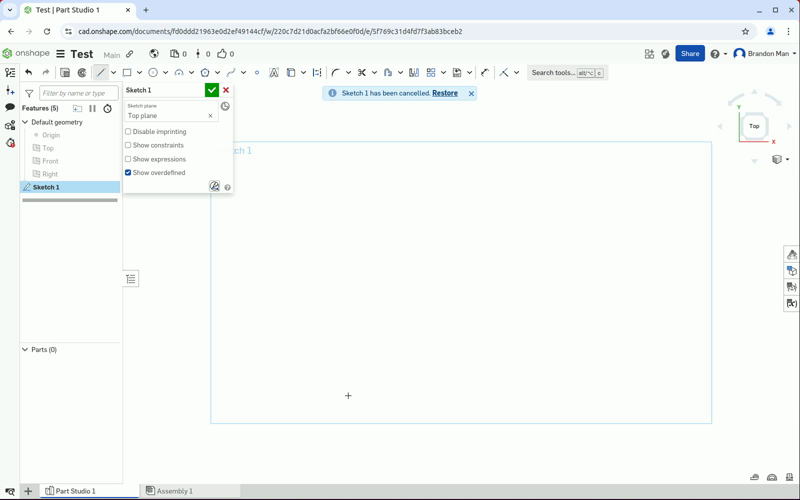
key_up(shift)
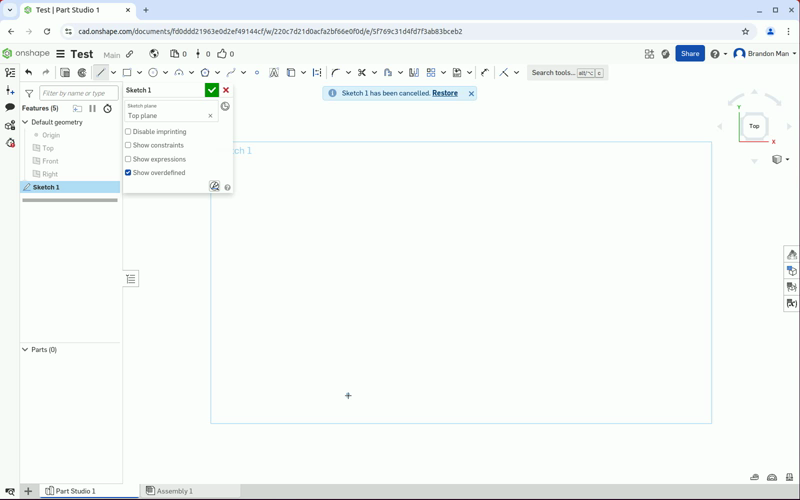
key_down(shift)
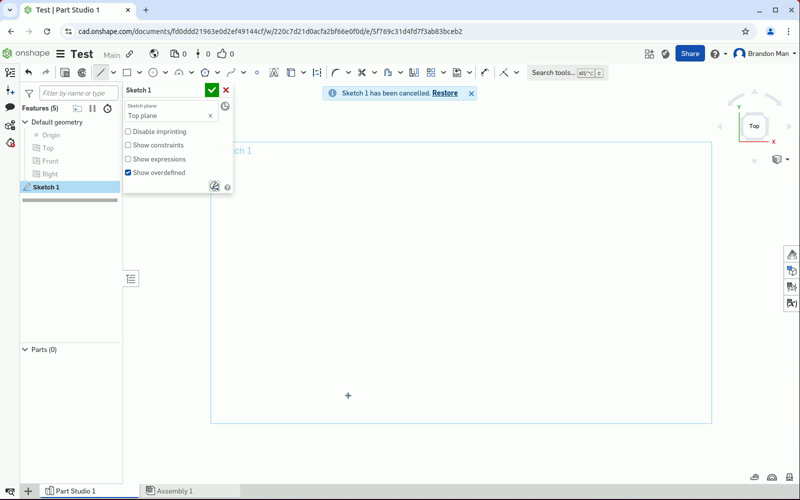
mouse_move(572, 395)
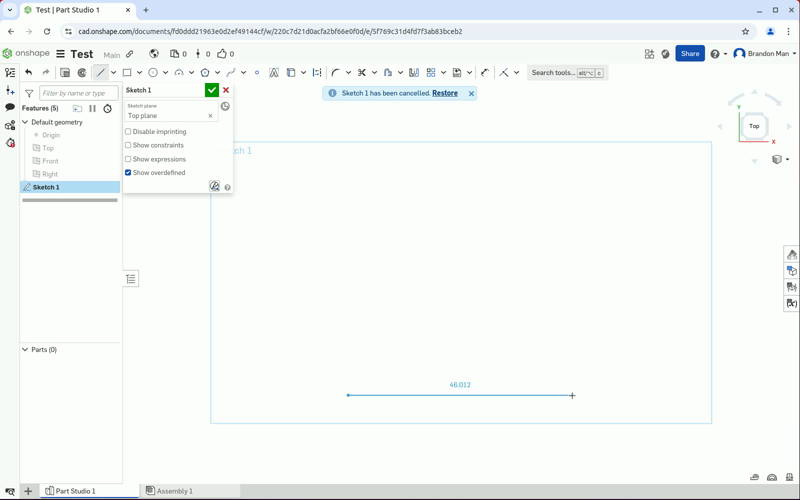
click(572, 395)
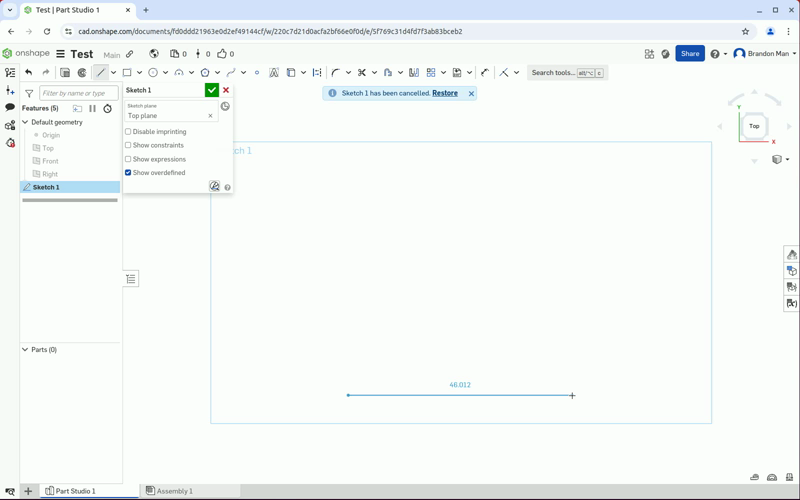
key_up(shift)
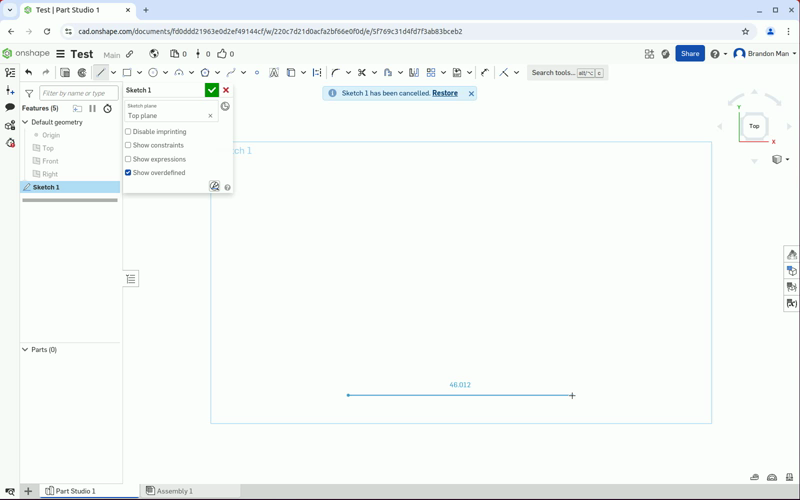
key_down(shift)
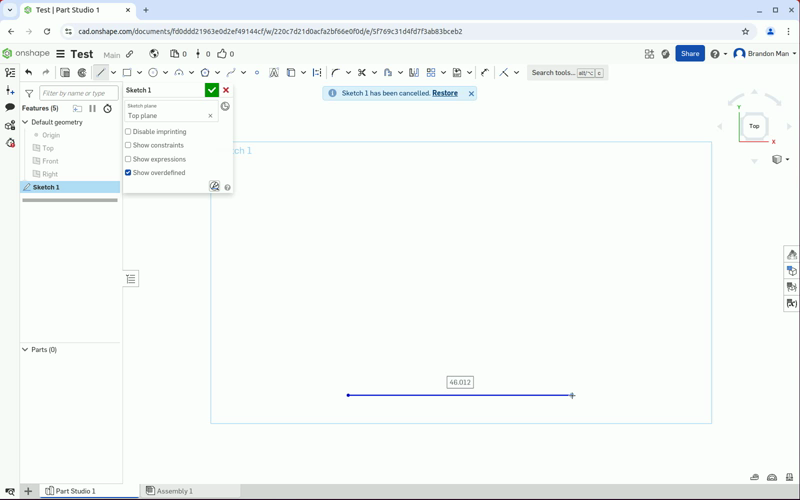
mouse_move(572, 171)
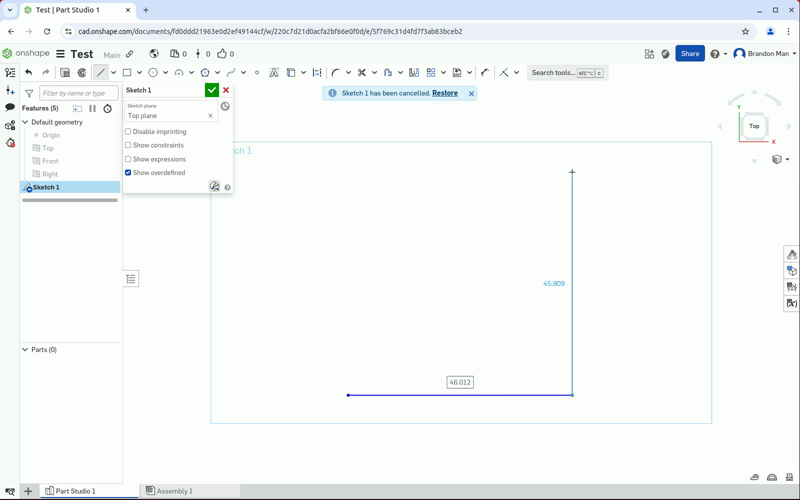
click(572, 171)
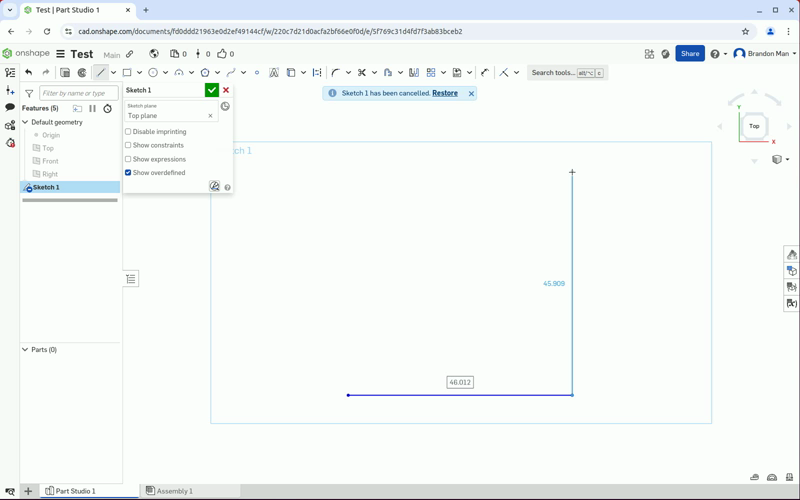
key_up(shift)
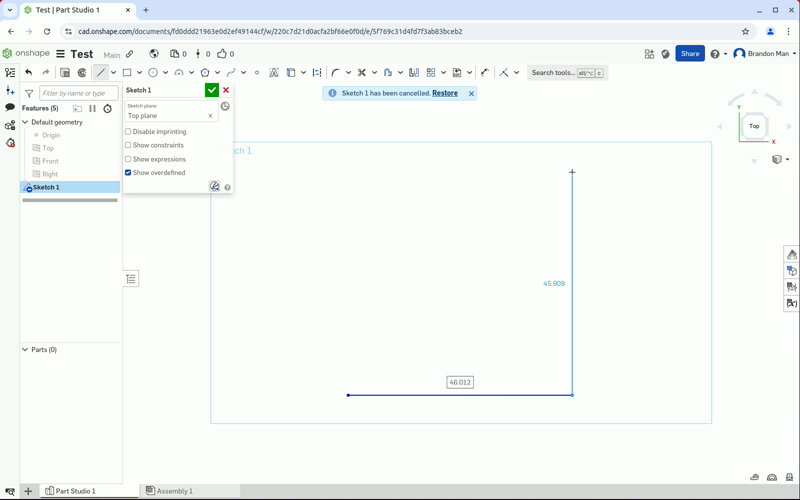
key_down(shift)
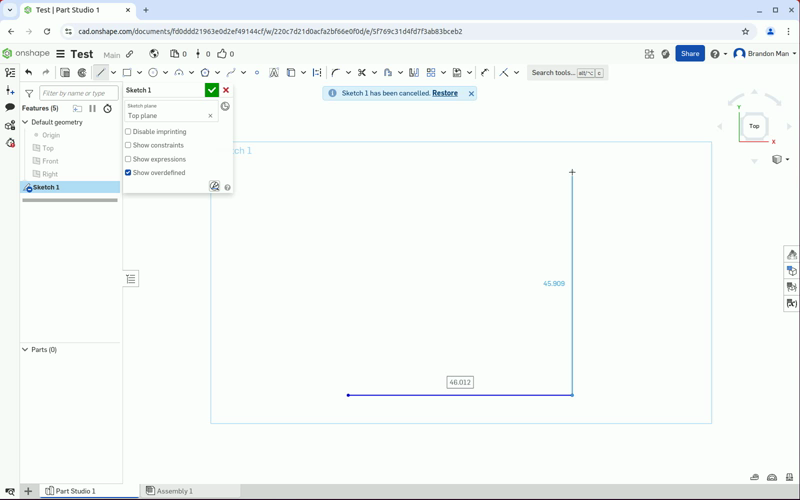
mouse_move(348, 171)
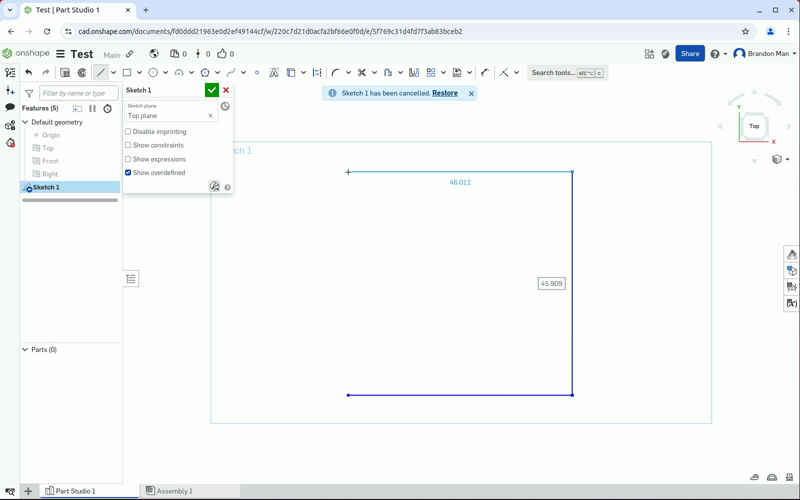
click(348, 171)
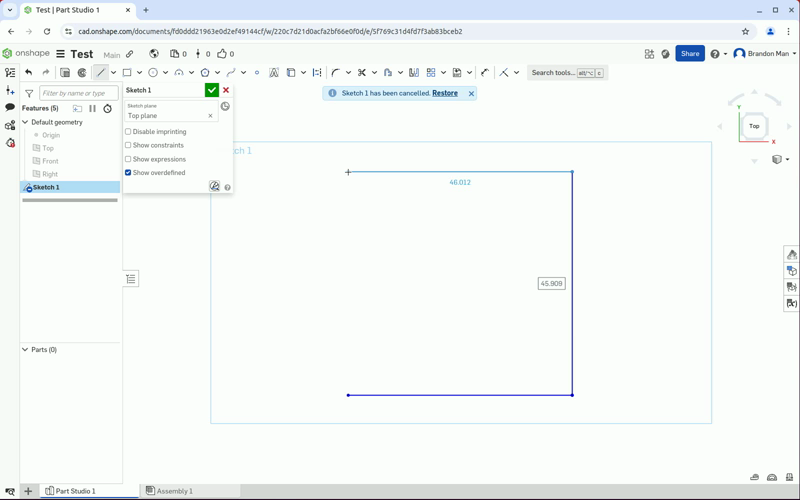
key_up(shift)
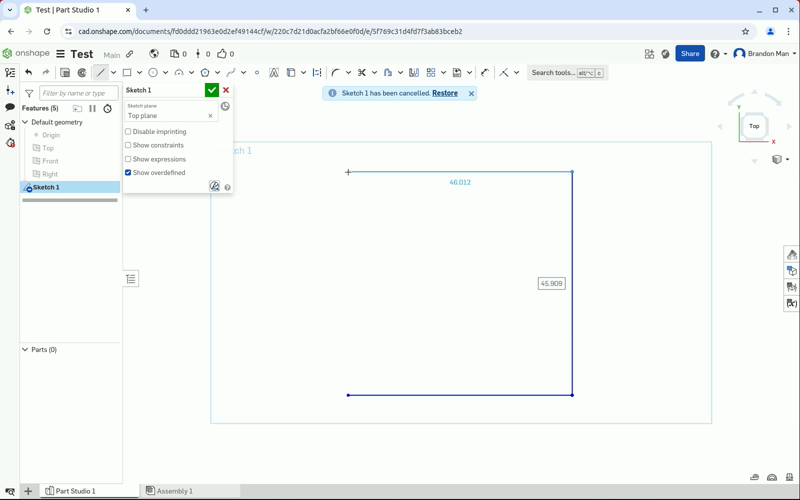
key_down(shift)
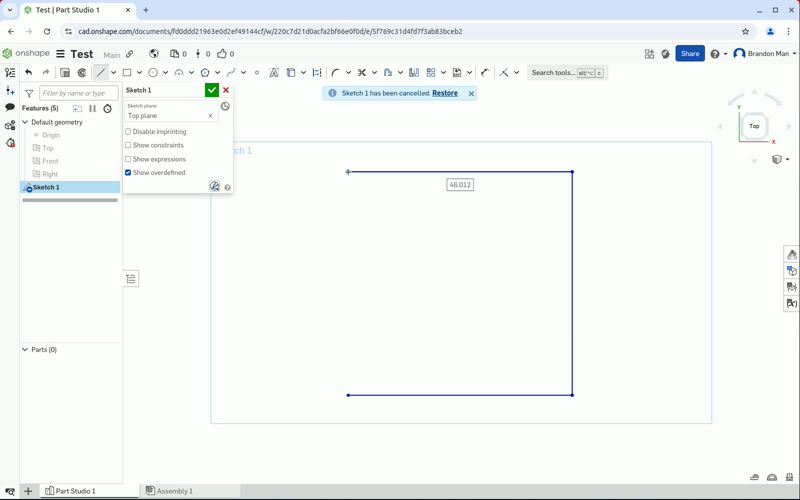
mouse_move(348, 395)
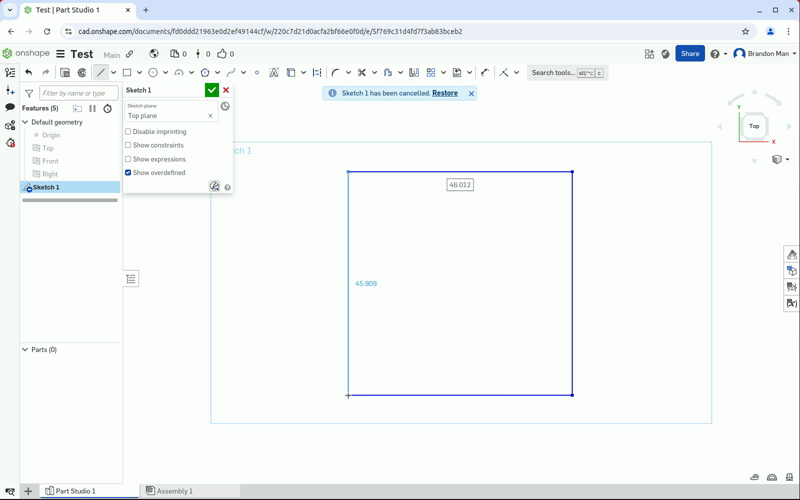
key_up(shift)
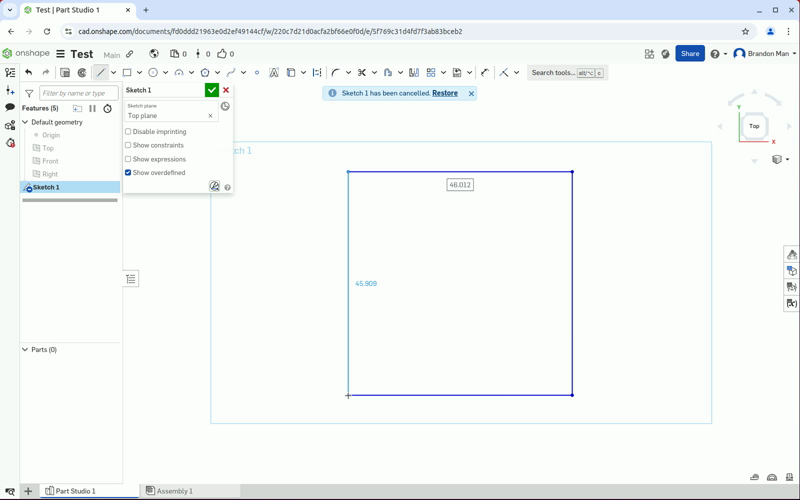
click(348, 395)
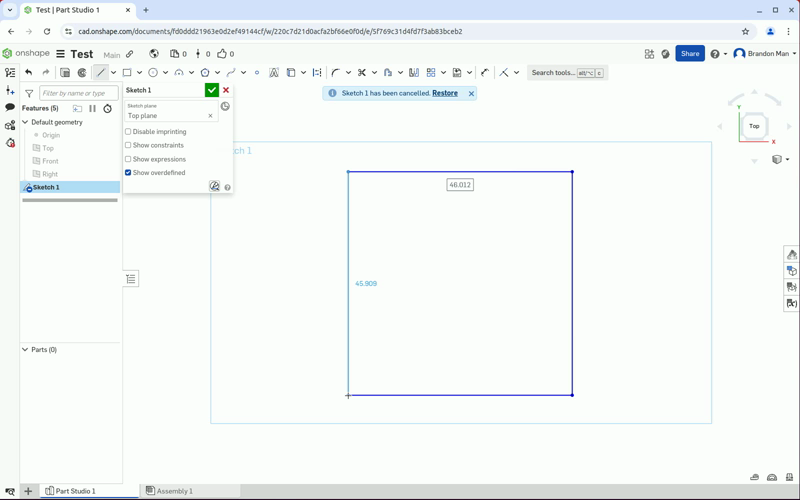
key(esc)
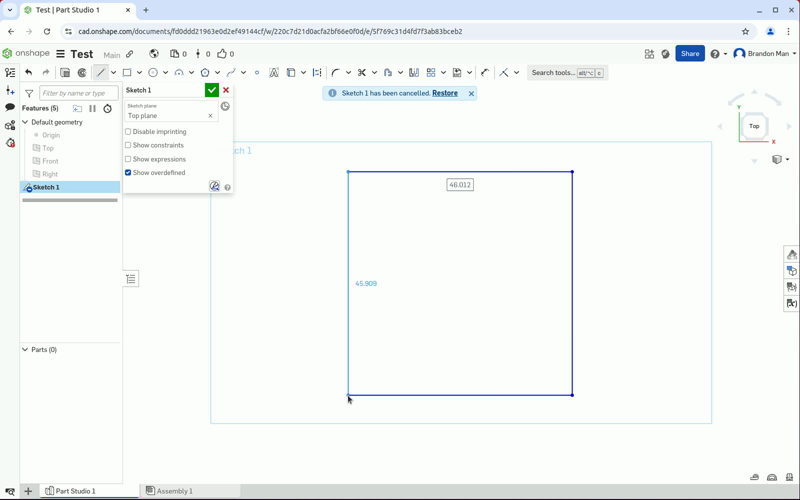
key(l)
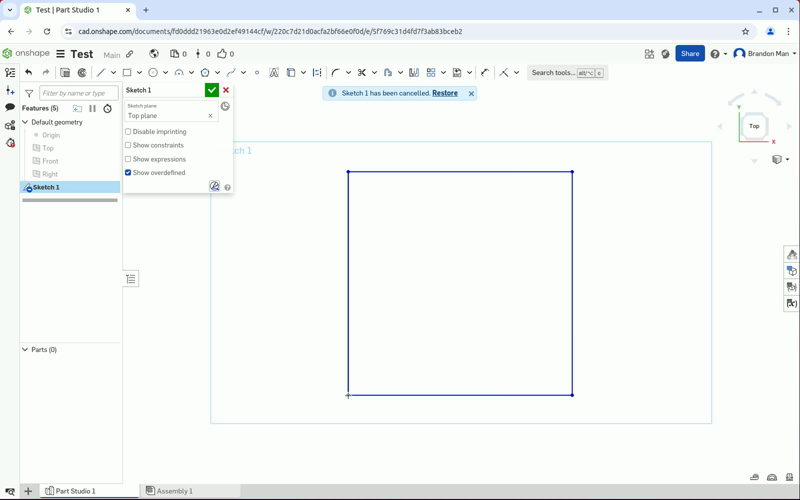
key_down(shift)
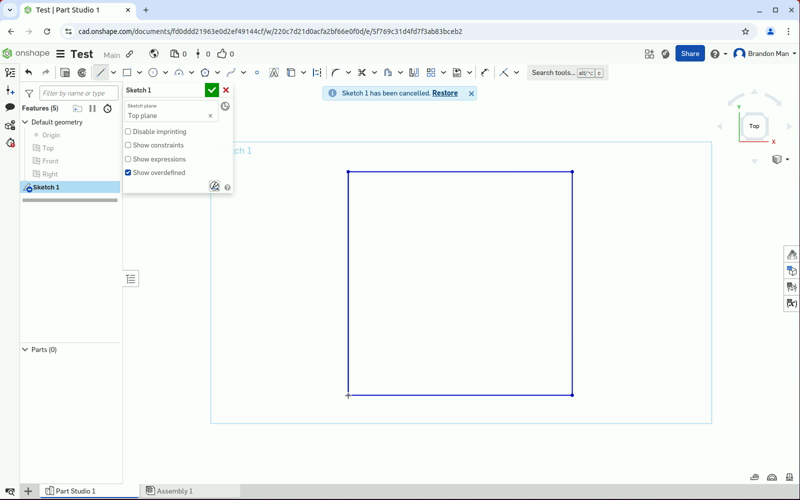
mouse_move(404, 306)
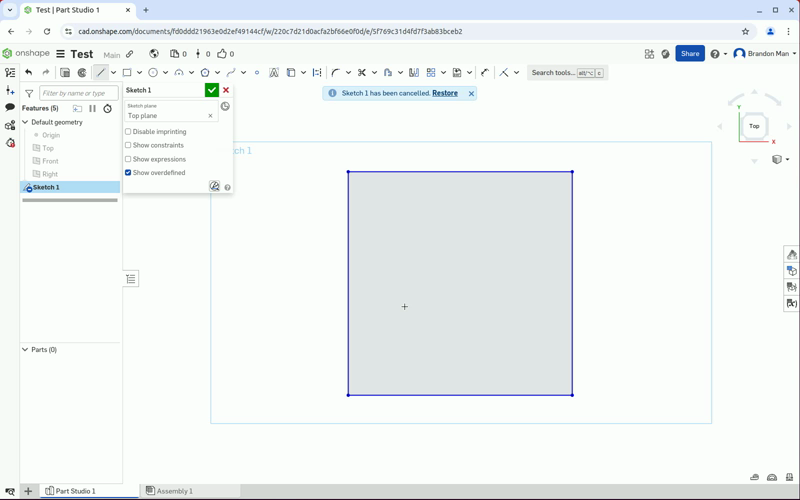
click(404, 306)
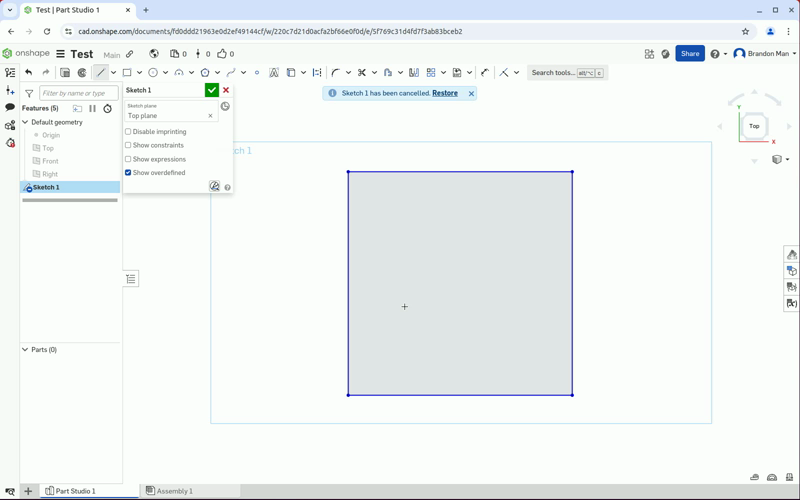
key_up(shift)
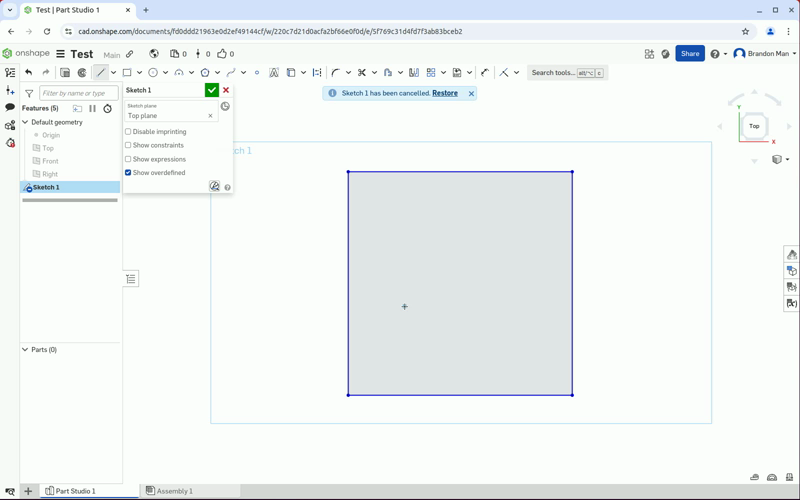
key_down(shift)
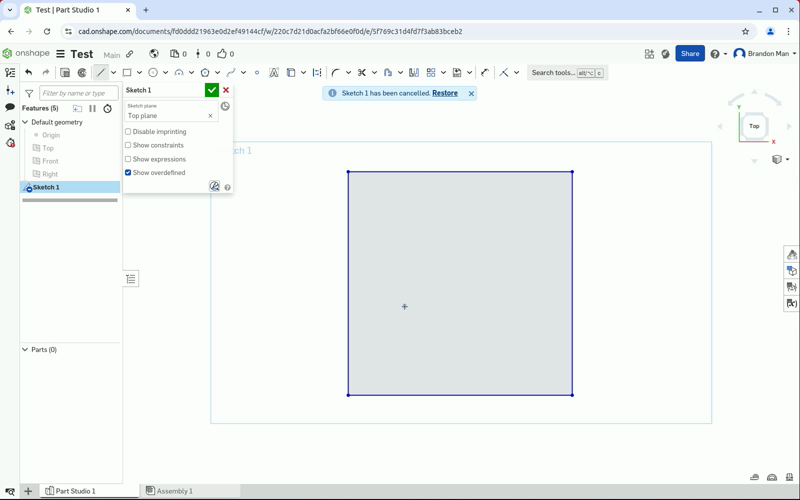
mouse_move(515, 306)
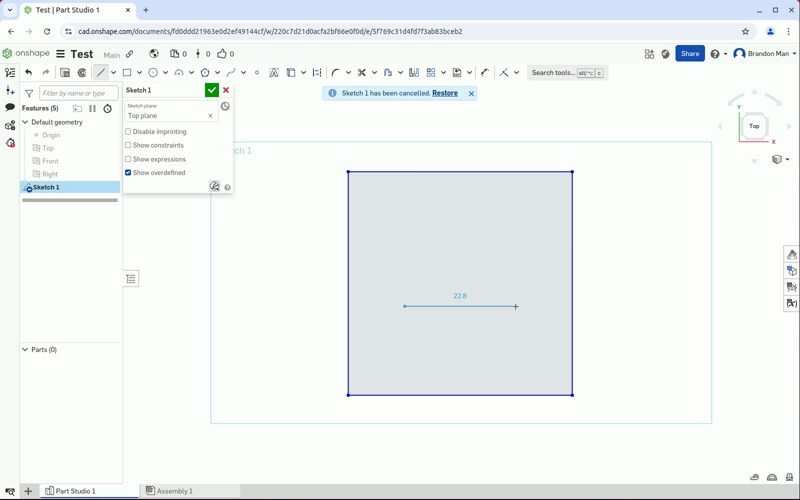
click(515, 306)
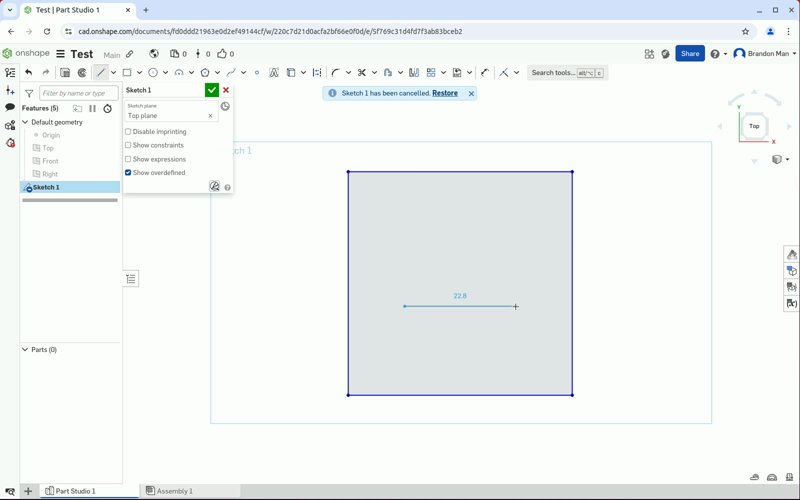
key_up(shift)
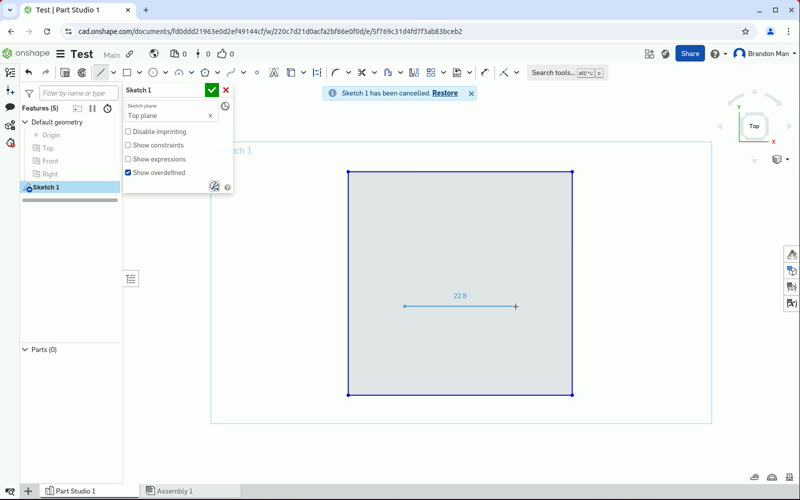
key_down(shift)
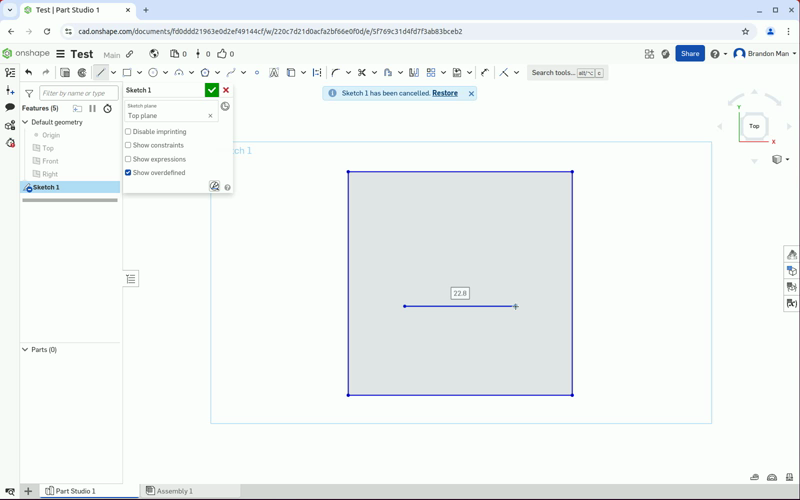
mouse_move(545, 306)
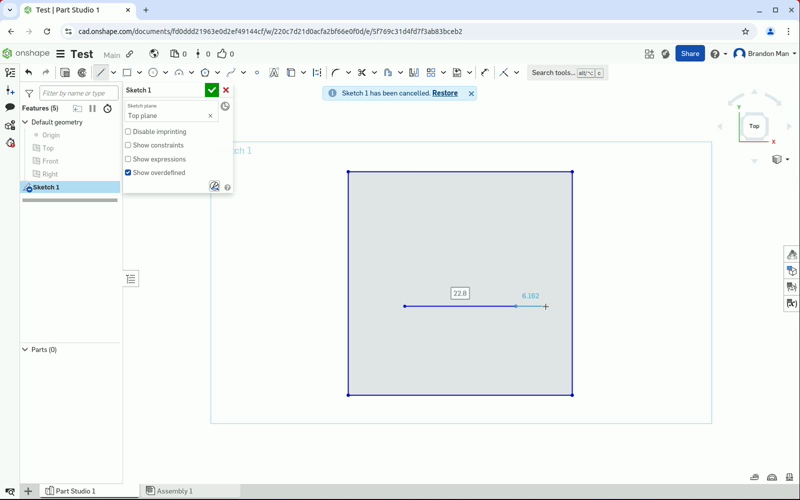
mouse_move(515, 261)
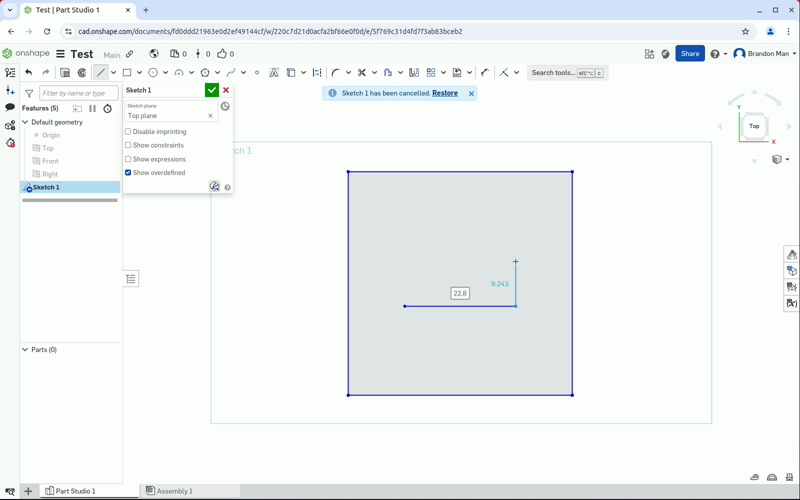
click(515, 261)
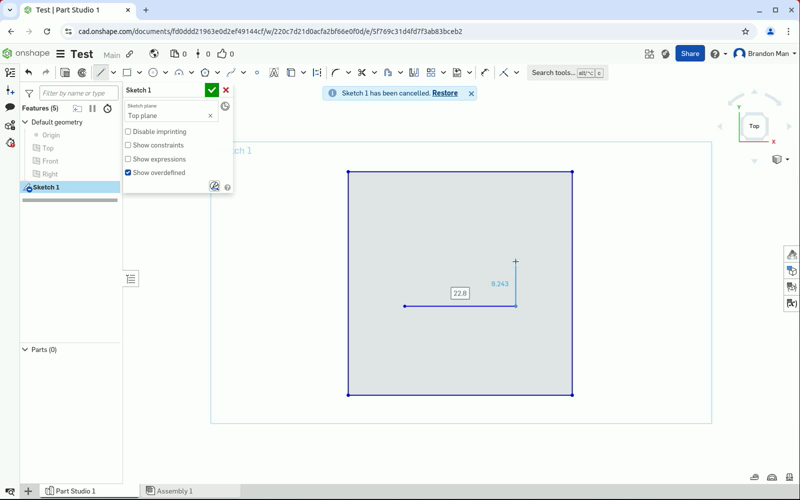
key_up(shift)
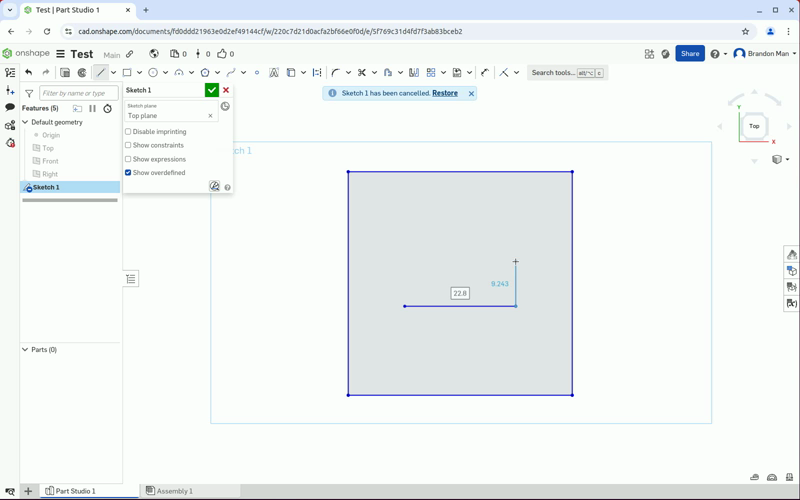
key_down(shift)
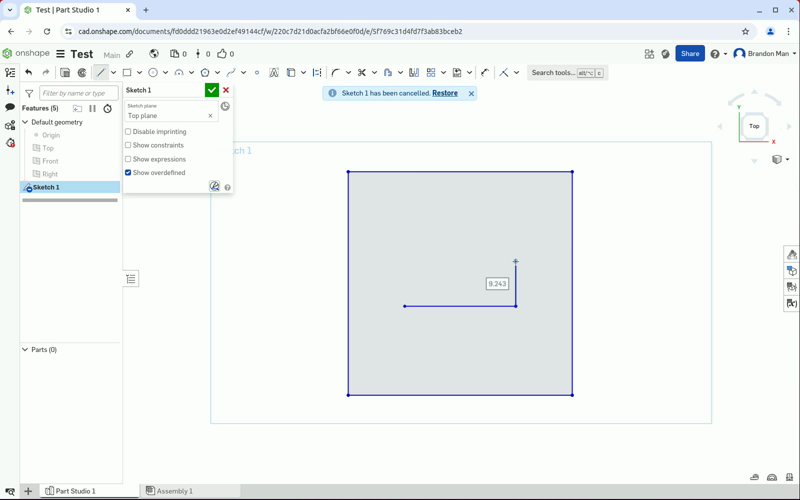
mouse_move(404, 261)
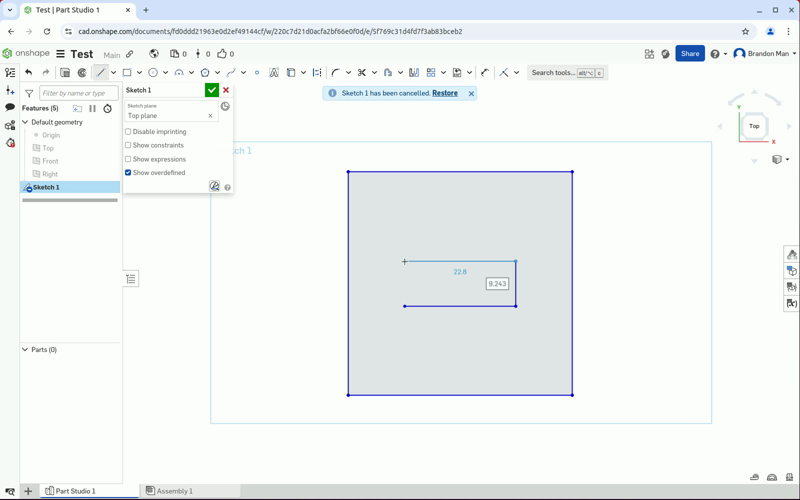
click(404, 261)
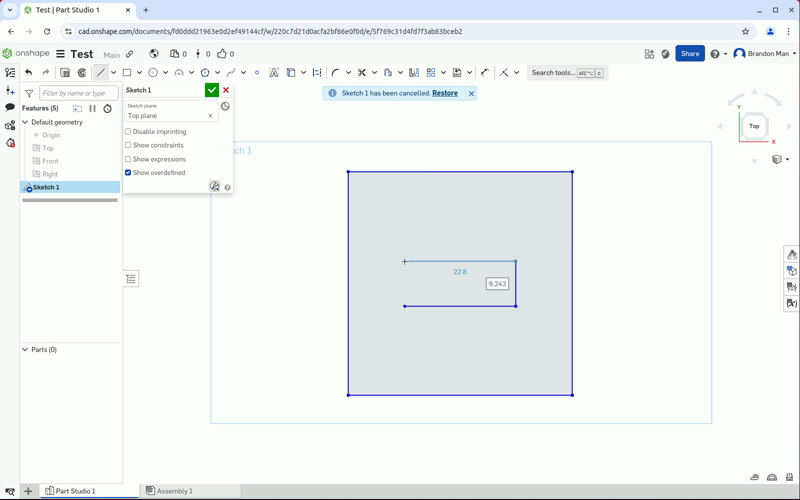
key_up(shift)
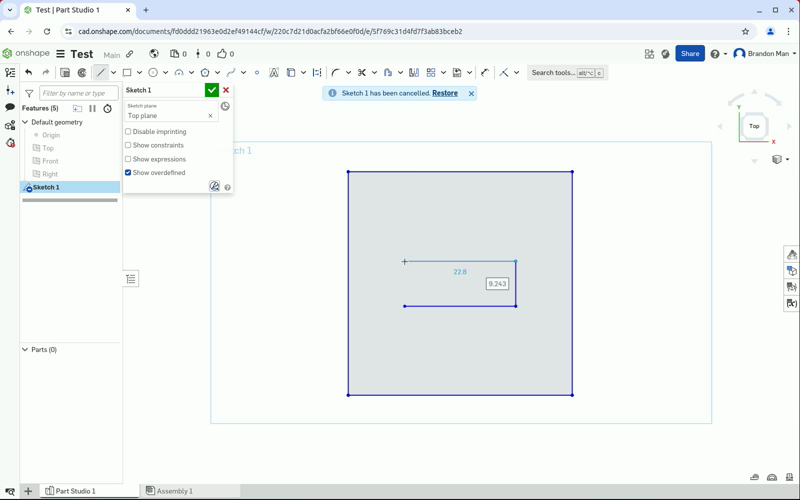
mouse_move(434, 261)
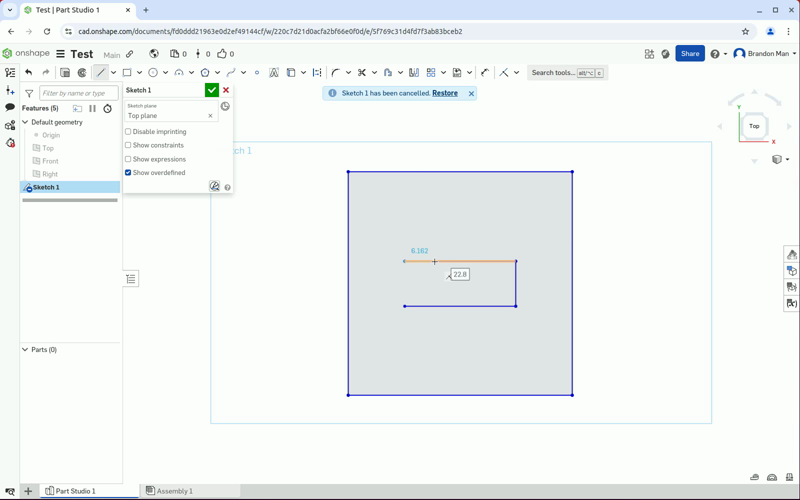
key_down(shift)
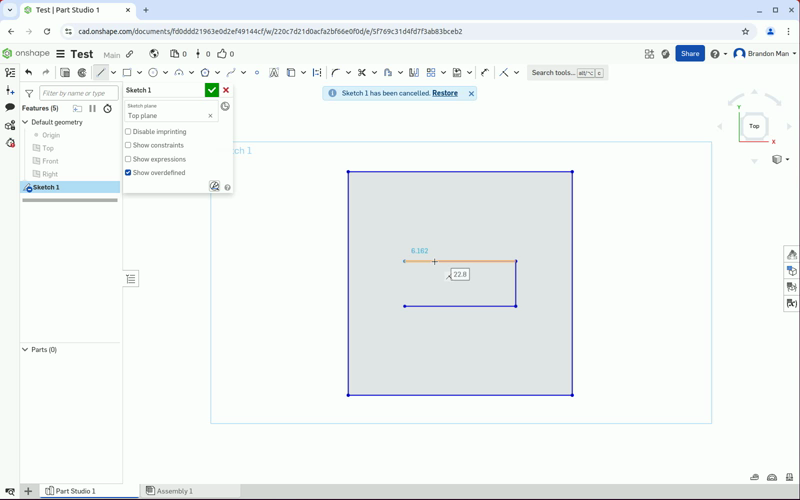
mouse_move(404, 306)
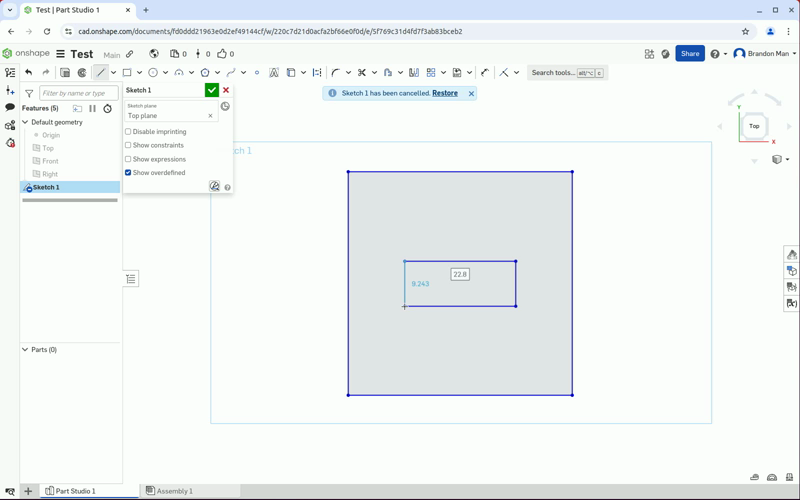
key_up(shift)
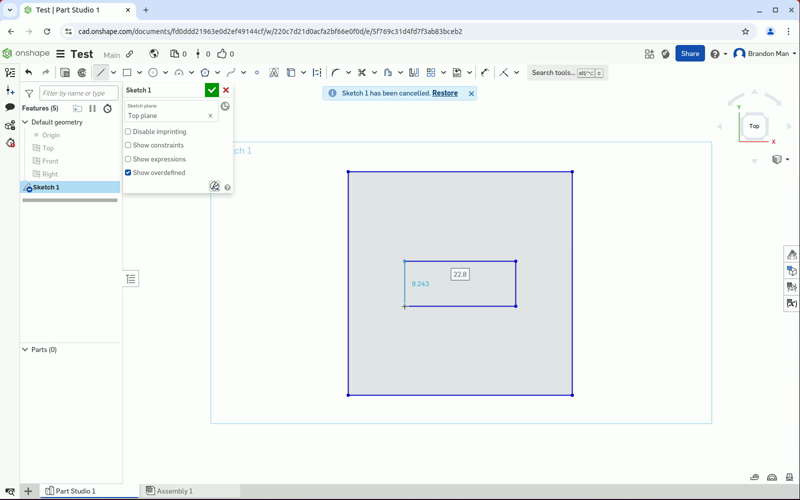
click(404, 306)
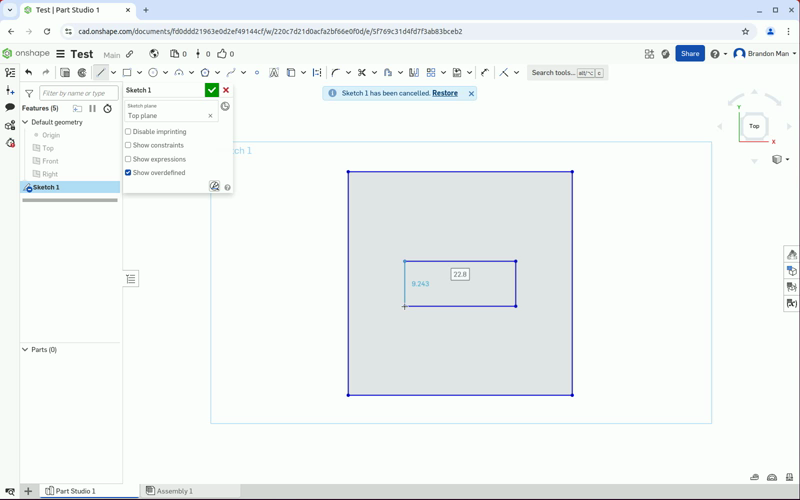
key(esc)
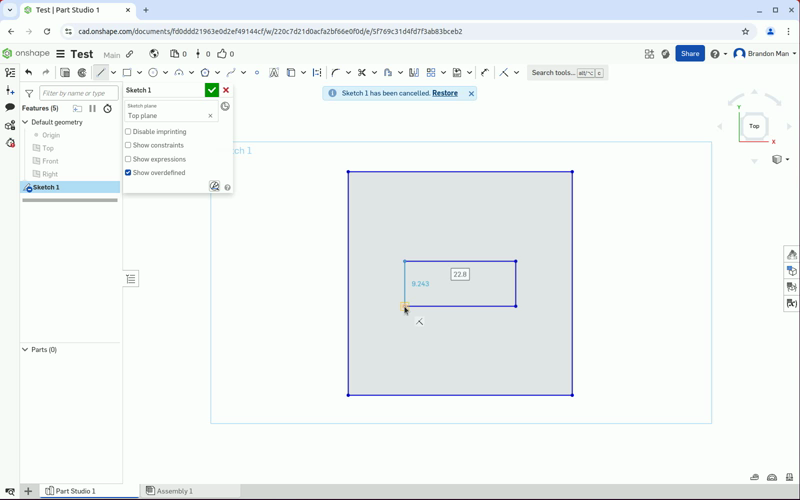
mouse_move(442, 345)
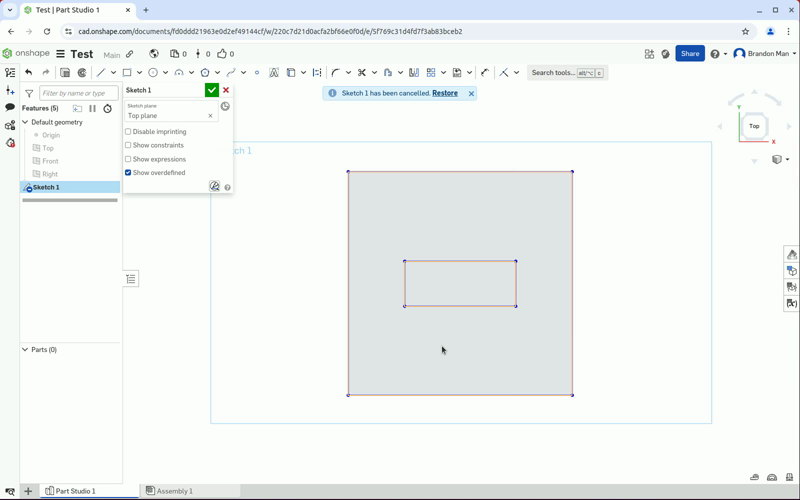
click(442, 345)
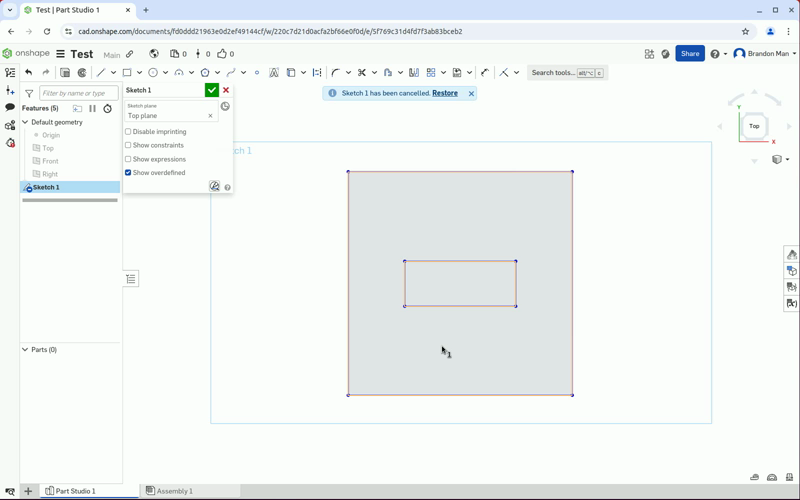
mouse_move(73, 352)
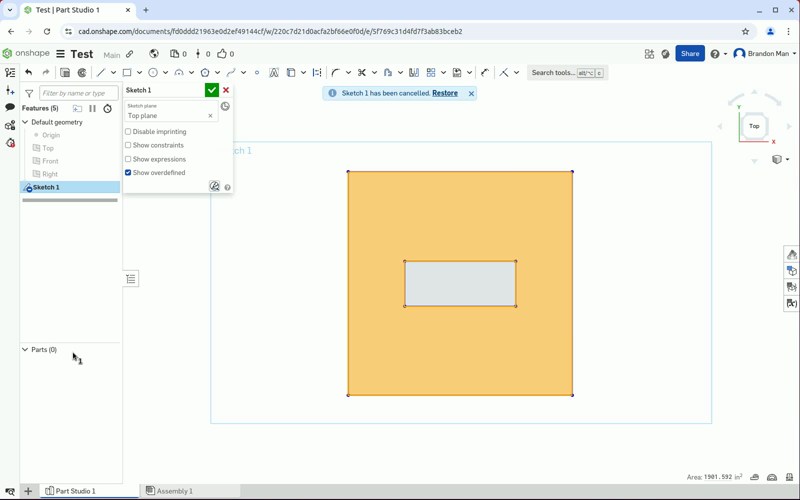
key(shift+y)
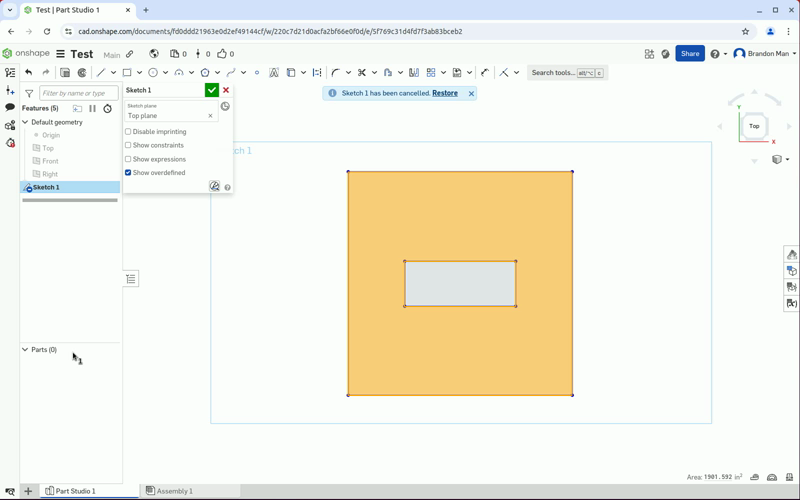
key(shift+e)
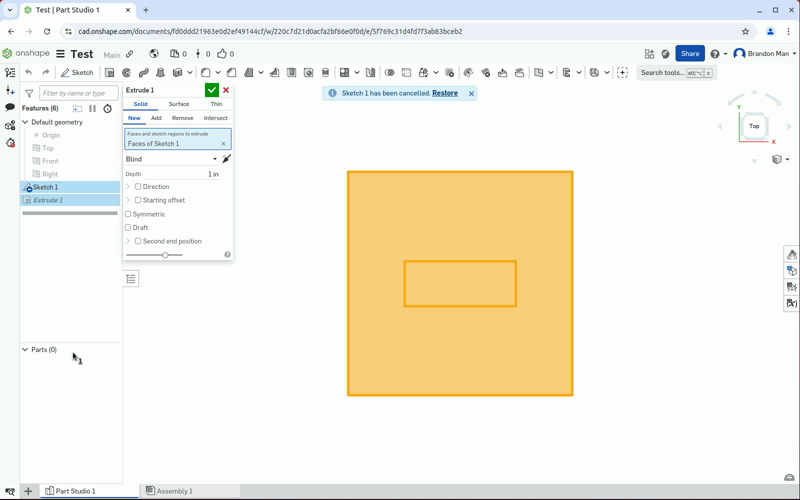
mouse_move(143, 106)
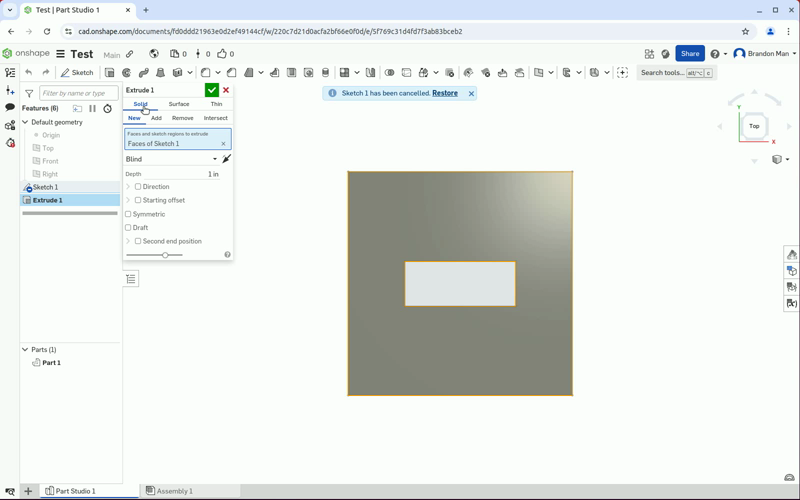
click(143, 106)
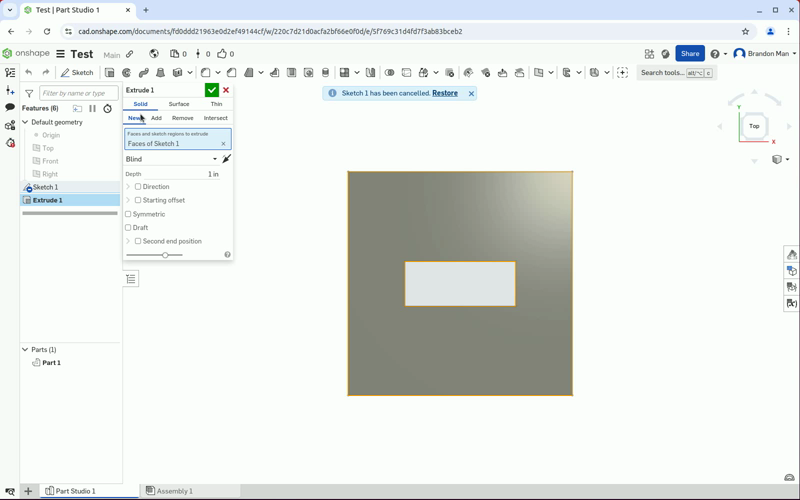
mouse_move(137, 120)
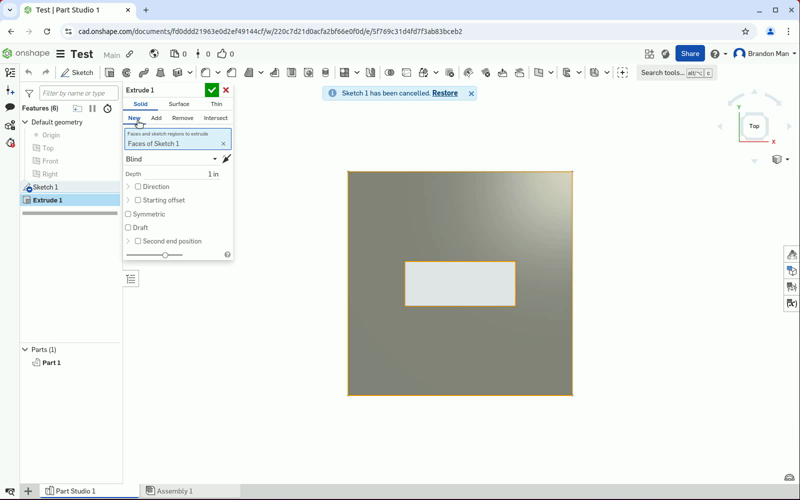
click(137, 120)
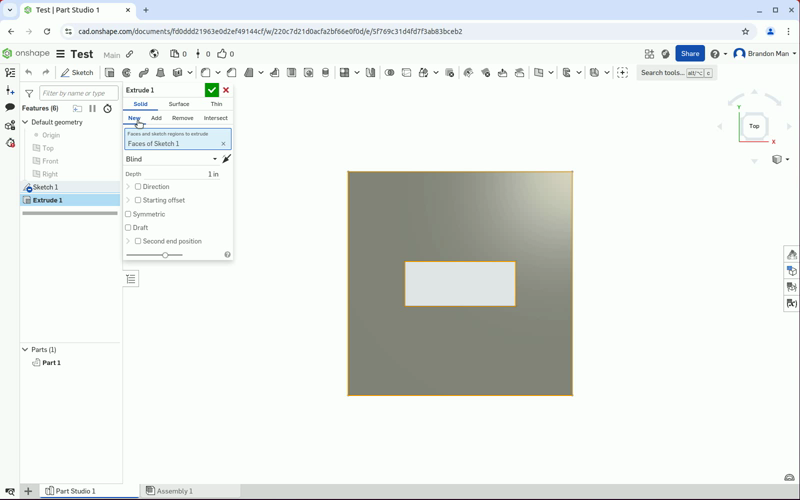
key(tab, 4)
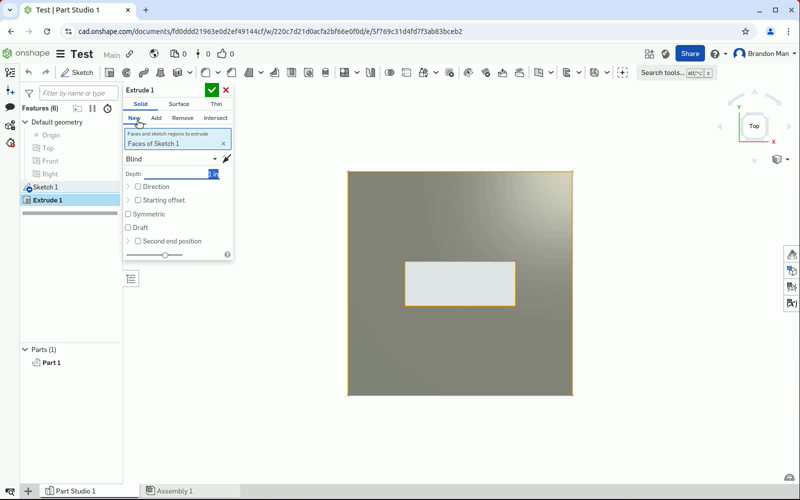
text(1.444)
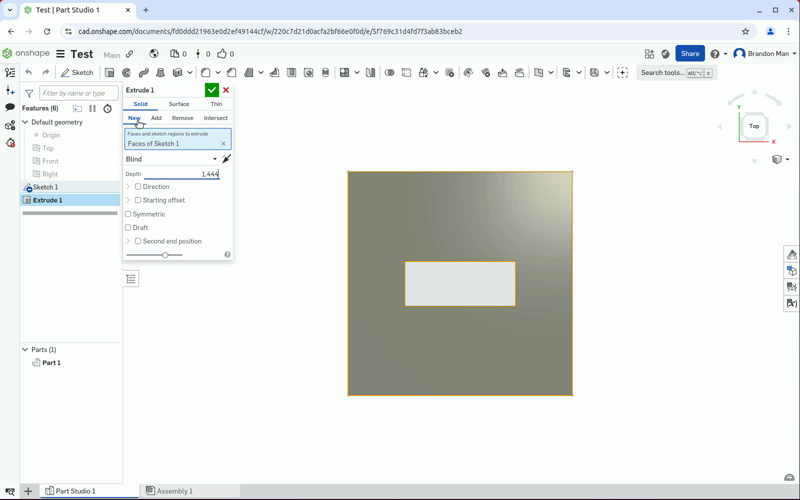
key(enter)
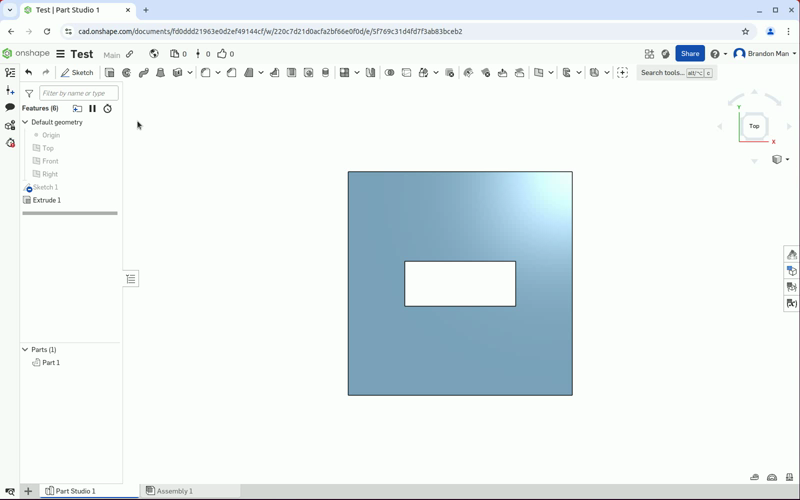
key(shift+h)
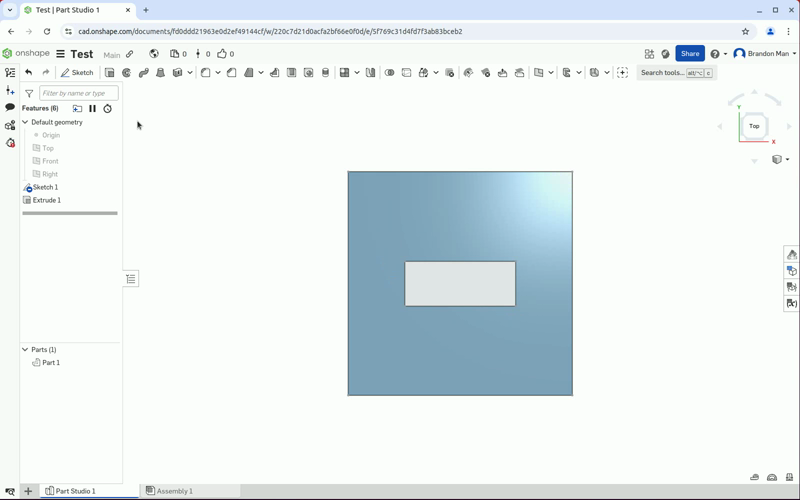
key(shift+h)
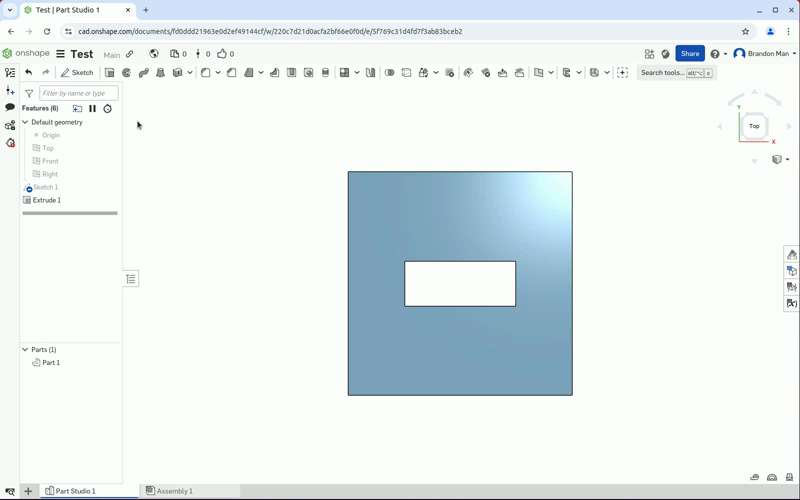
mouse_move(73, 189)
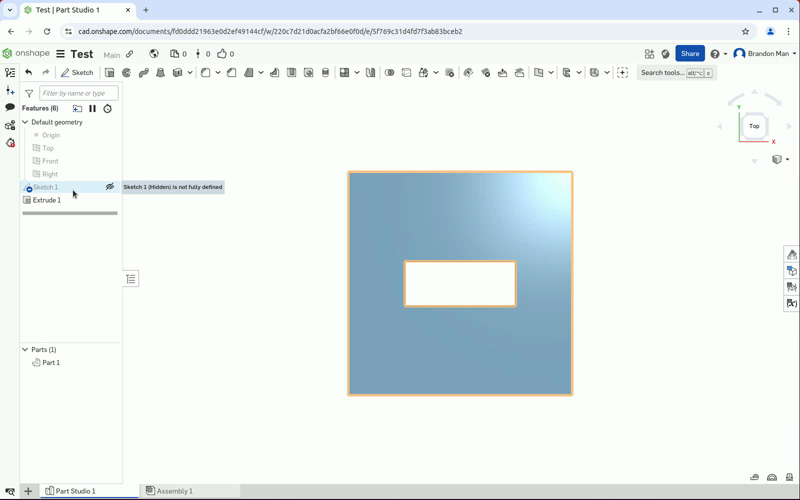
click(73, 189)
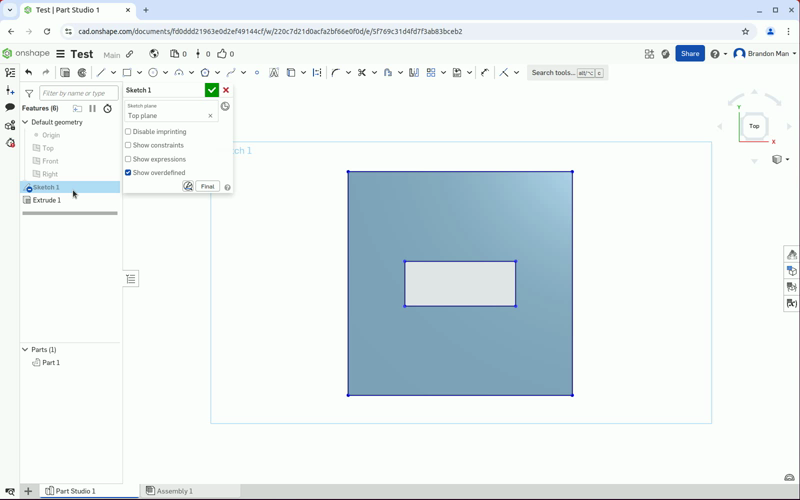
mouse_move(229, 92)
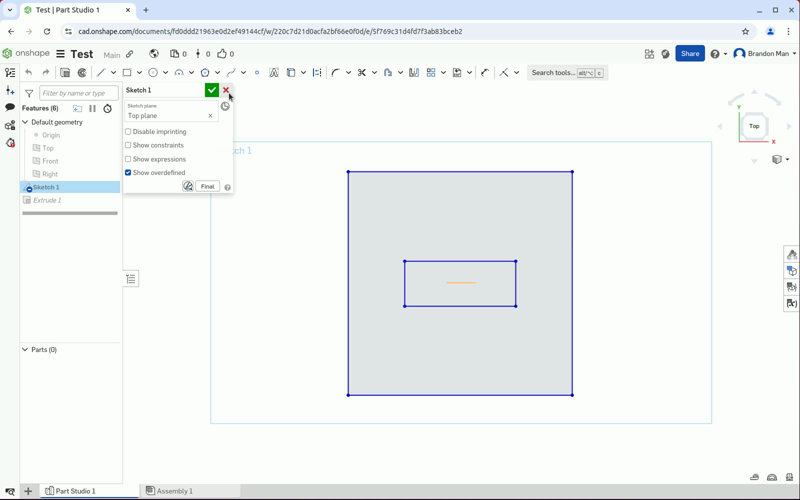
click(229, 92)
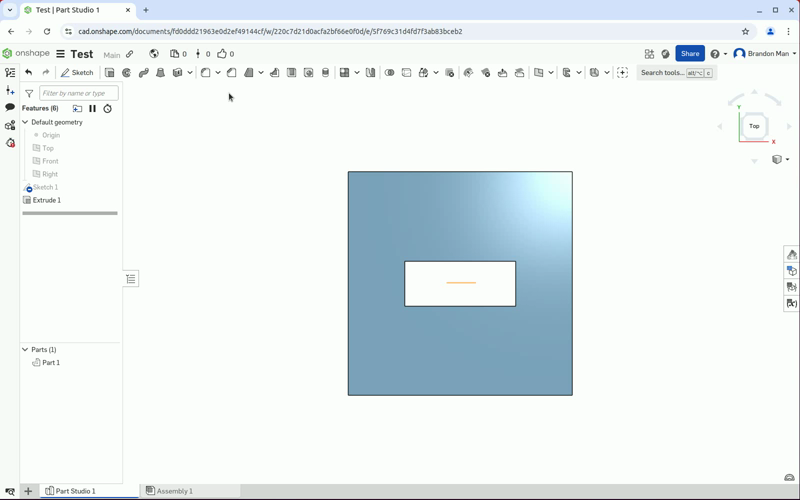
mouse_move(541, 75)
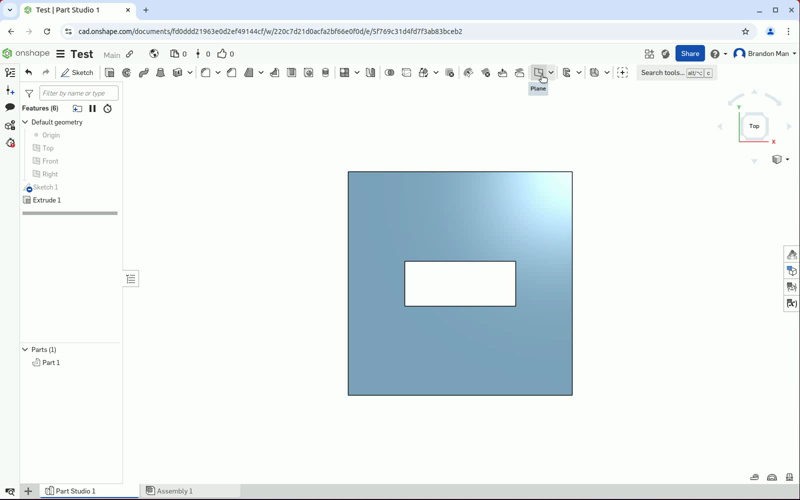
click(541, 75)
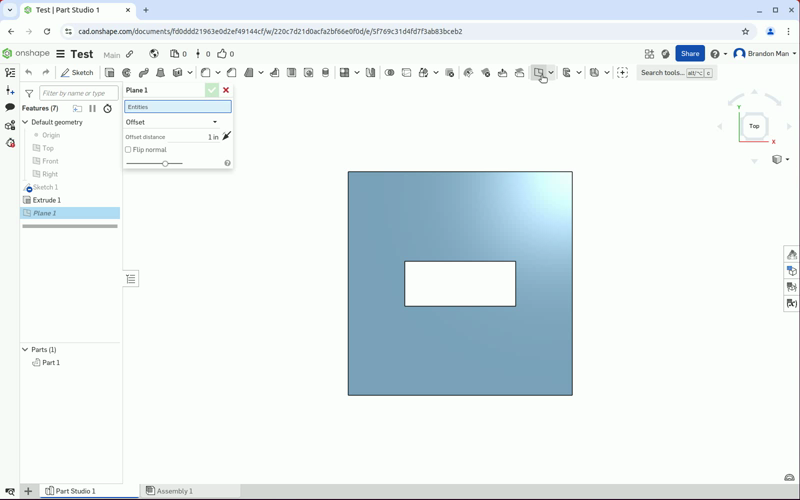
mouse_move(73, 150)
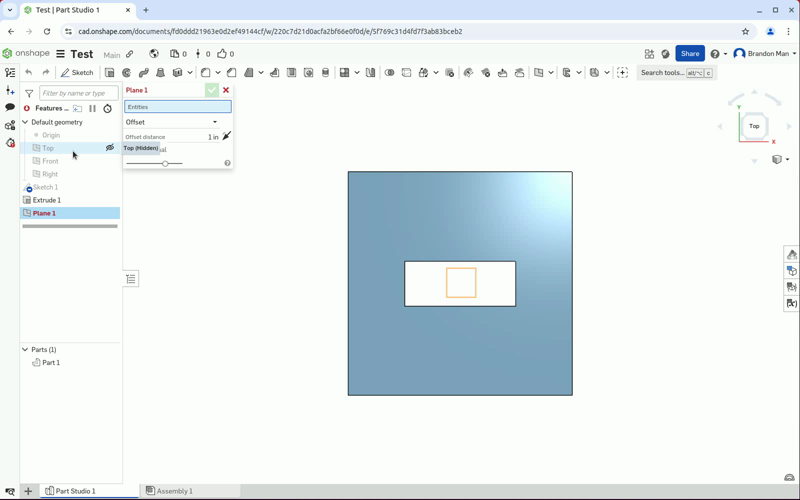
click(73, 150)
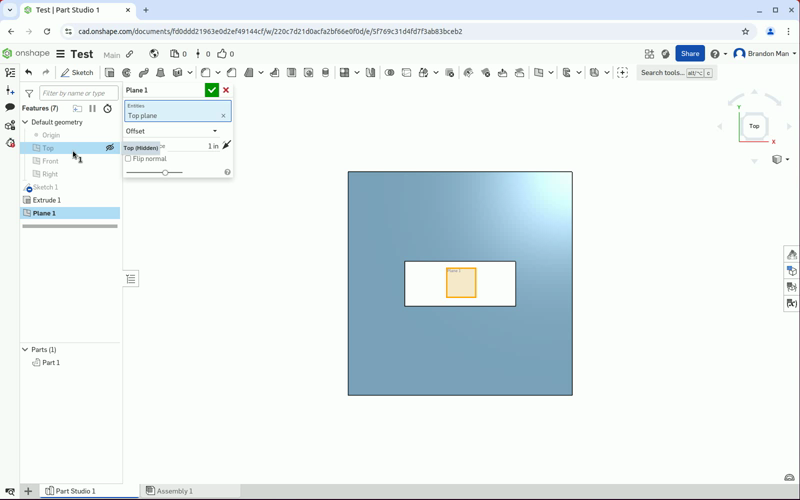
key(tab, 2)
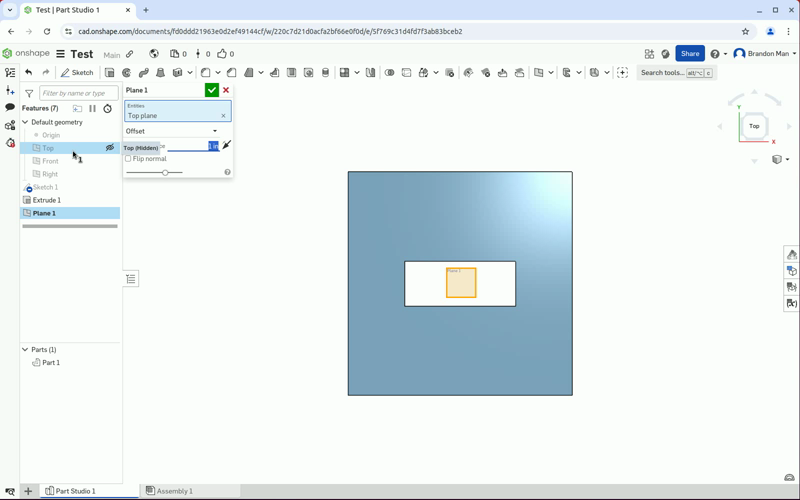
text(1.448)
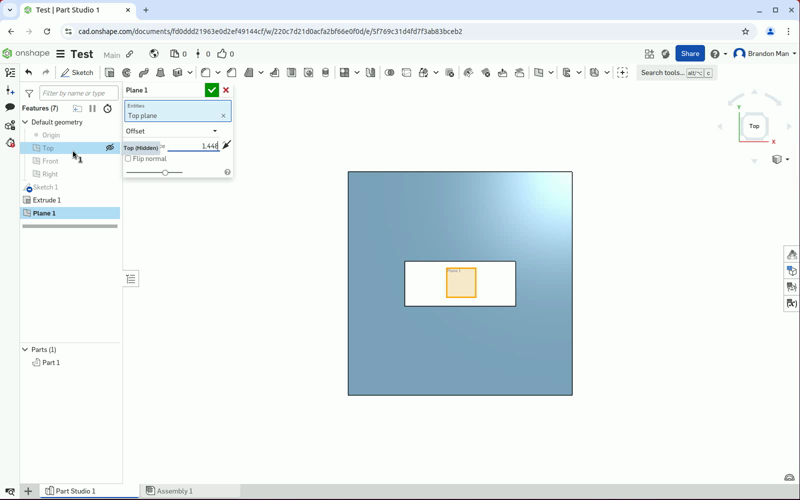
key(enter, 2)
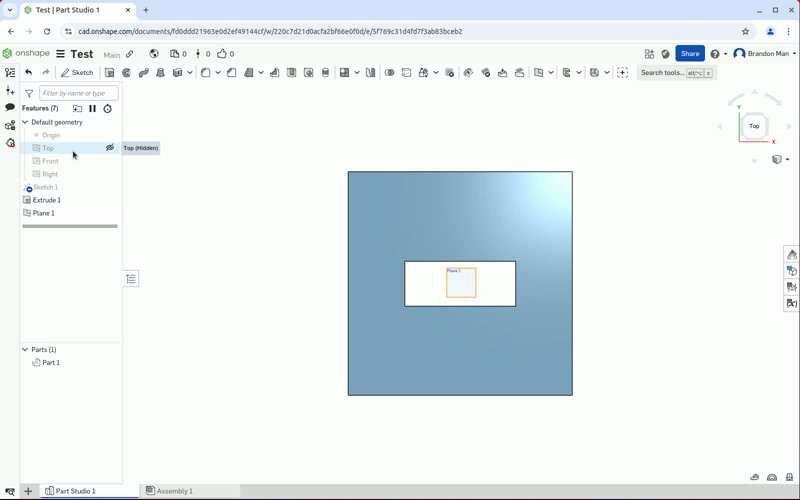
key(shift+s)
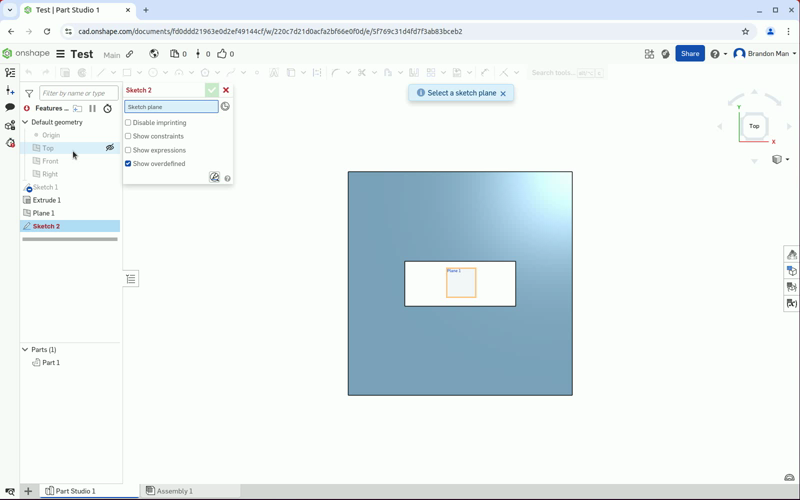
mouse_move(73, 215)
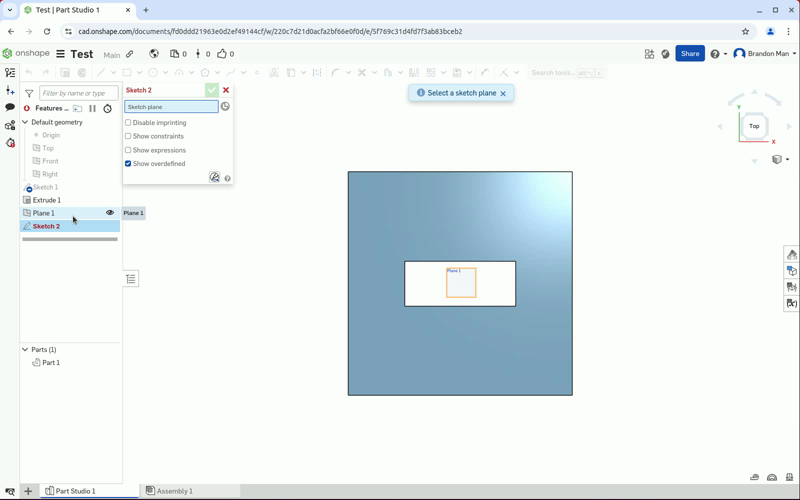
click(73, 215)
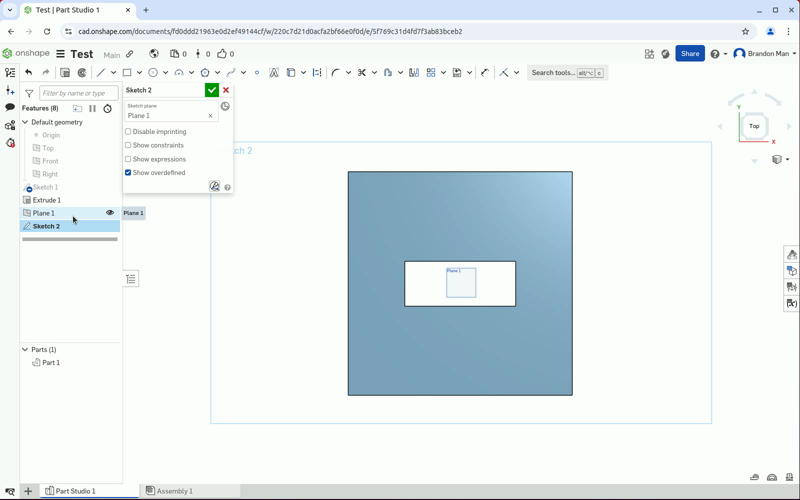
mouse_move(73, 352)
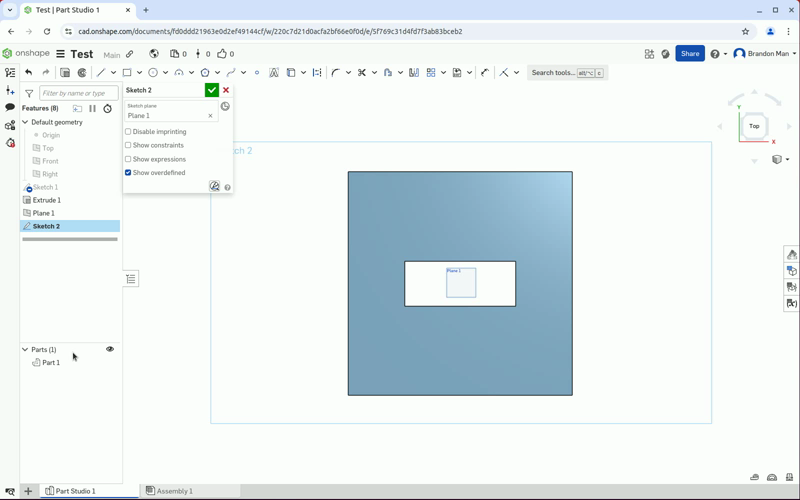
key(y)
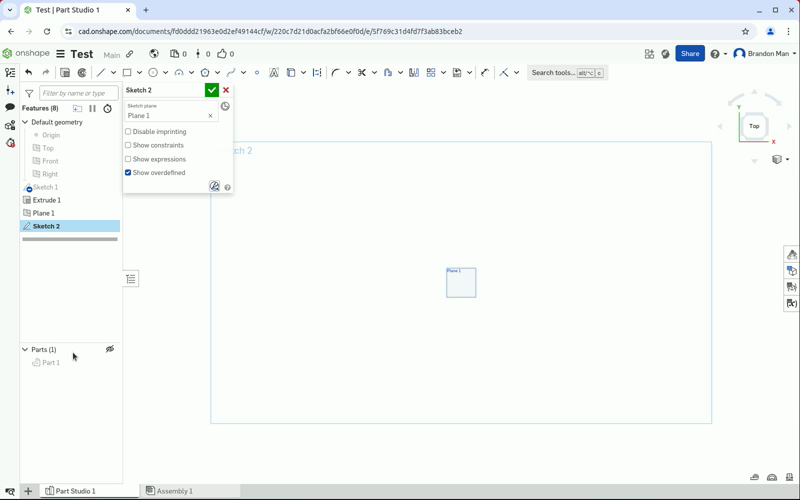
key(l)
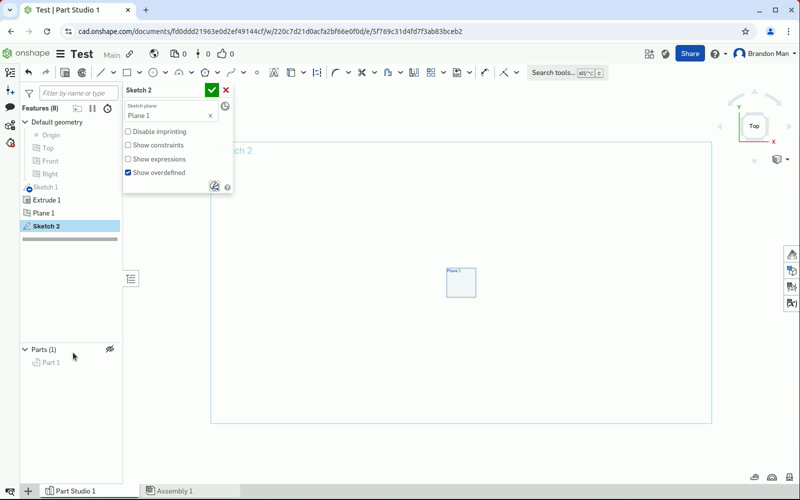
key_down(shift)
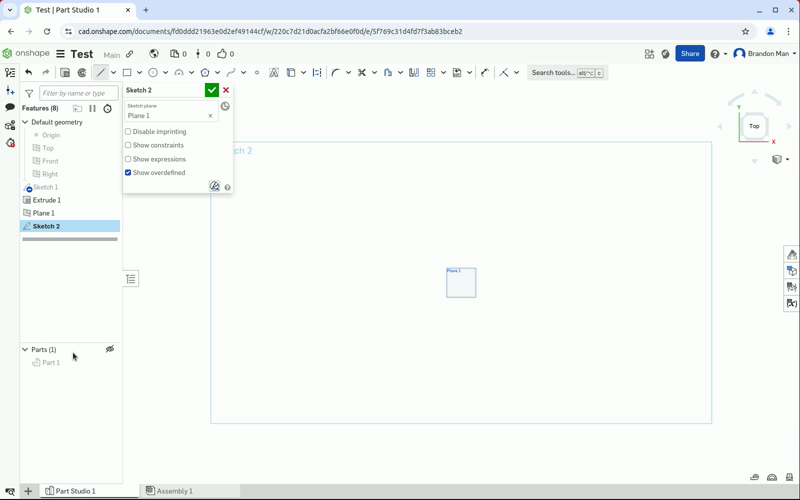
mouse_move(388, 320)
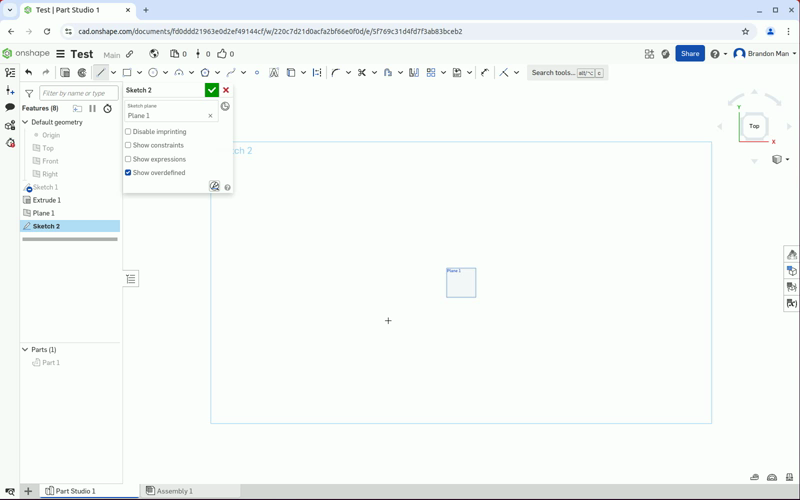
click(388, 320)
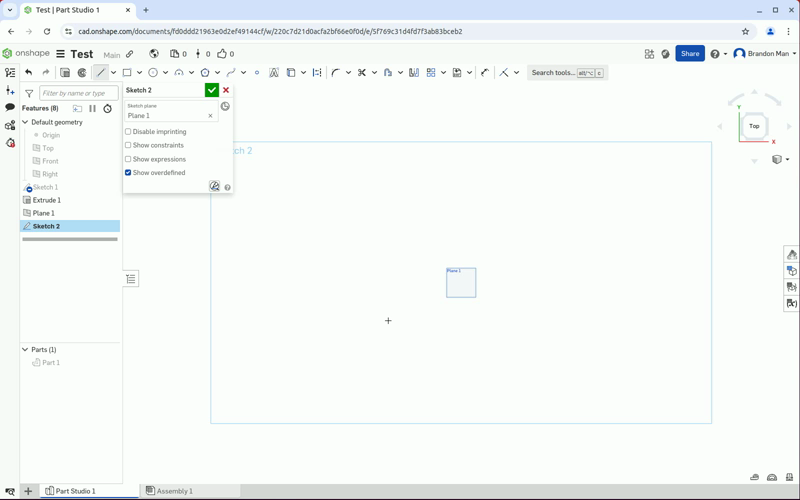
key_up(shift)
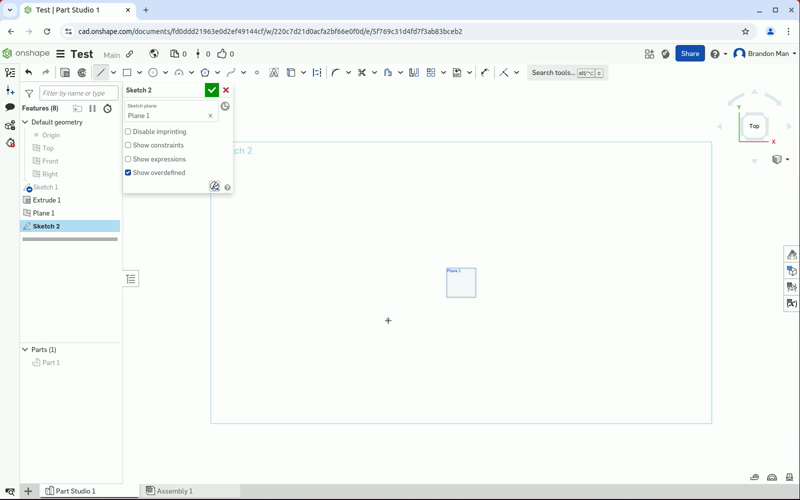
key_down(shift)
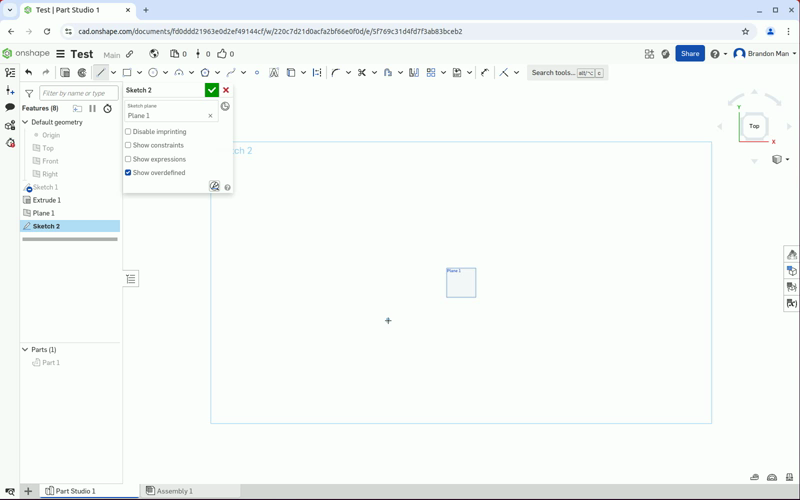
mouse_move(533, 320)
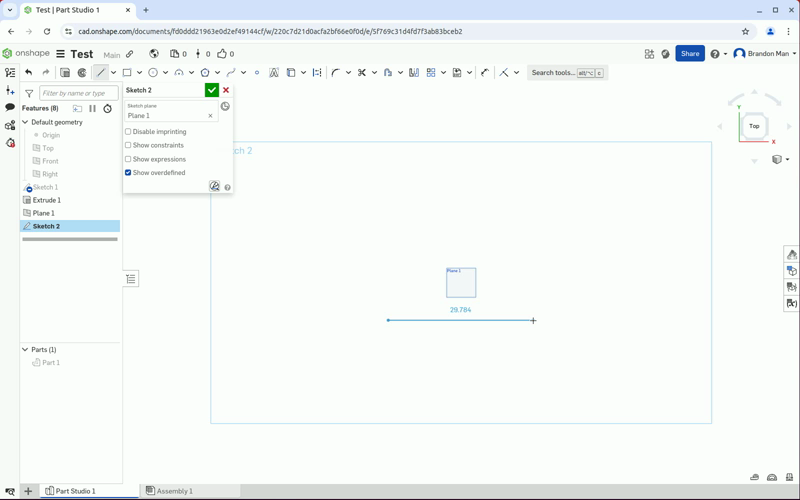
click(533, 320)
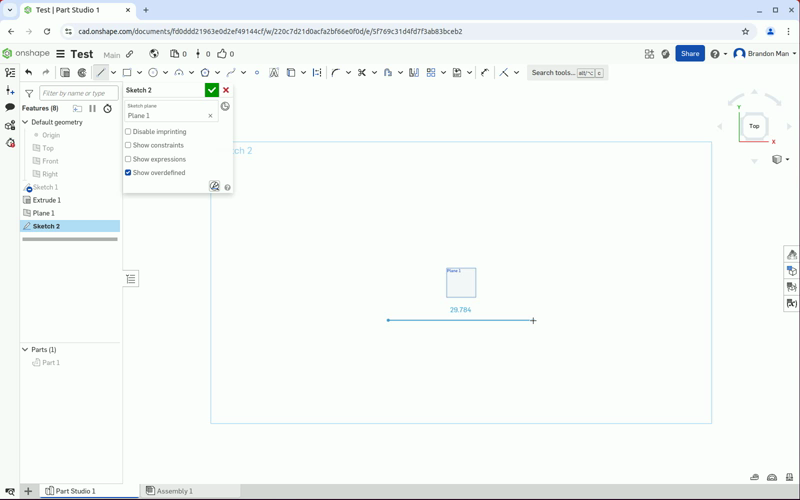
key_up(shift)
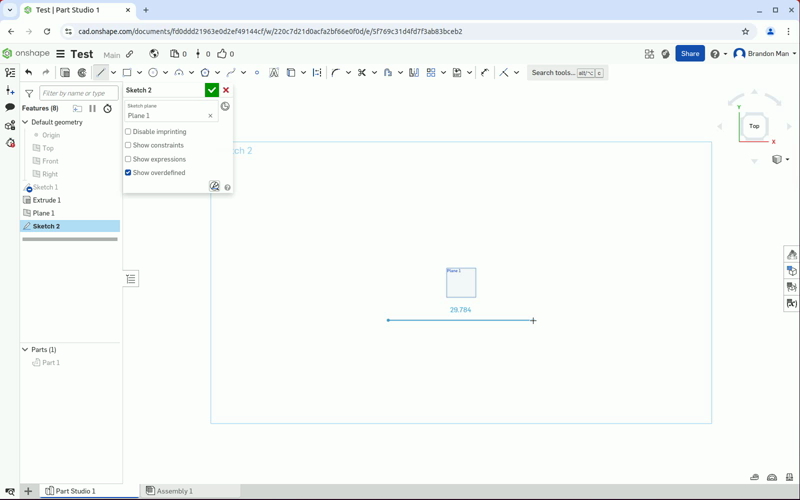
key_down(shift)
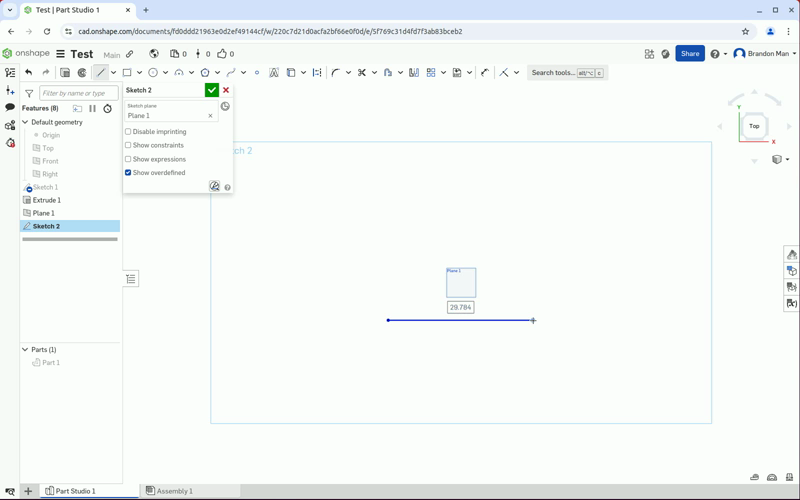
mouse_move(533, 245)
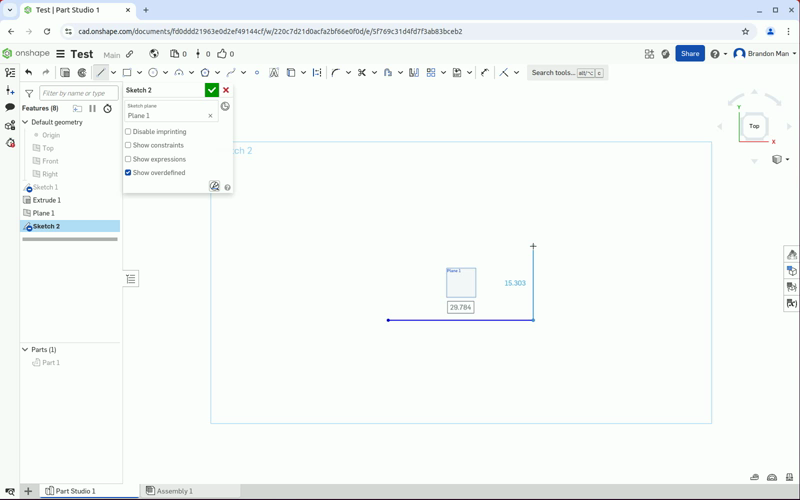
click(533, 245)
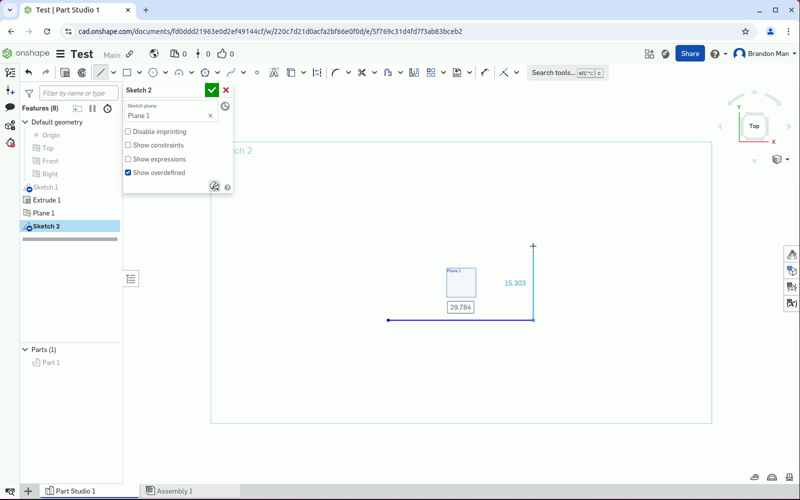
key_up(shift)
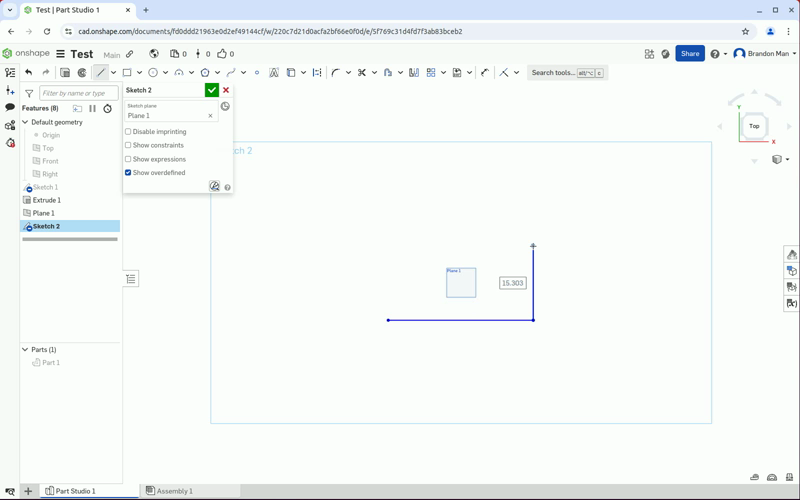
key_down(shift)
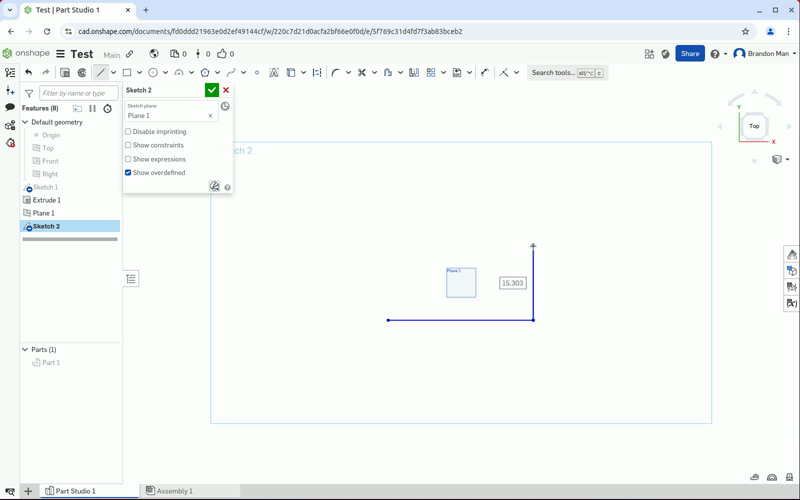
mouse_move(388, 245)
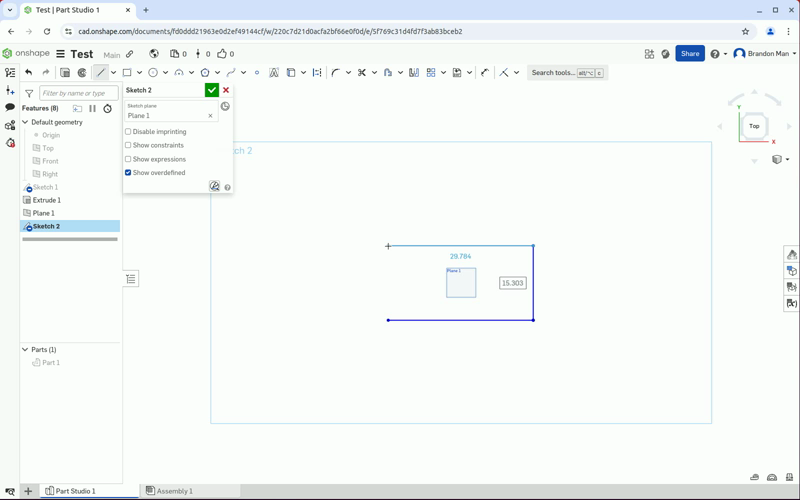
click(388, 245)
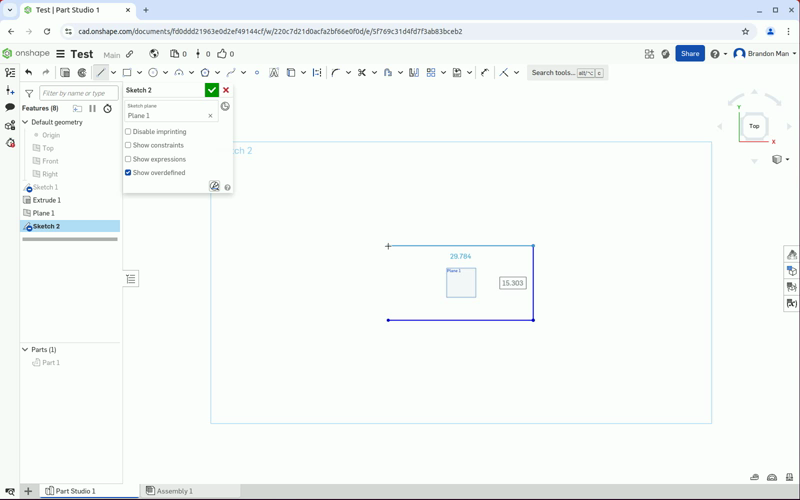
key_up(shift)
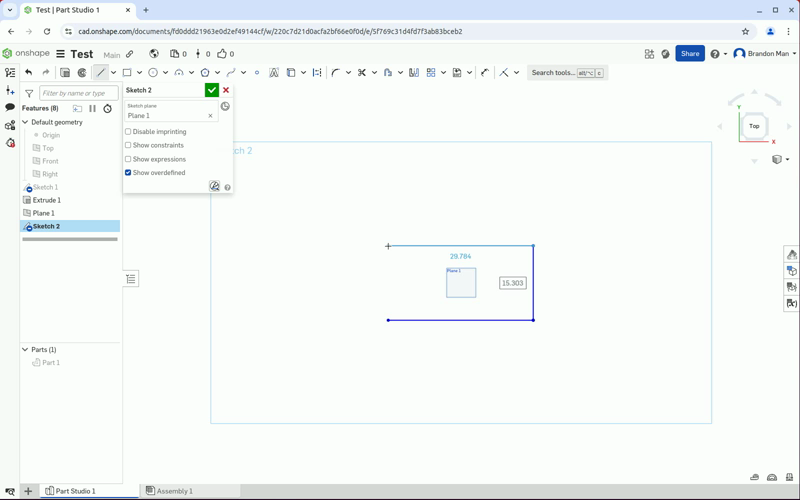
key_down(shift)
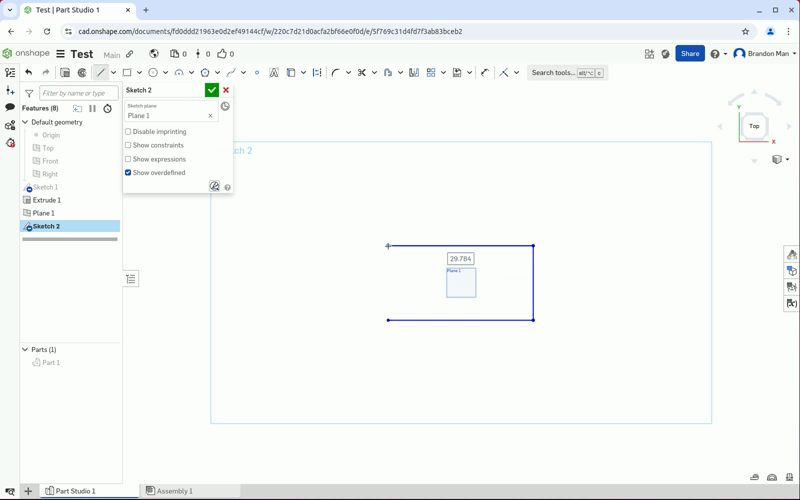
mouse_move(388, 320)
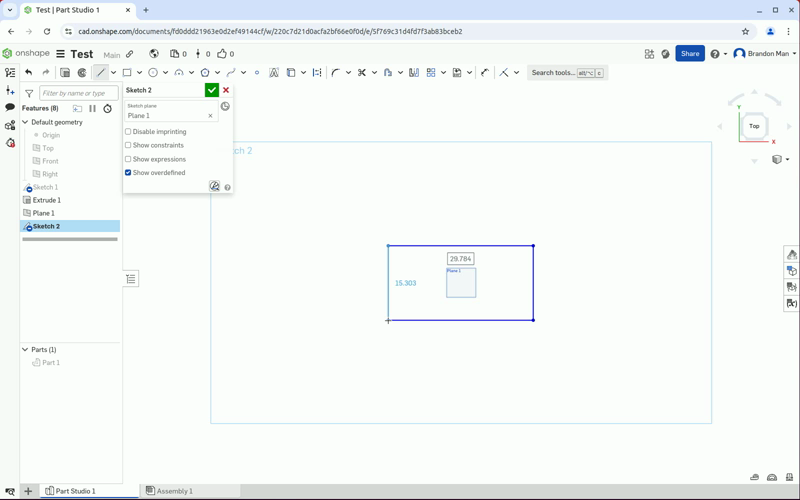
key_up(shift)
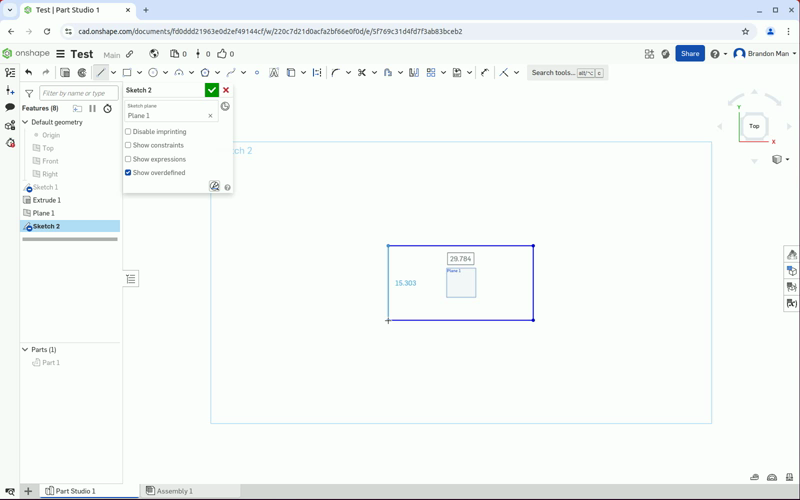
click(388, 320)
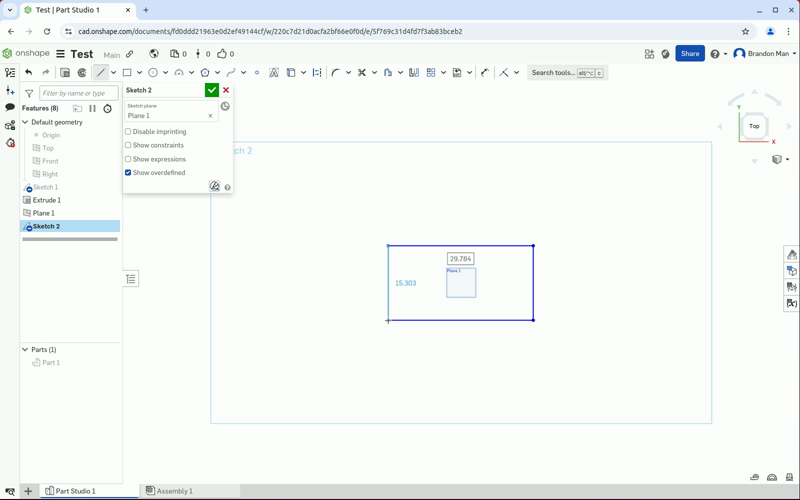
key(esc)
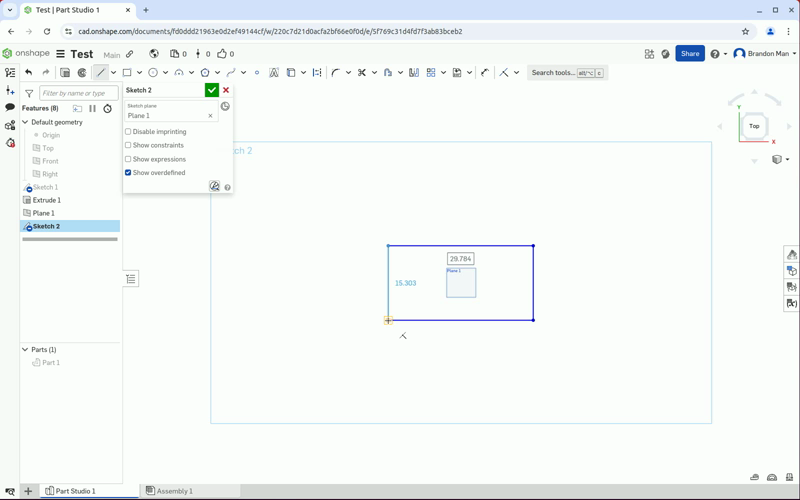
key(l)
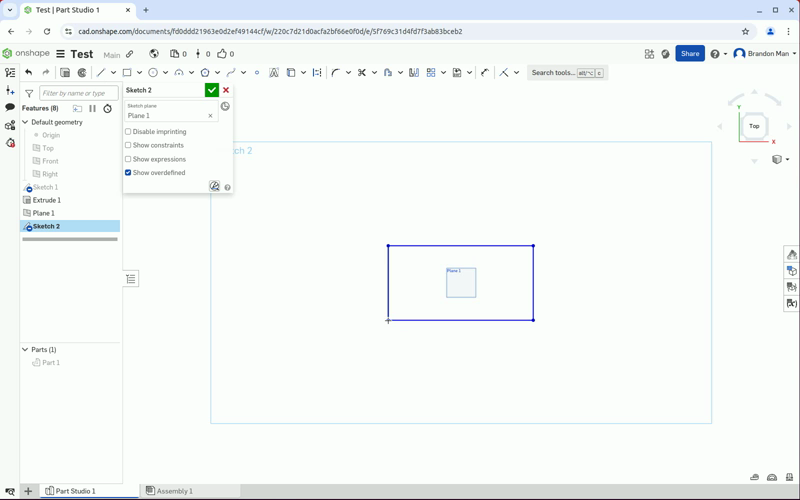
key_down(shift)
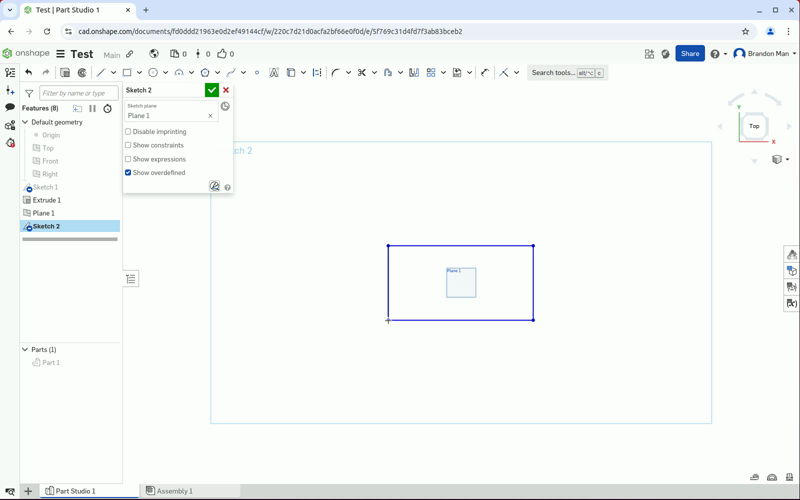
mouse_move(404, 305)
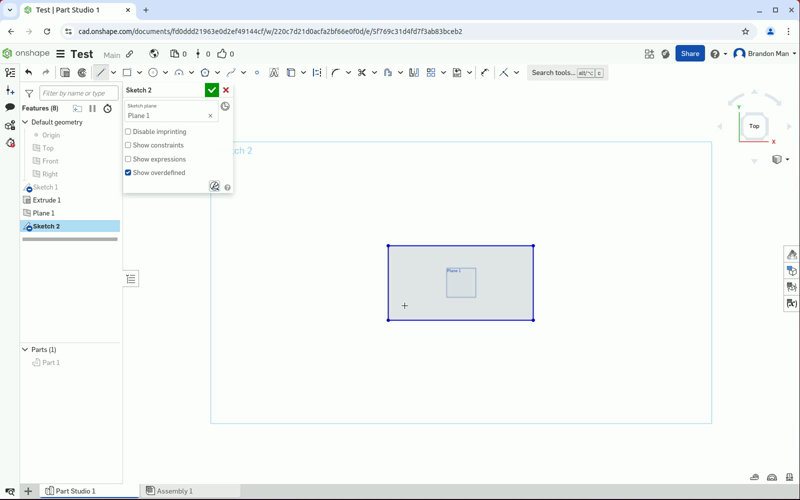
click(404, 305)
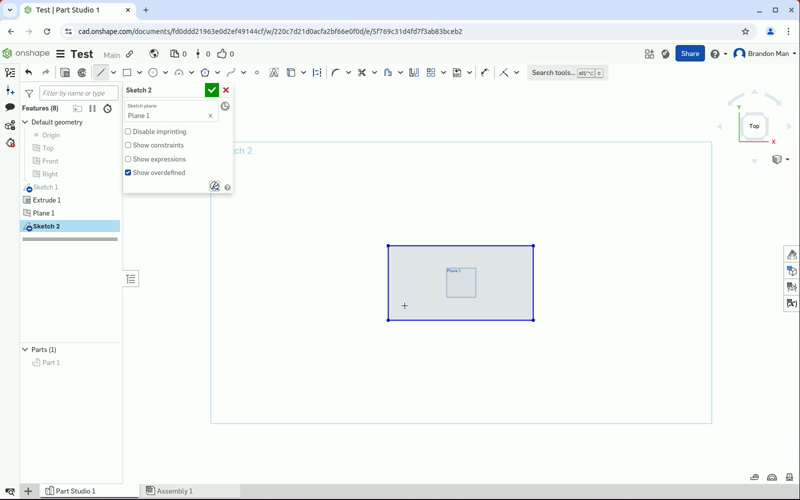
key_up(shift)
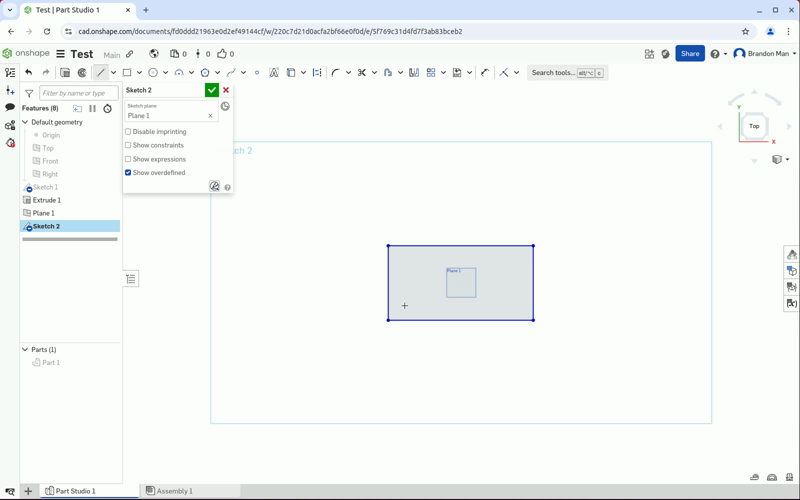
key_down(shift)
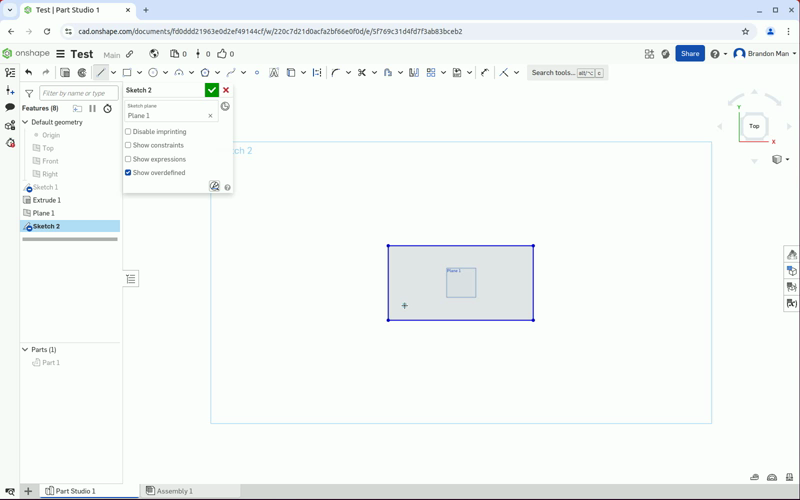
mouse_move(516, 305)
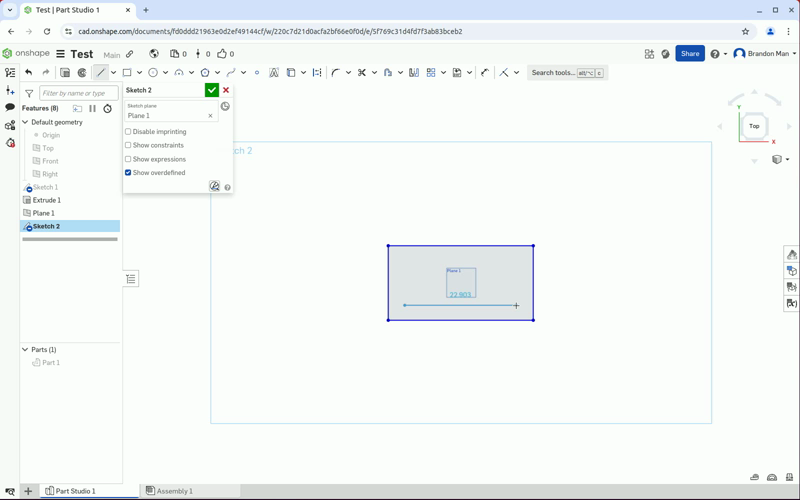
click(516, 305)
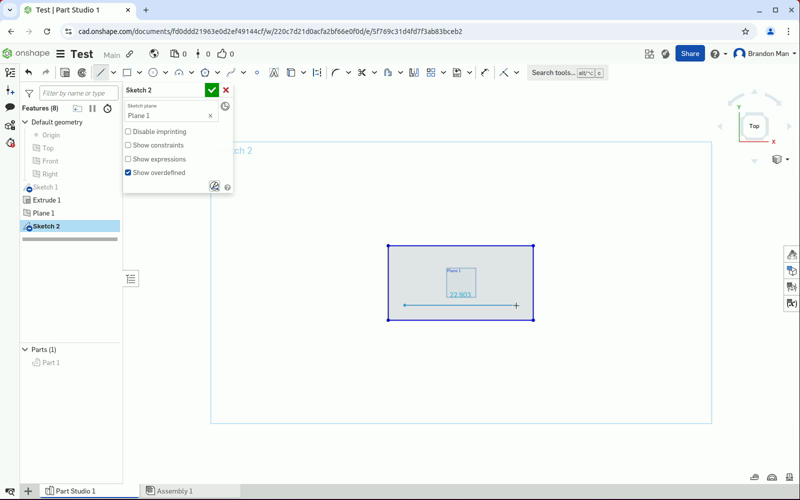
key_up(shift)
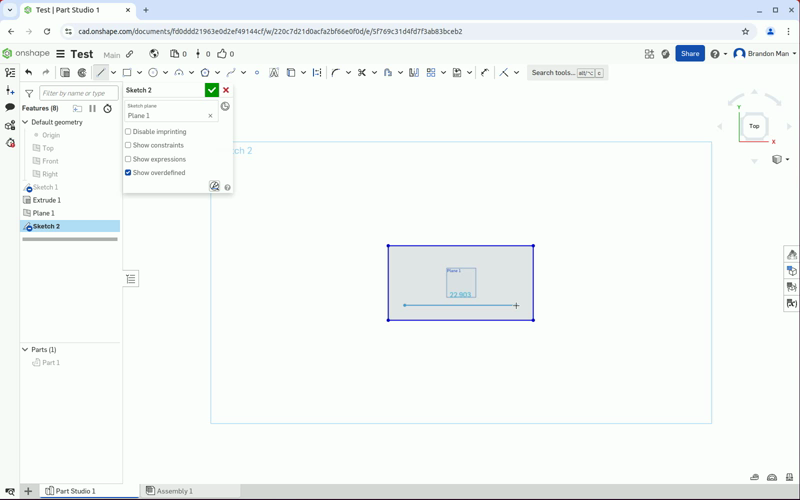
key_down(shift)
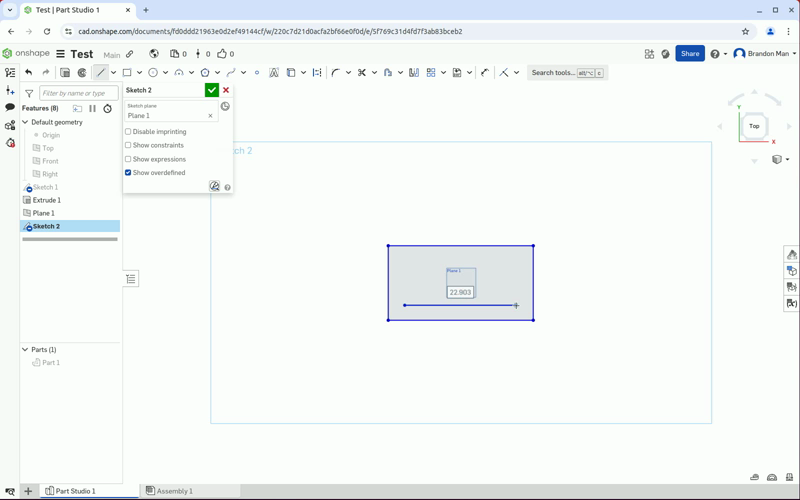
mouse_move(546, 305)
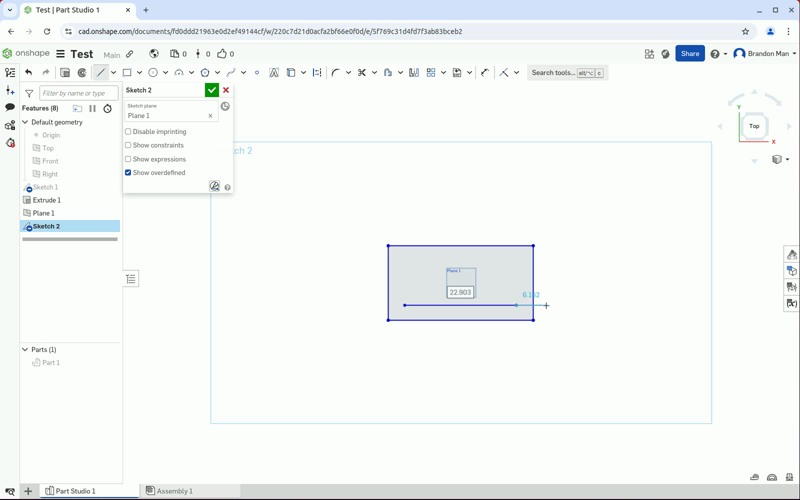
mouse_move(516, 261)
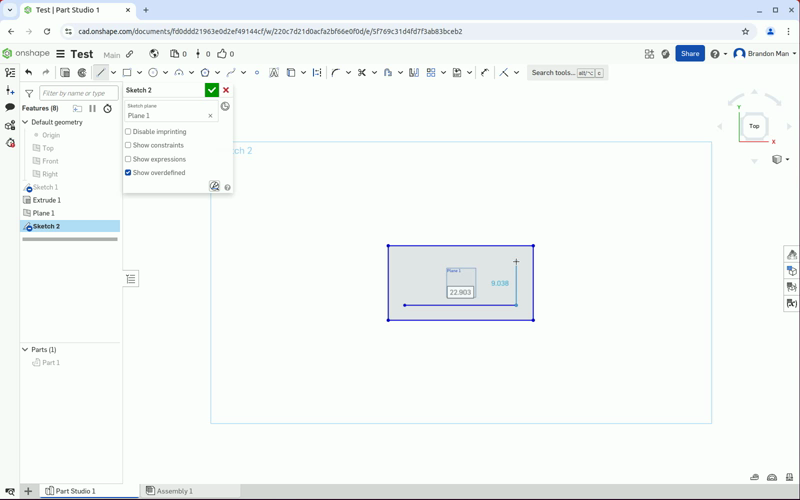
click(516, 261)
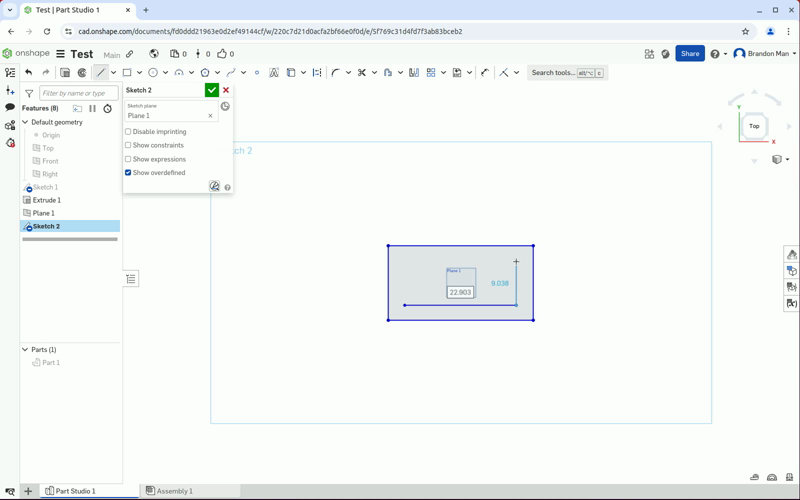
key_up(shift)
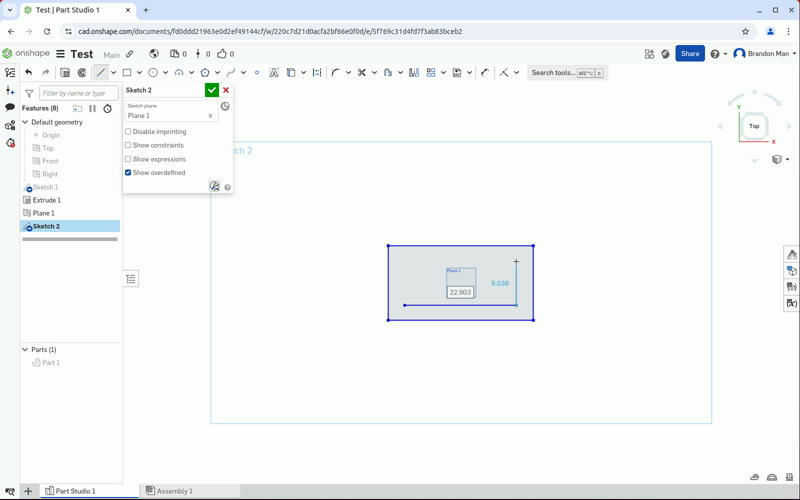
key_down(shift)
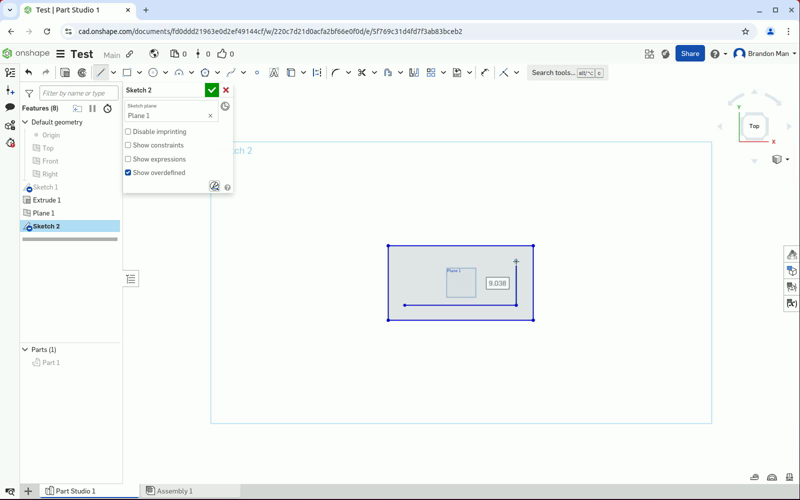
mouse_move(404, 261)
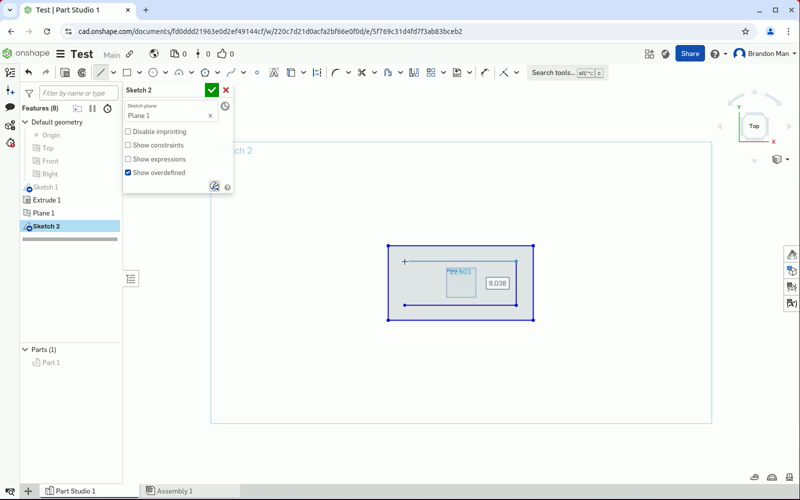
click(404, 261)
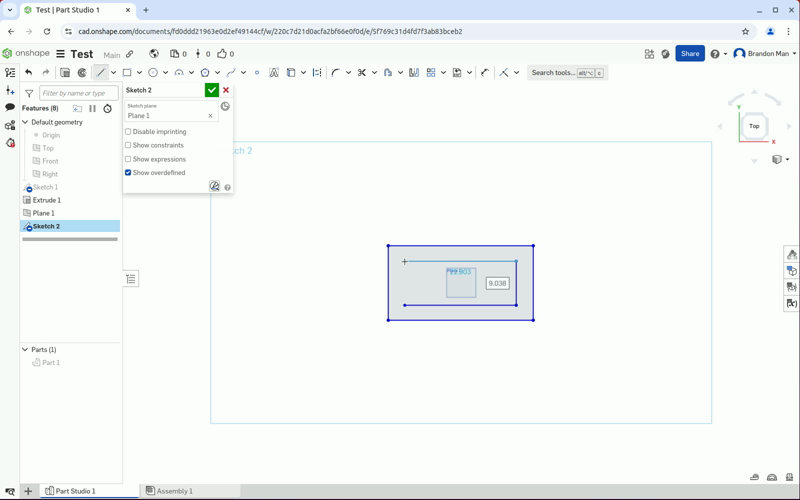
key_up(shift)
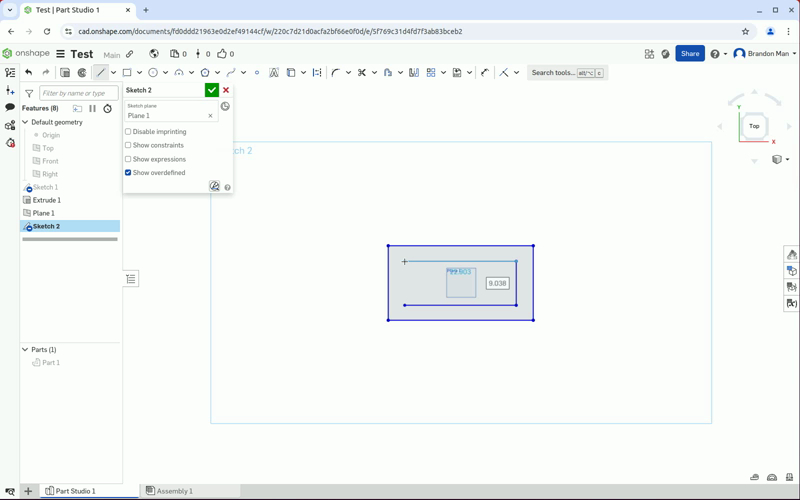
mouse_move(434, 261)
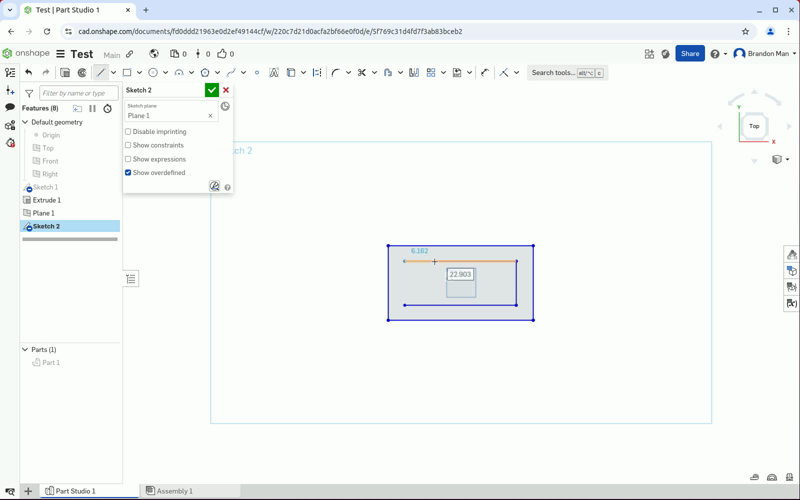
key_down(shift)
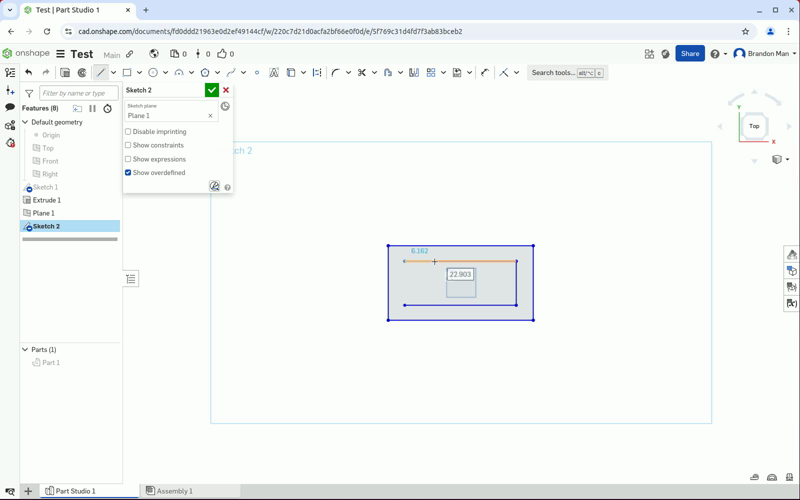
mouse_move(404, 305)
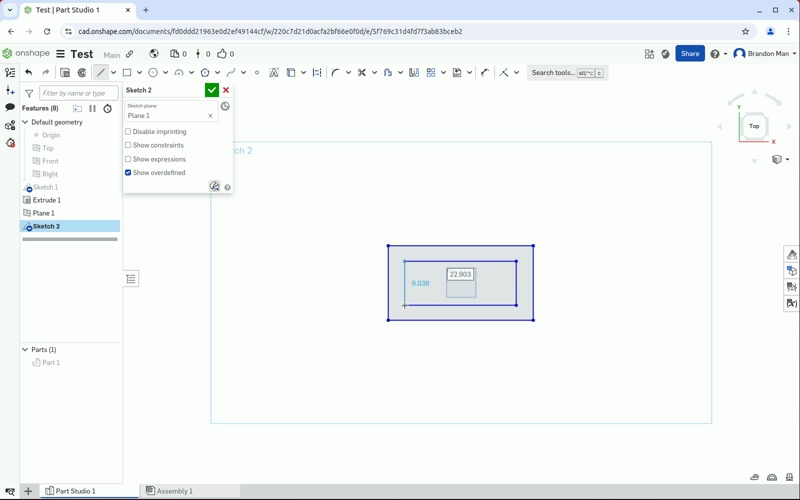
key_up(shift)
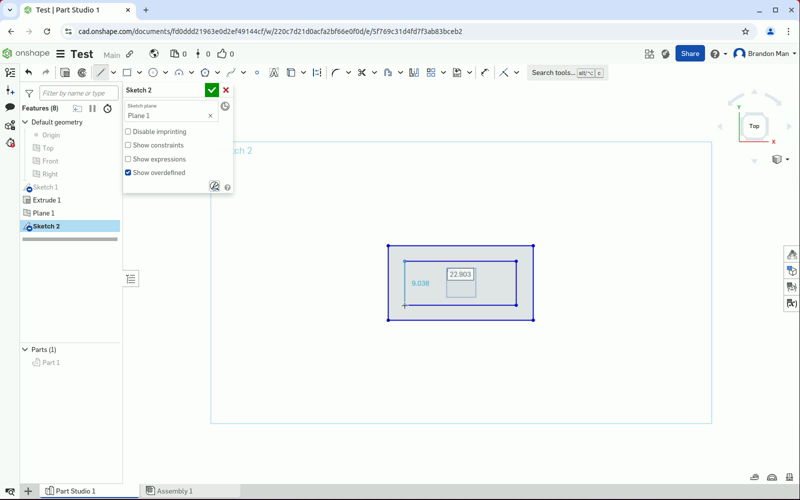
click(404, 305)
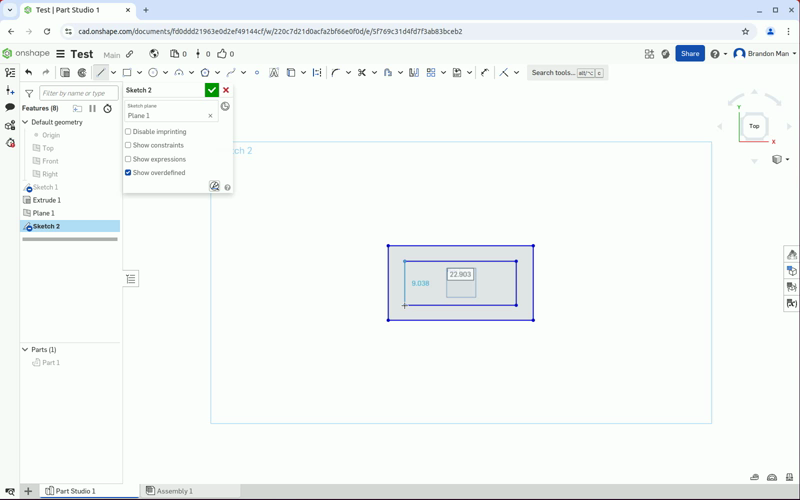
key(esc)
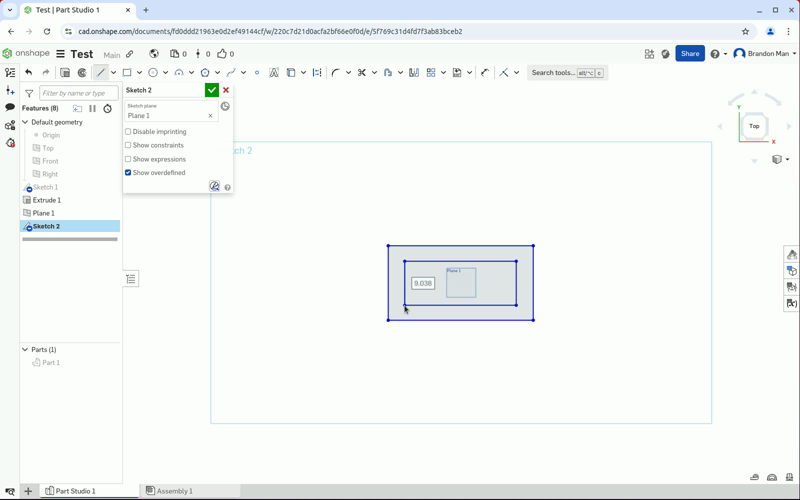
mouse_move(522, 304)
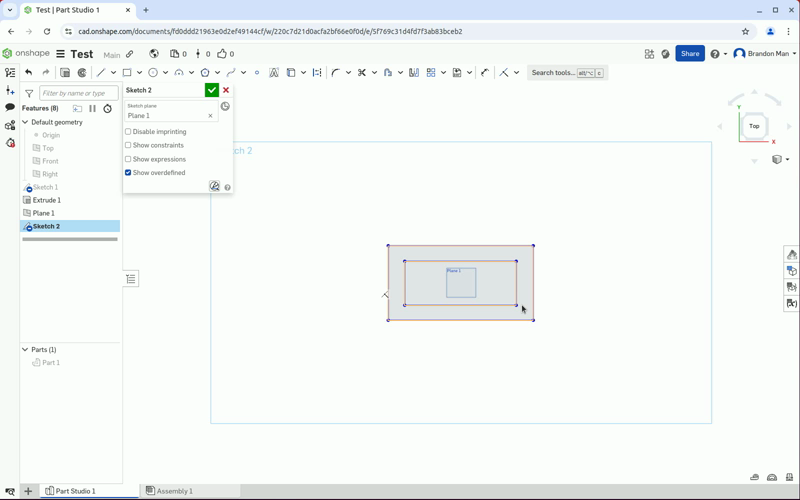
click(522, 304)
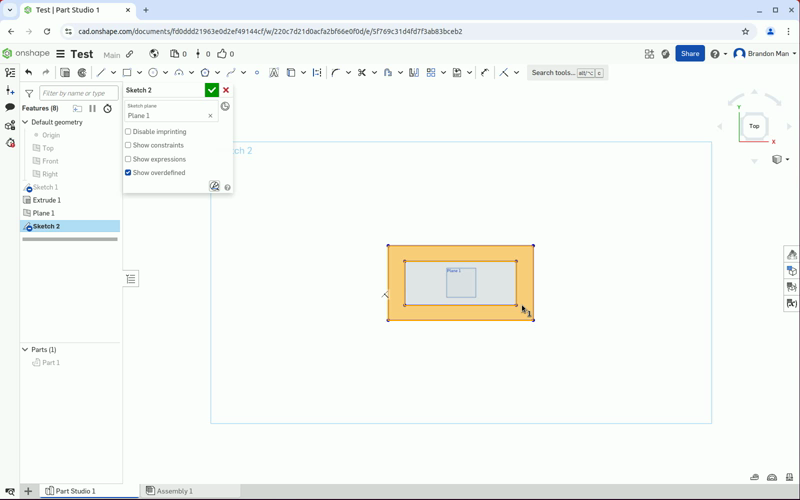
mouse_move(73, 352)
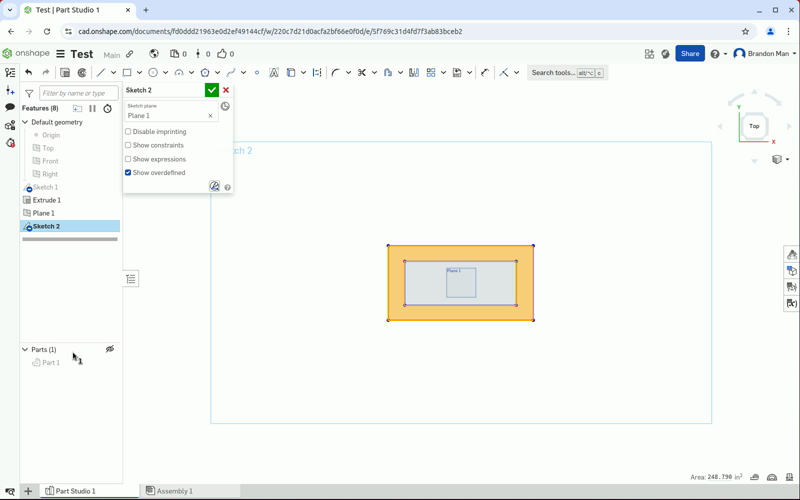
key(shift+y)
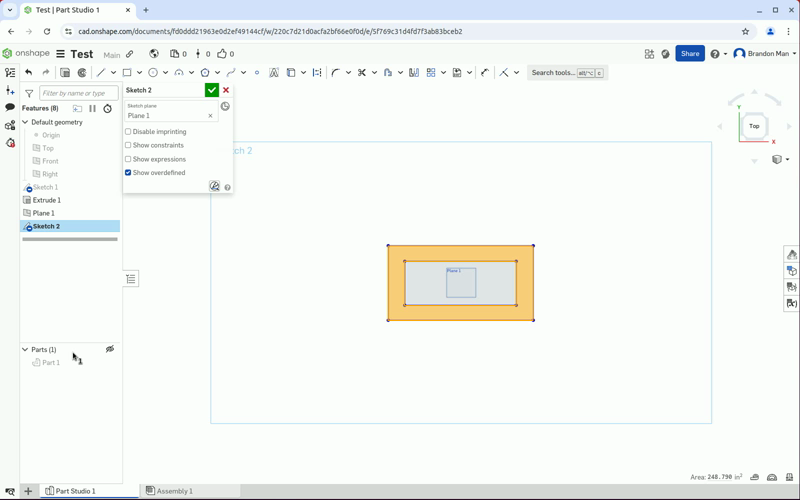
key(shift+e)
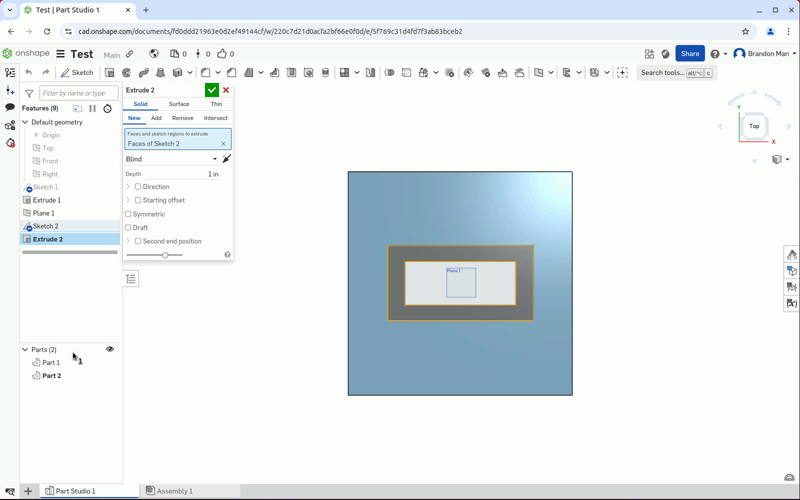
mouse_move(143, 106)
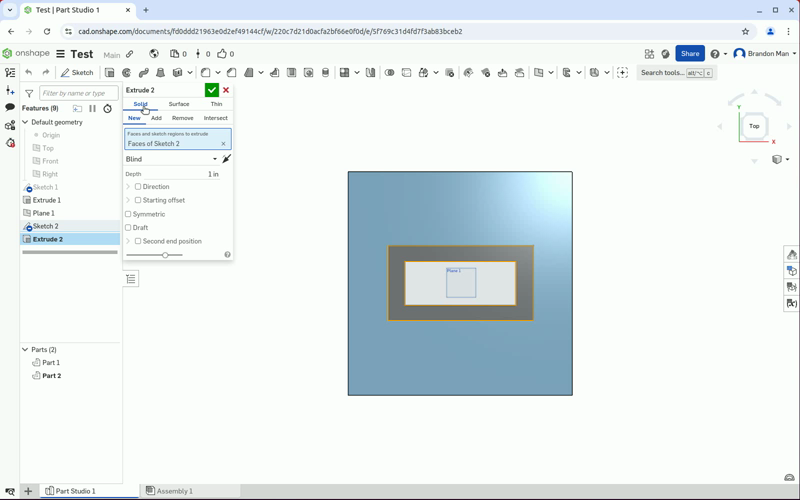
click(143, 106)
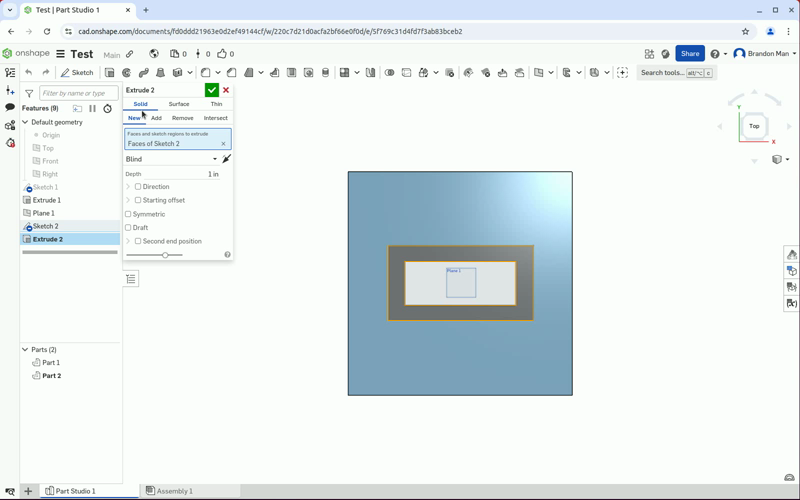
mouse_move(137, 120)
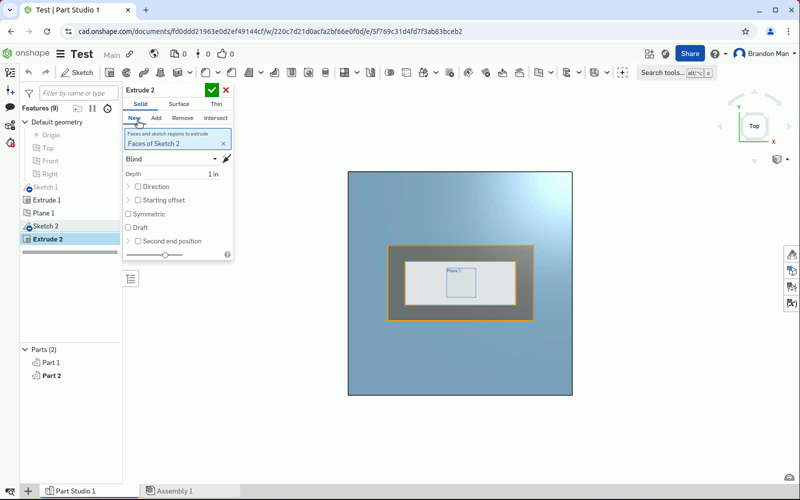
click(137, 120)
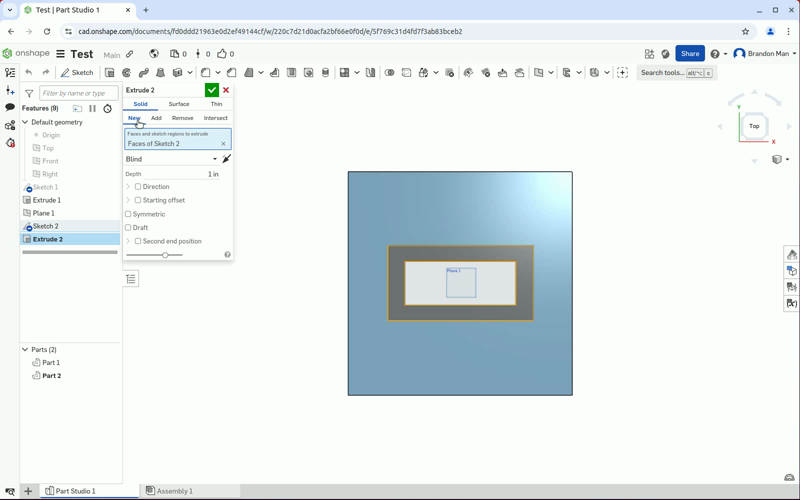
key(tab, 4)
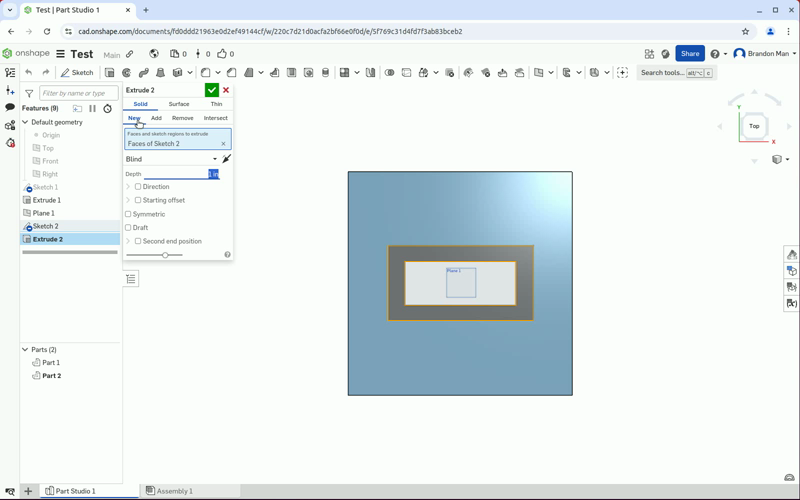
text(1.444)
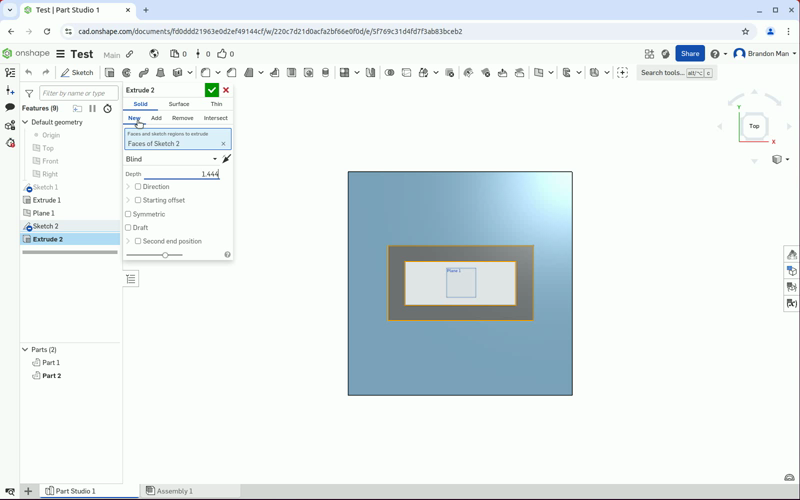
key(enter)
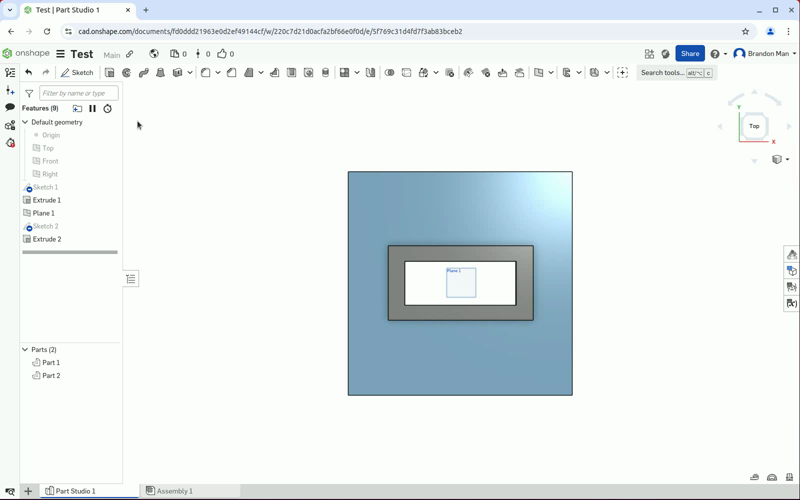
key(shift+h)
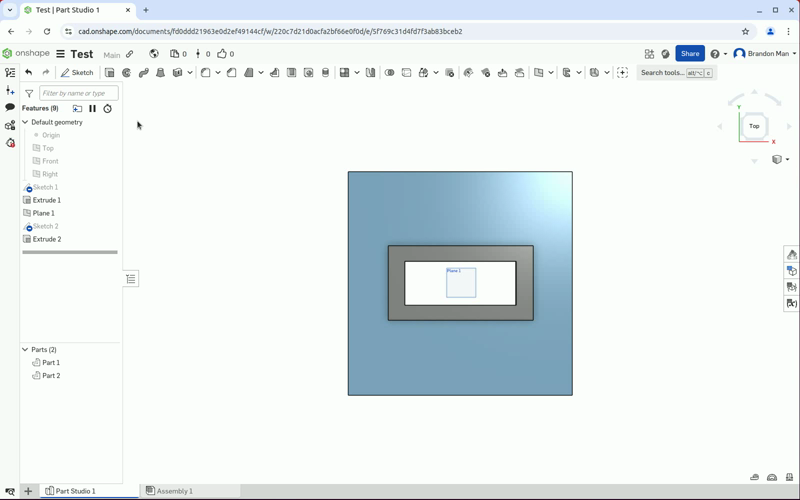
key(shift+h)
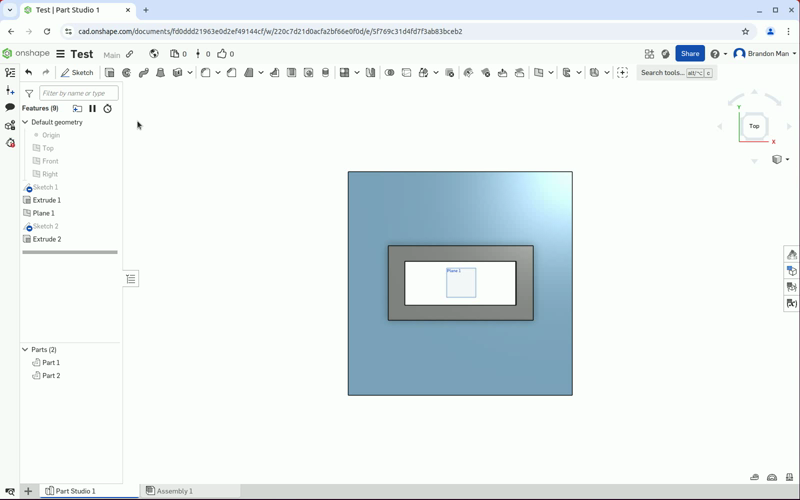
mouse_move(73, 189)
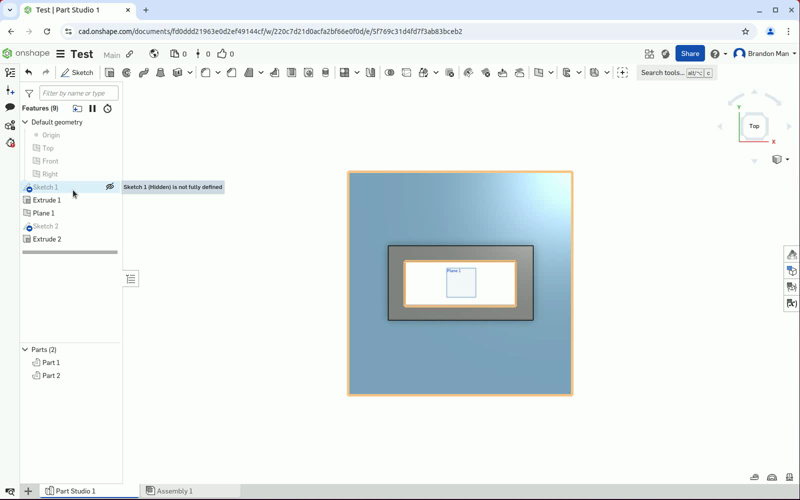
click(73, 189)
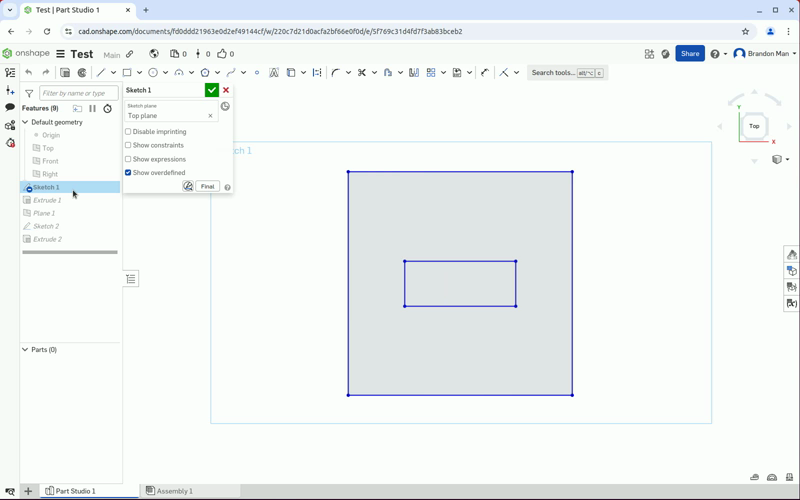
mouse_move(229, 92)
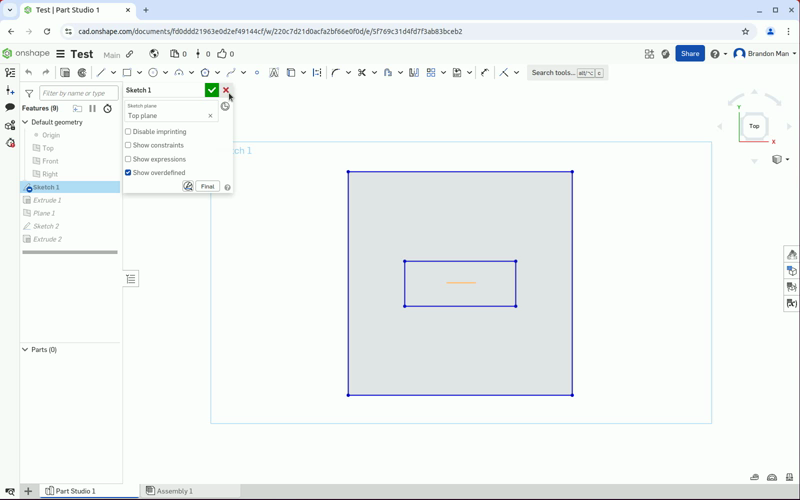
click(229, 92)
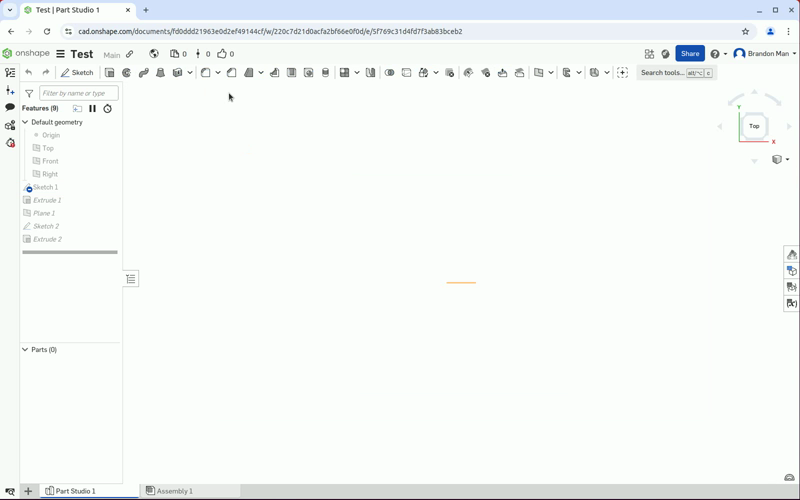
key(shift+s)
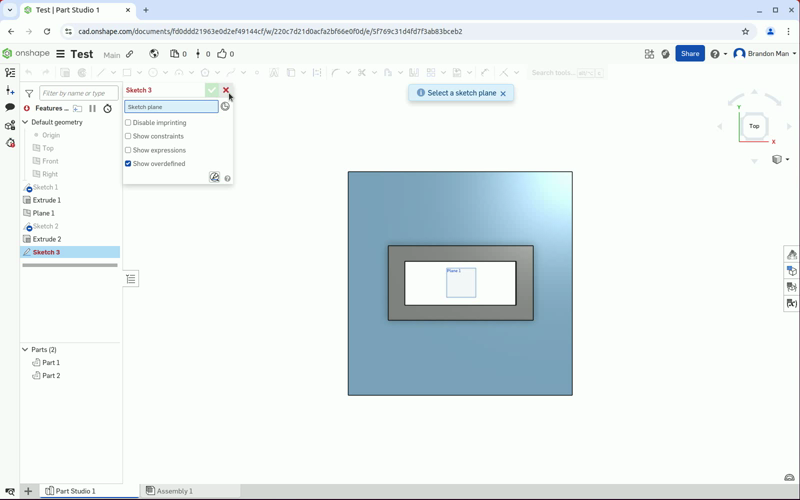
mouse_move(73, 215)
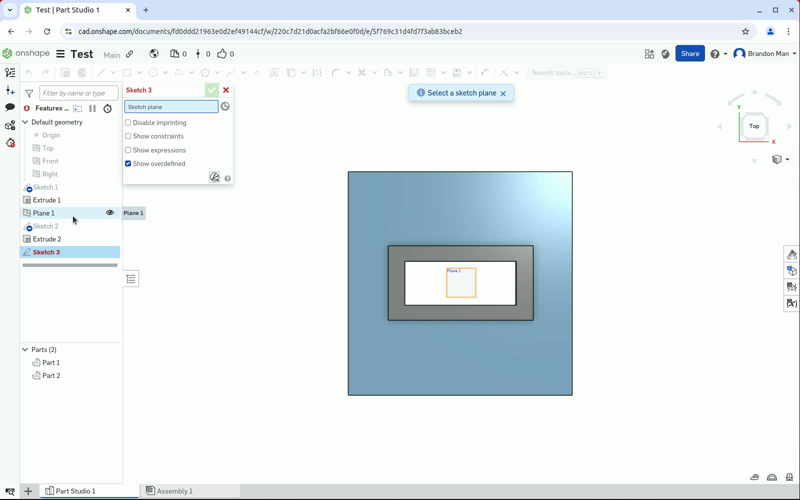
click(73, 215)
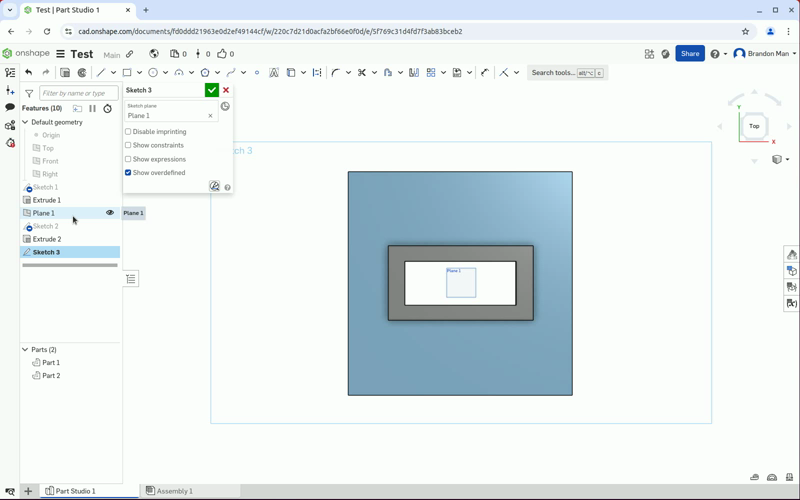
mouse_move(73, 352)
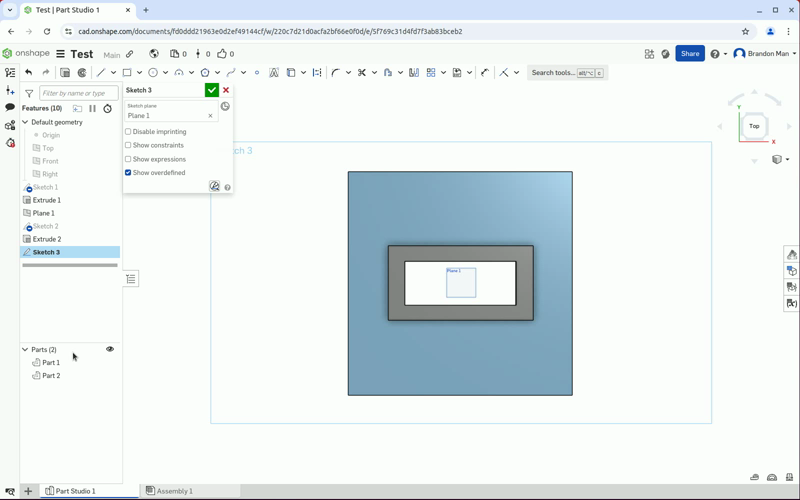
key(y)
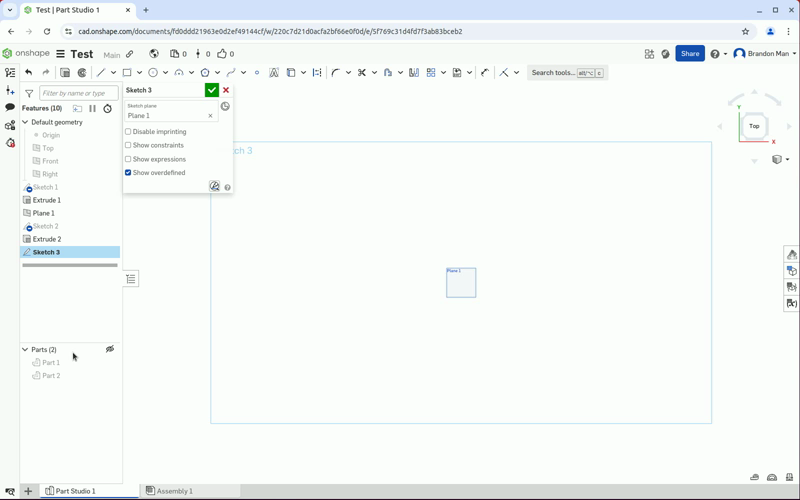
key(l)
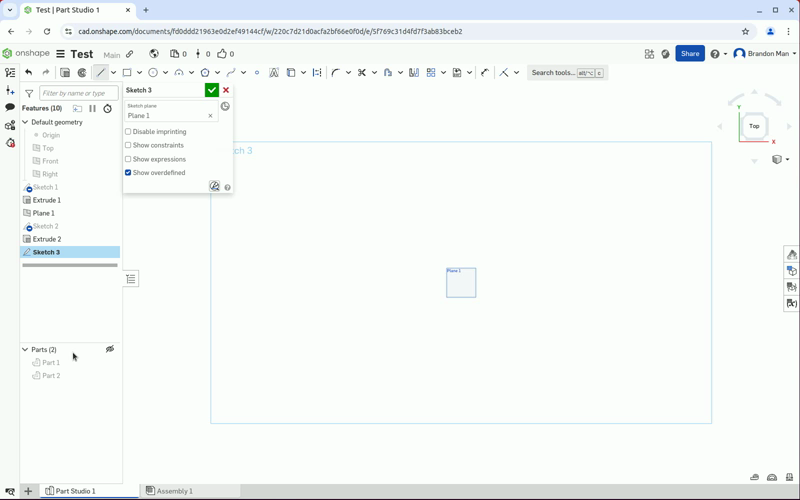
key_down(shift)
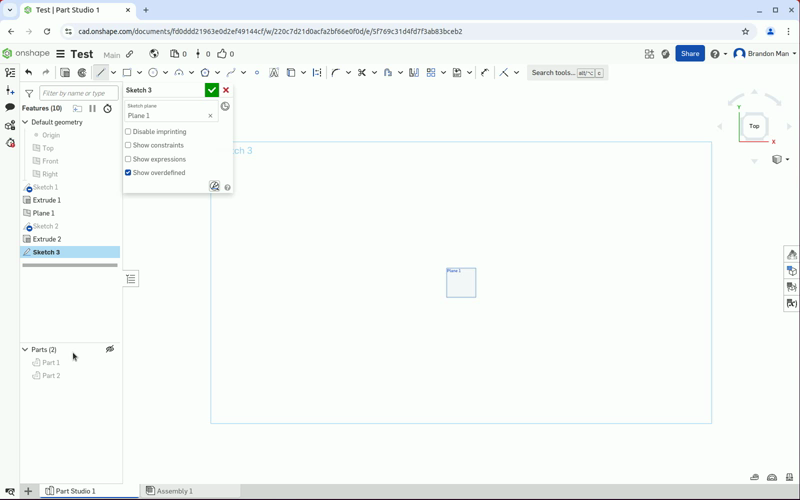
mouse_move(404, 305)
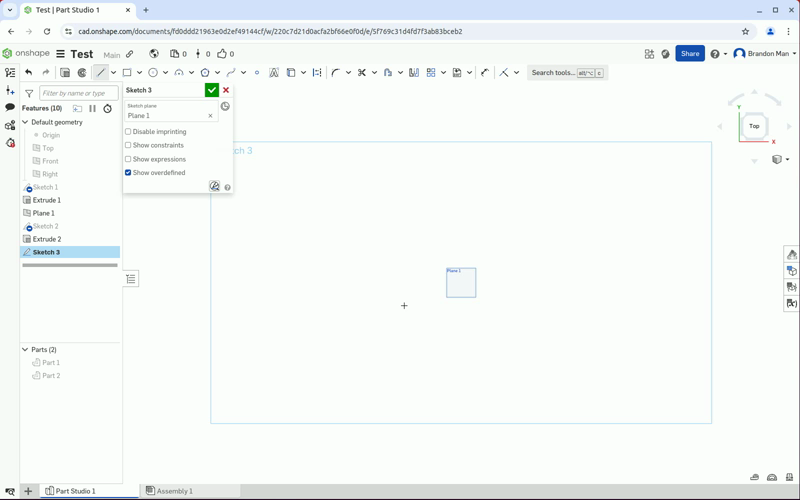
click(404, 305)
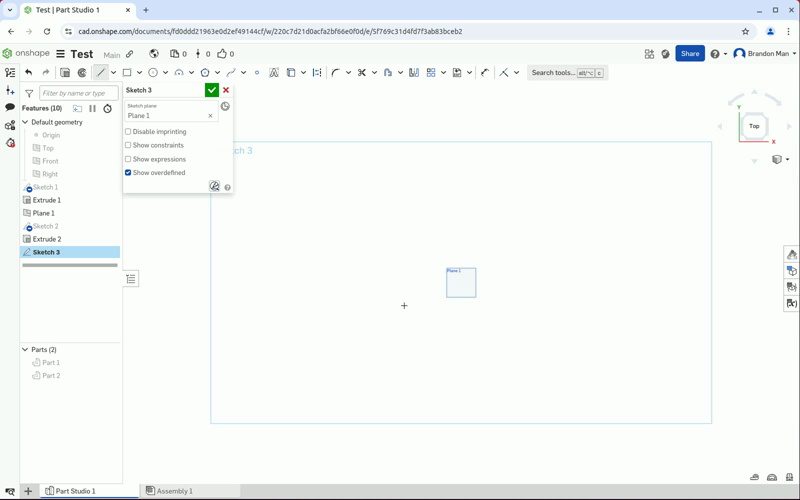
key_up(shift)
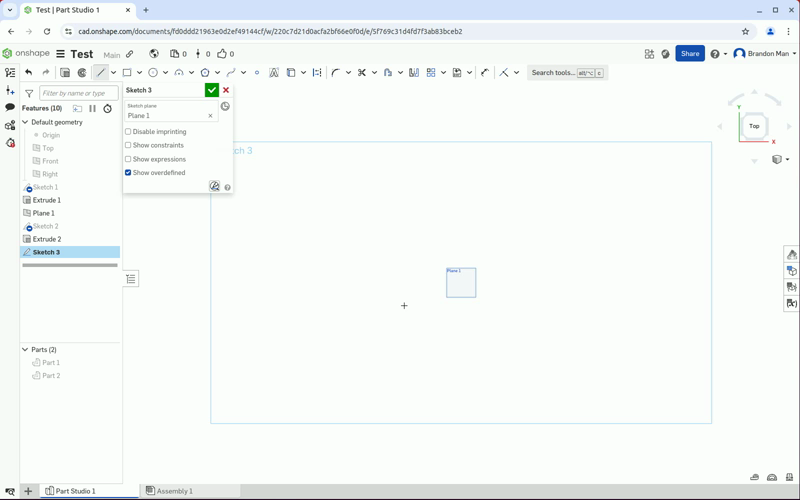
key_down(shift)
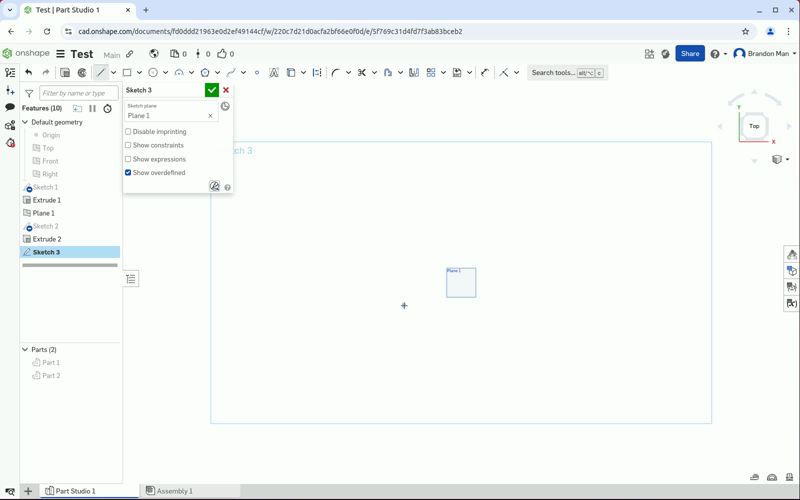
mouse_move(516, 305)
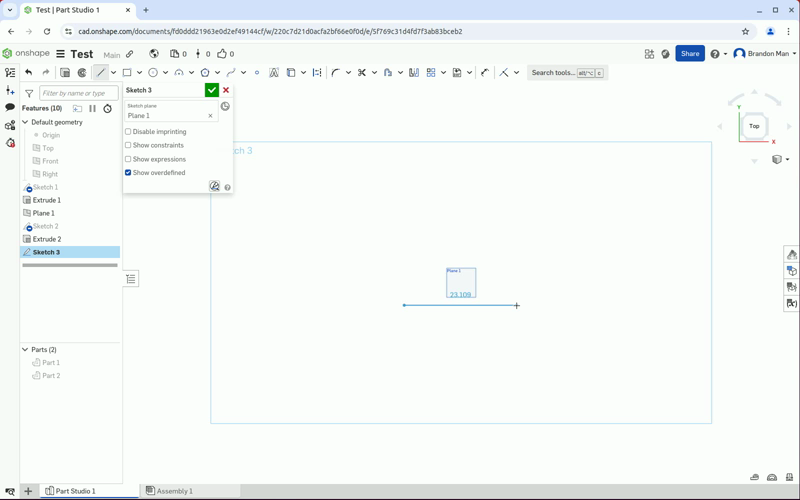
click(516, 305)
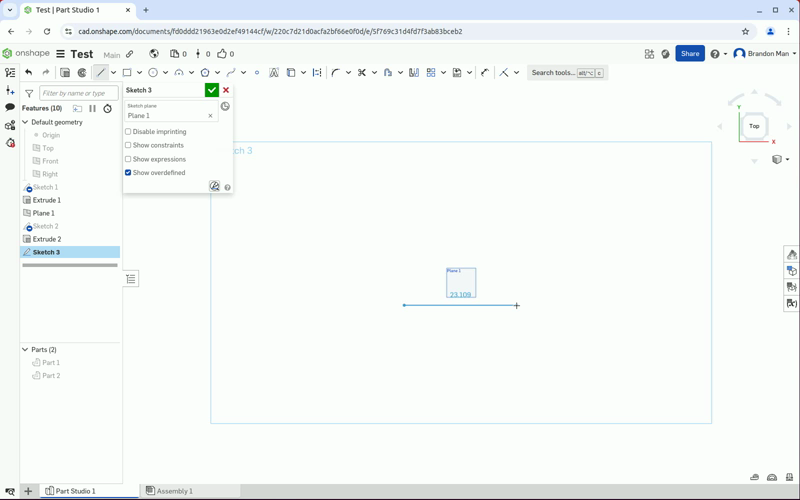
key_up(shift)
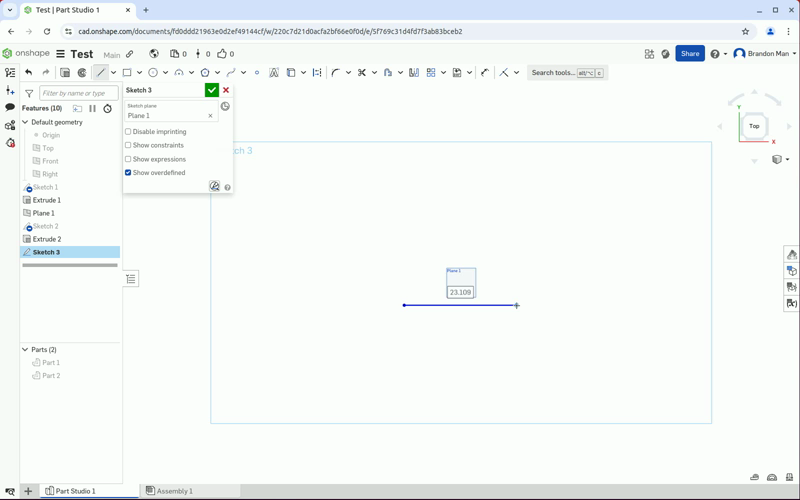
key_down(shift)
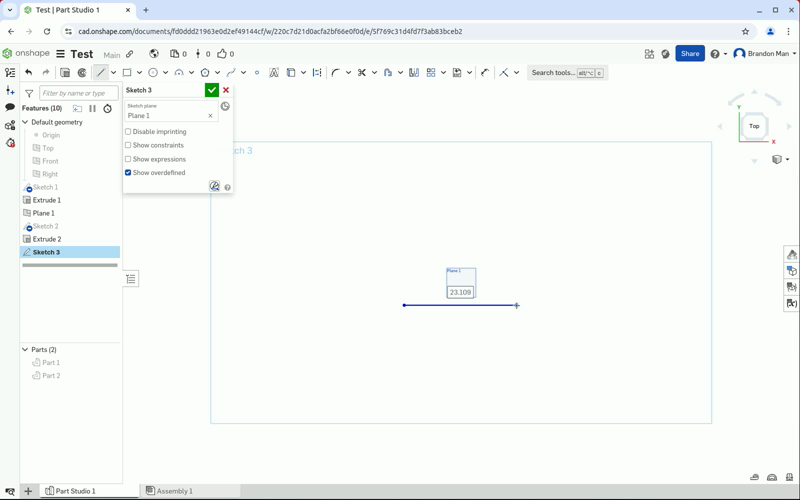
mouse_move(546, 305)
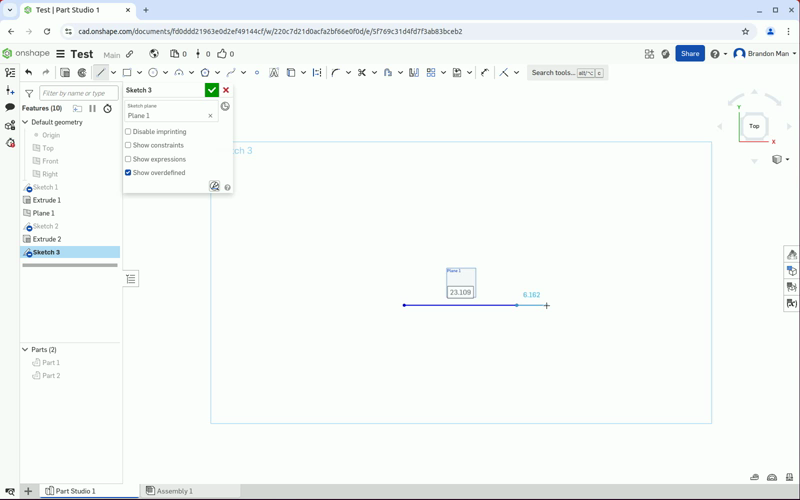
mouse_move(516, 260)
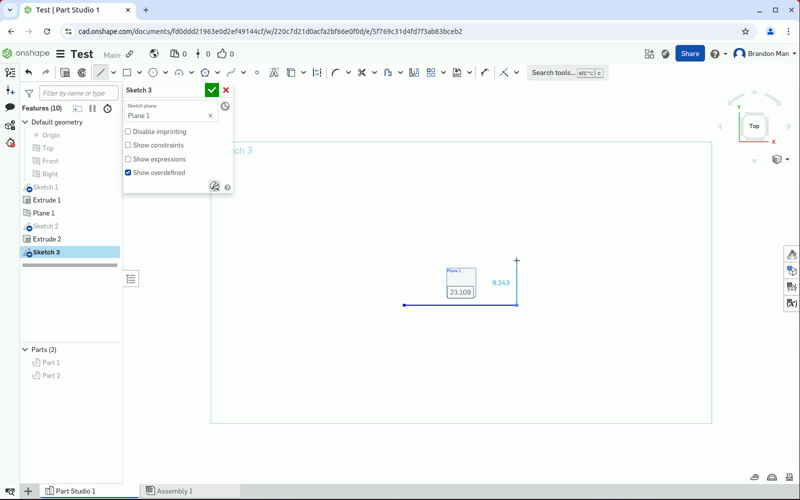
click(516, 260)
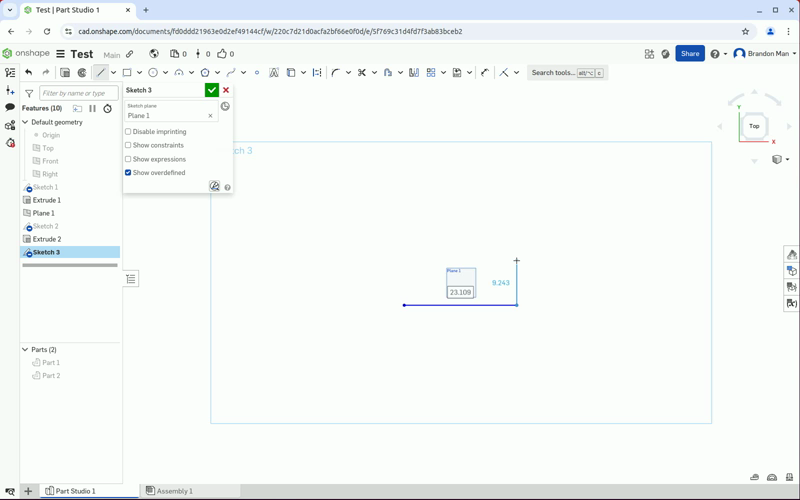
key_up(shift)
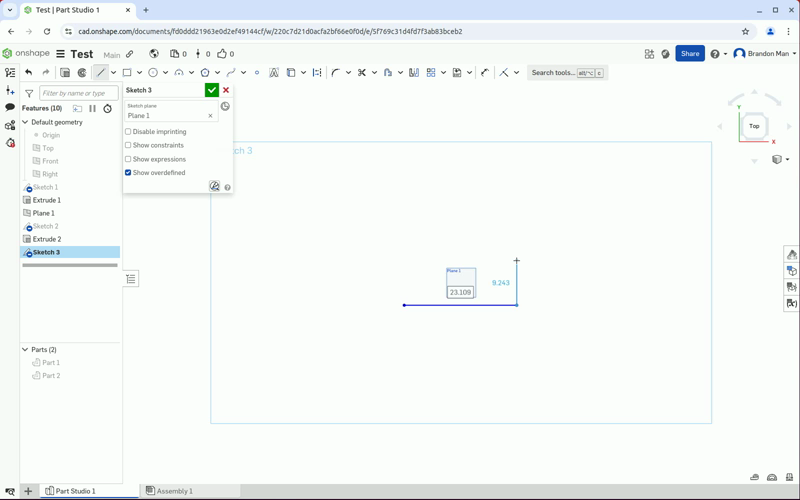
key_down(shift)
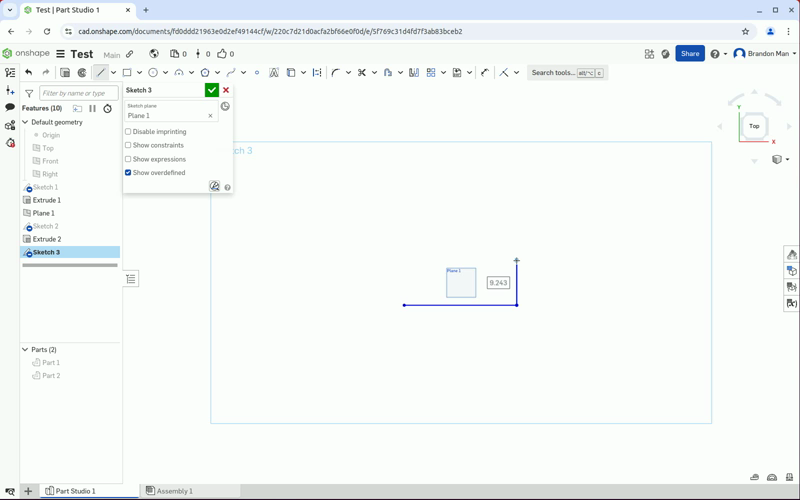
mouse_move(404, 260)
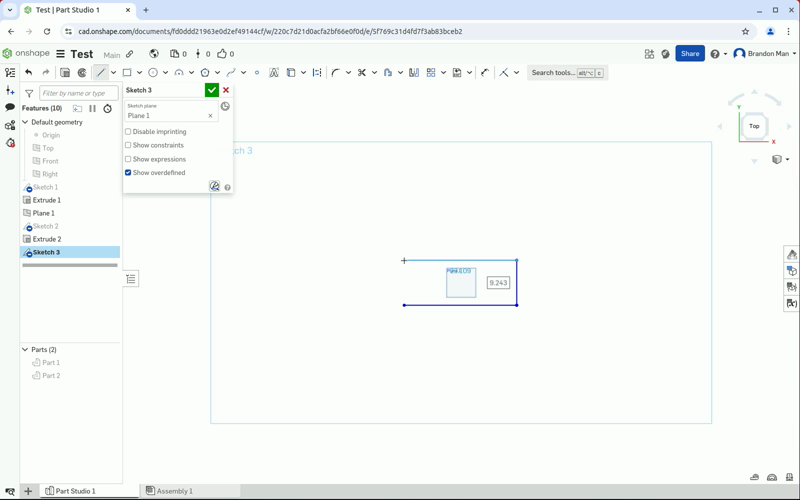
click(404, 260)
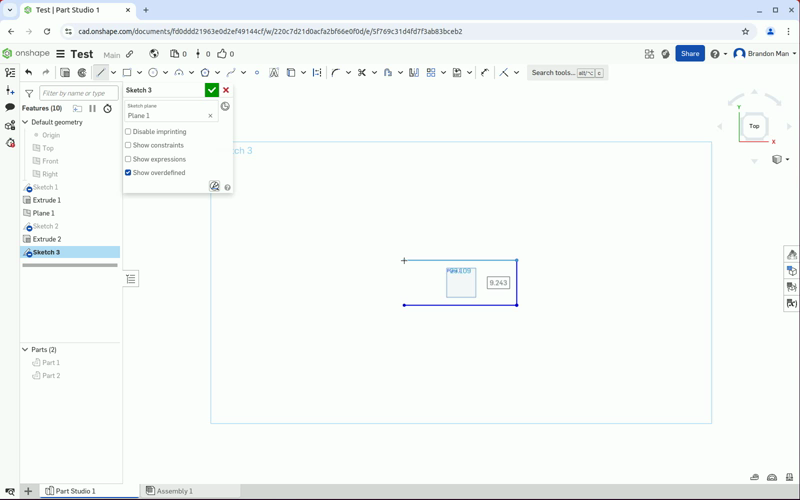
key_up(shift)
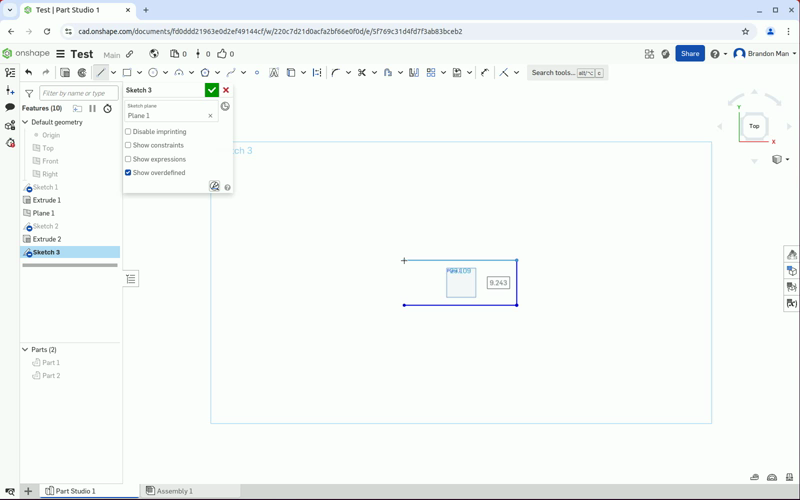
mouse_move(434, 260)
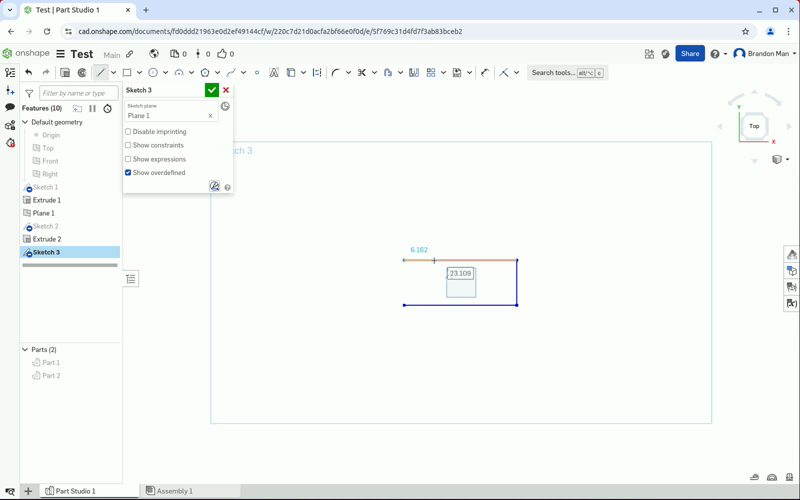
key_down(shift)
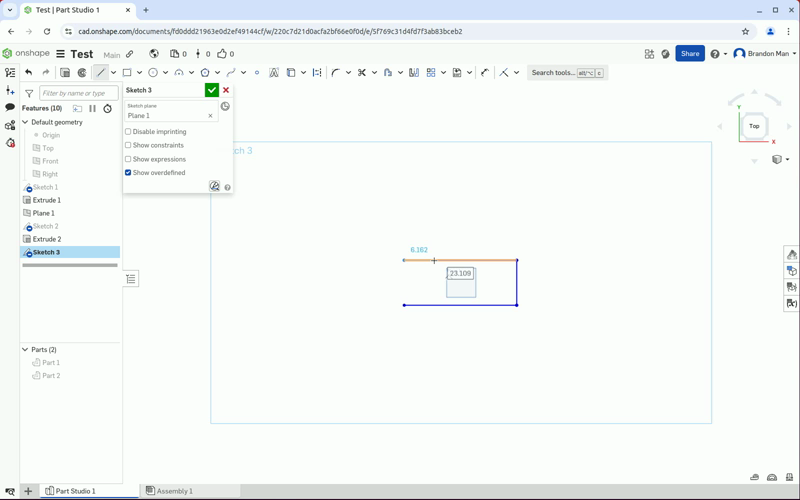
mouse_move(404, 305)
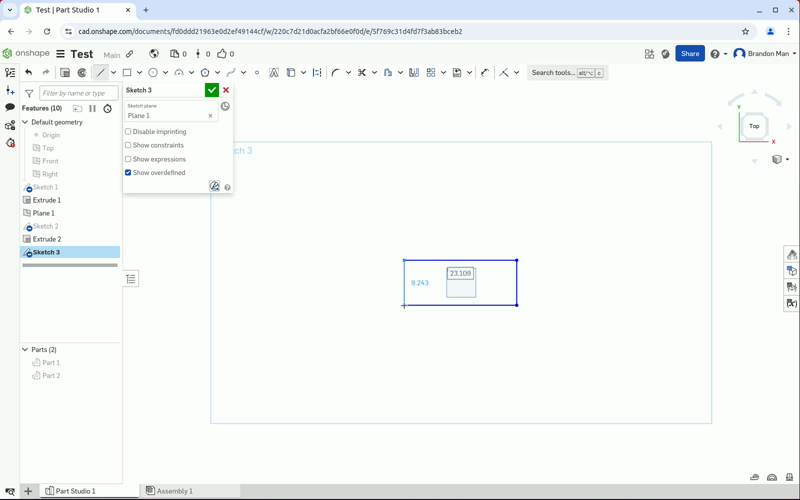
key_up(shift)
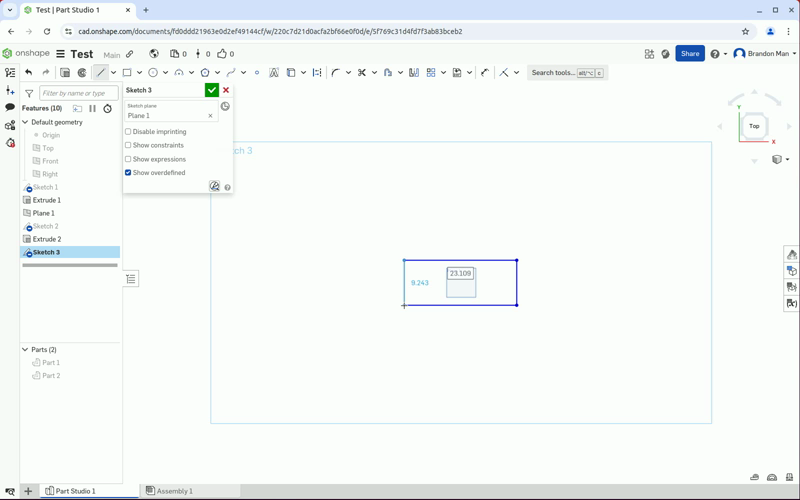
click(404, 305)
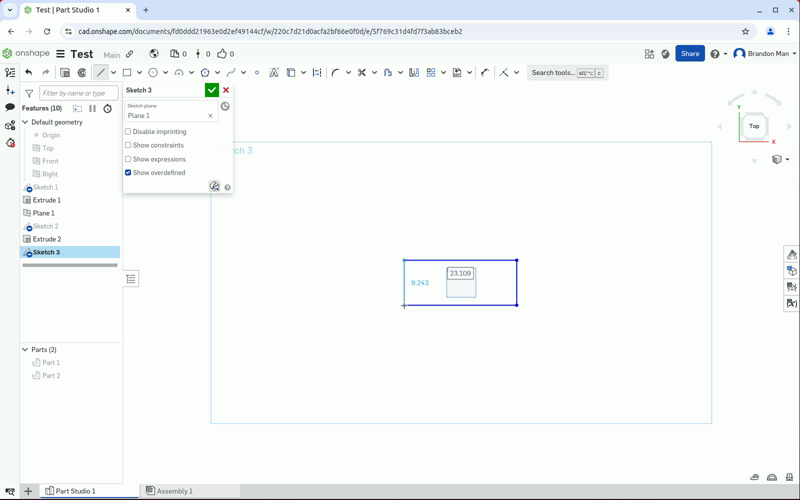
key(esc)
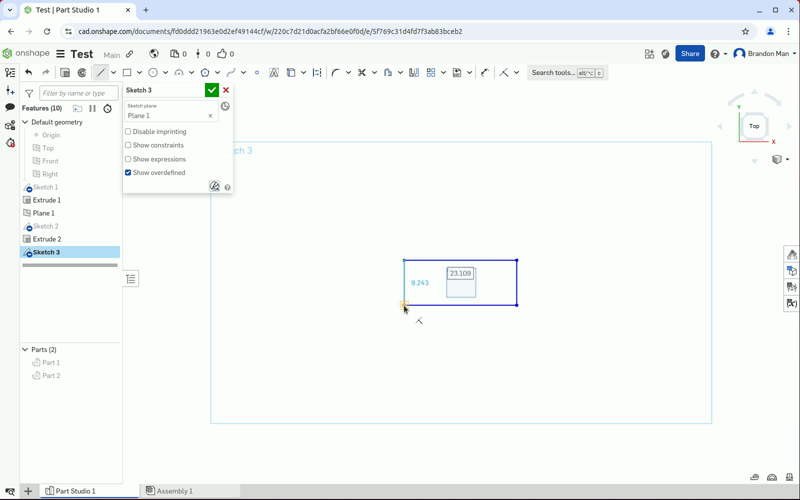
mouse_move(418, 264)
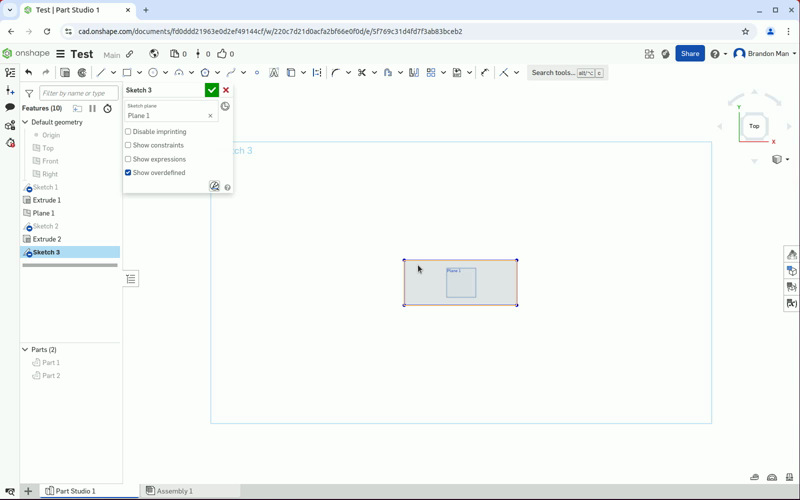
click(418, 264)
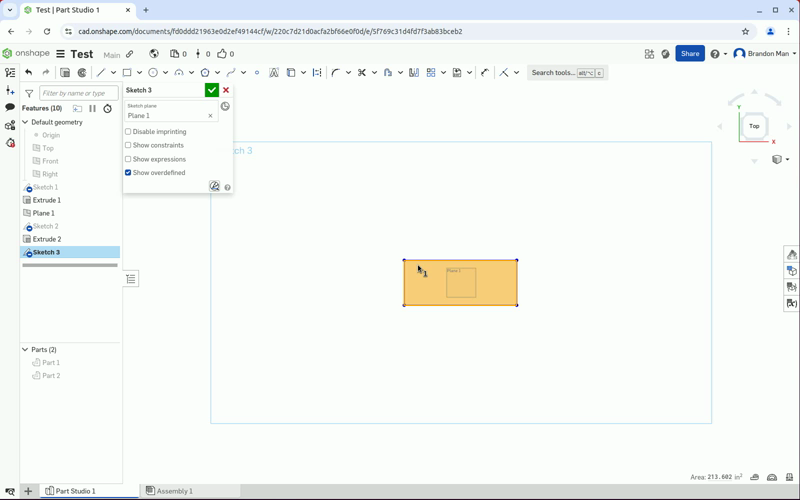
mouse_move(73, 352)
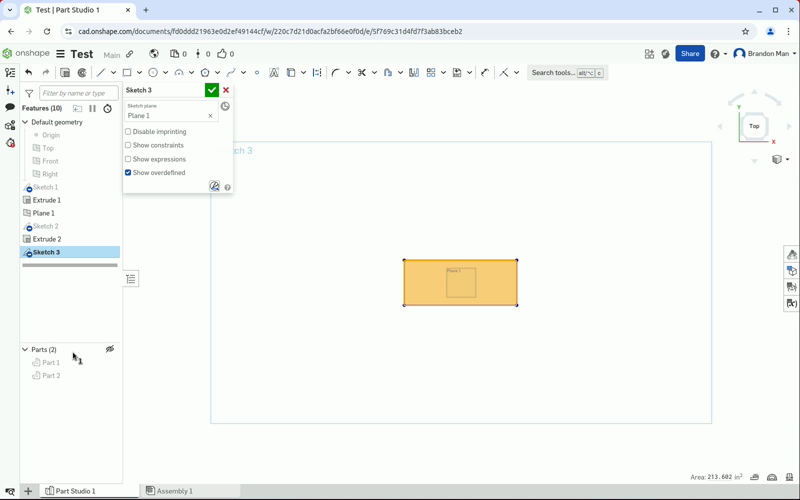
key(shift+y)
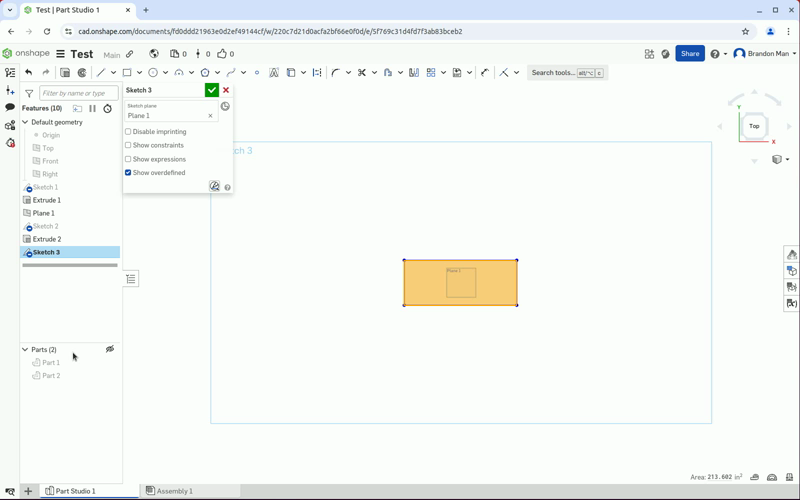
key(shift+e)
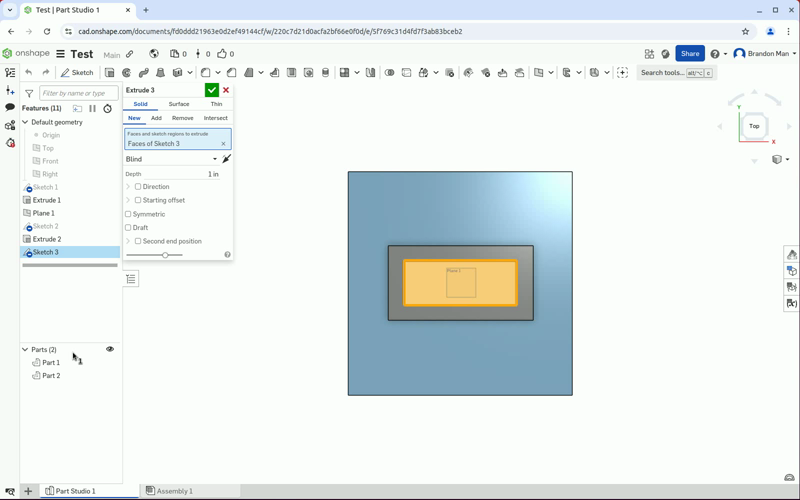
mouse_move(143, 106)
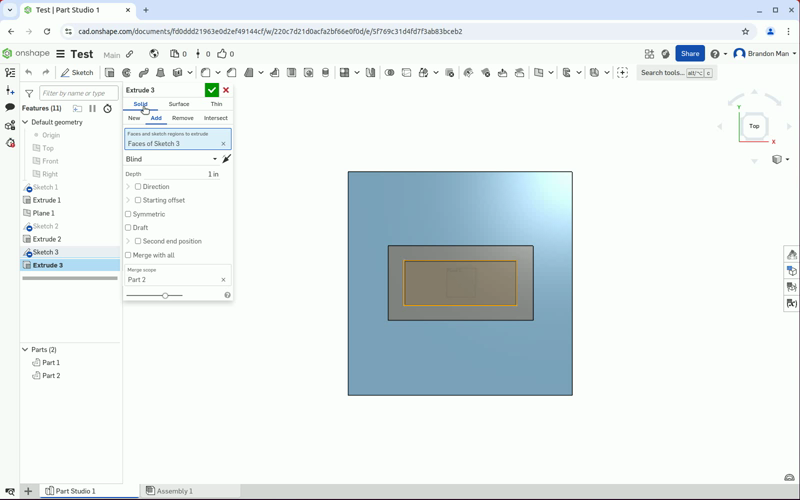
click(143, 106)
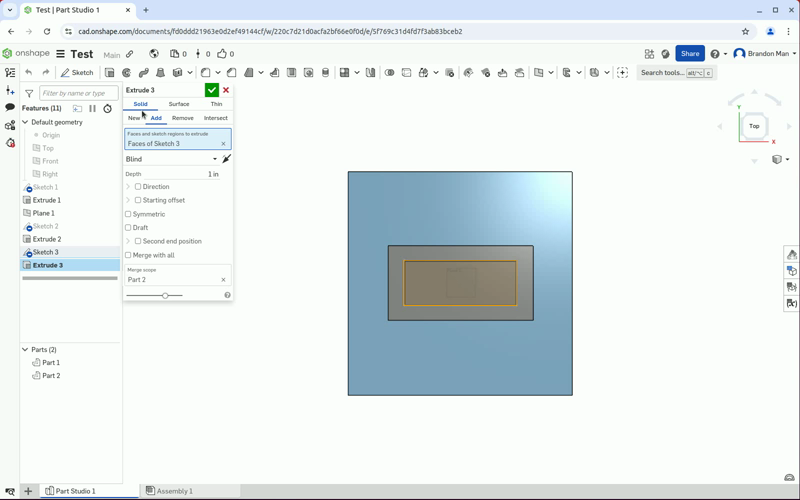
mouse_move(137, 120)
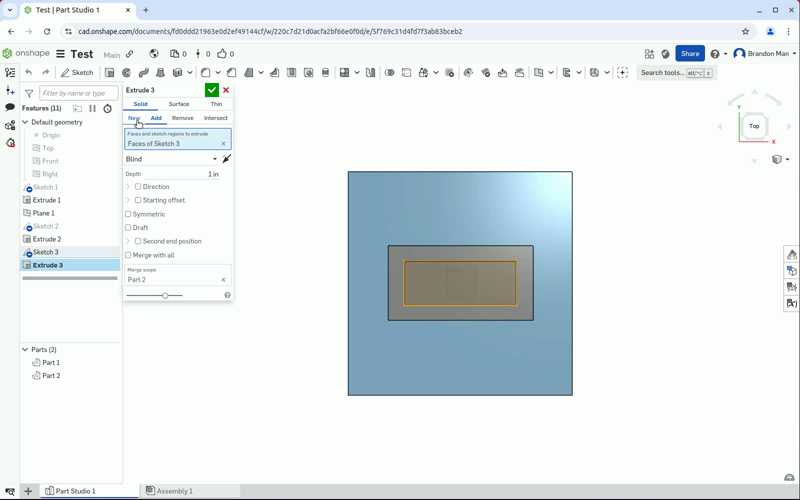
click(137, 120)
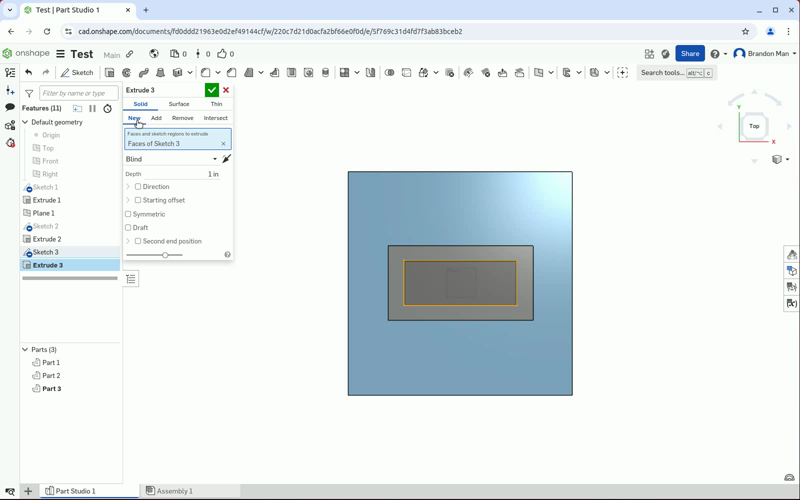
key(tab, 4)
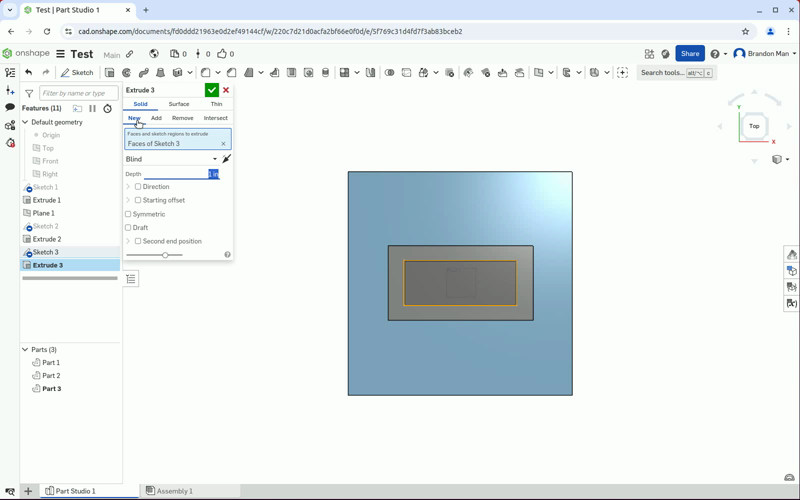
text(1.444)
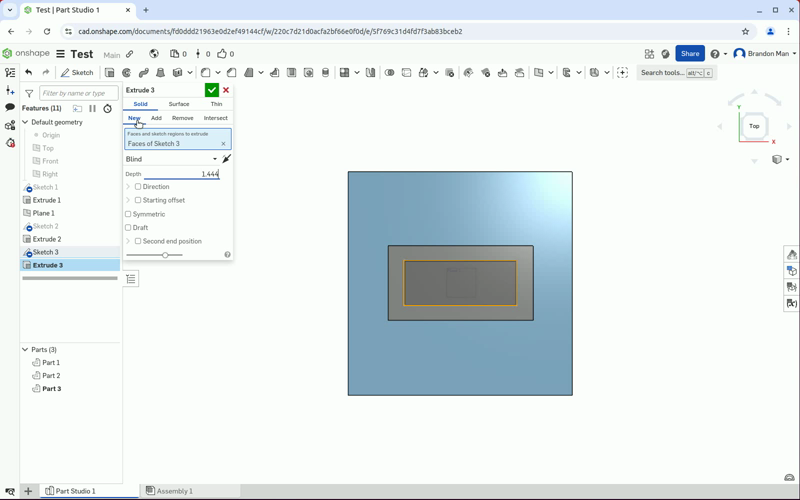
key(enter)
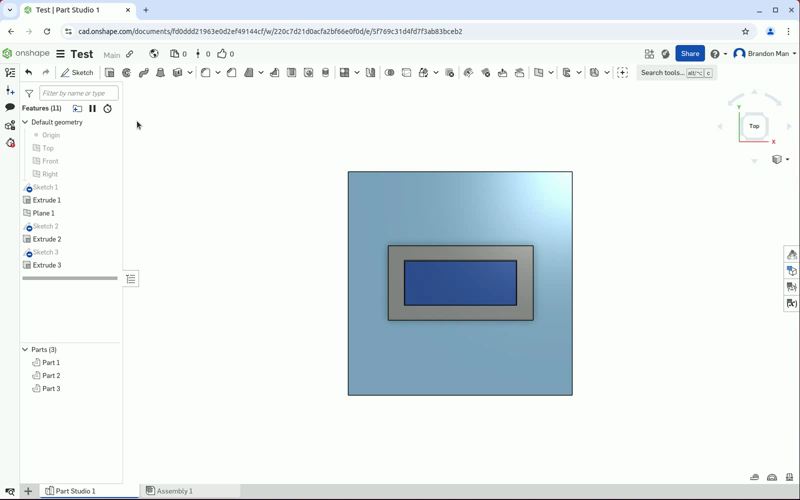
key(shift+h)
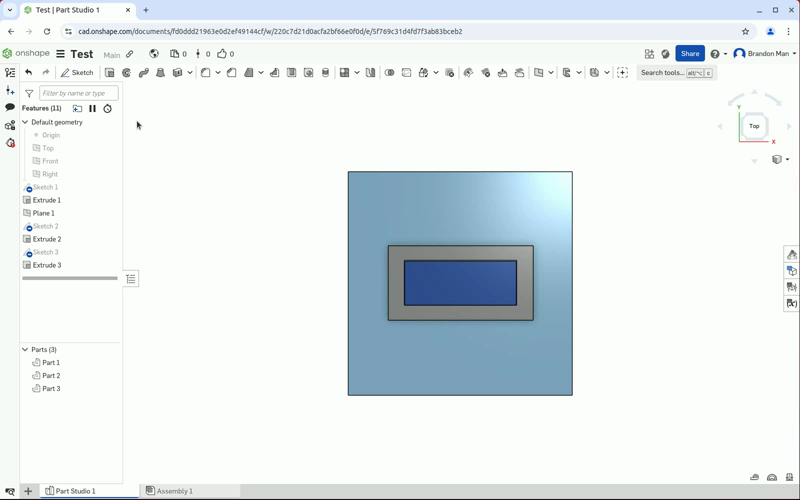
key(shift+h)
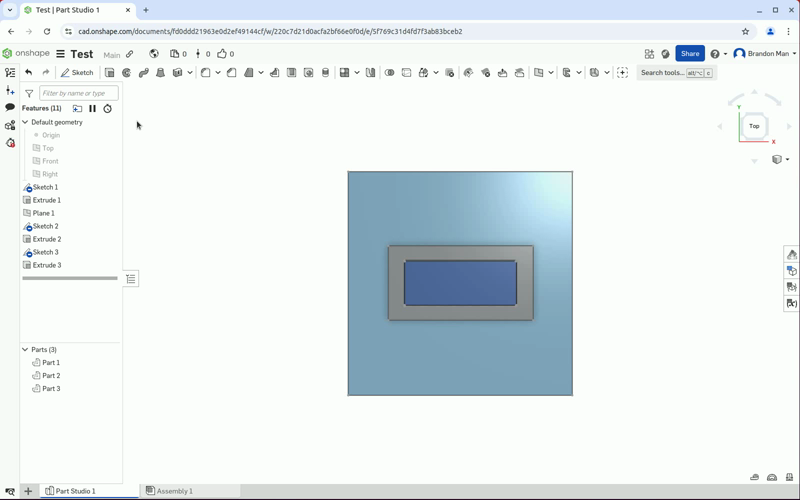
key(shift+7)
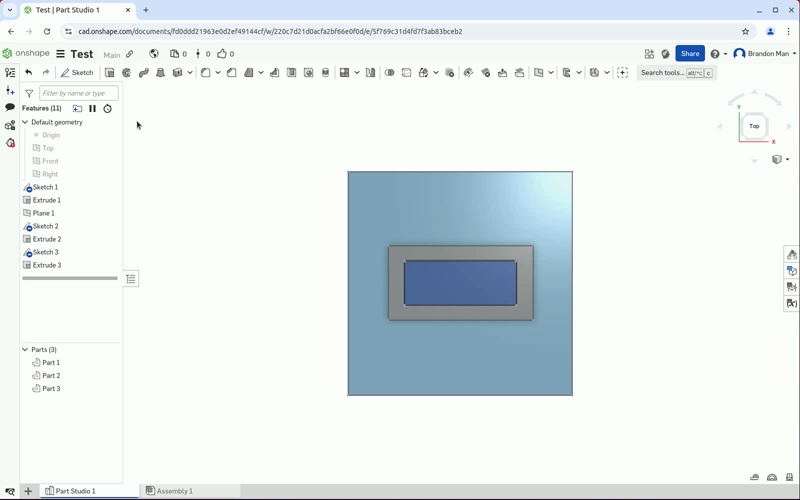
key(up, 3)
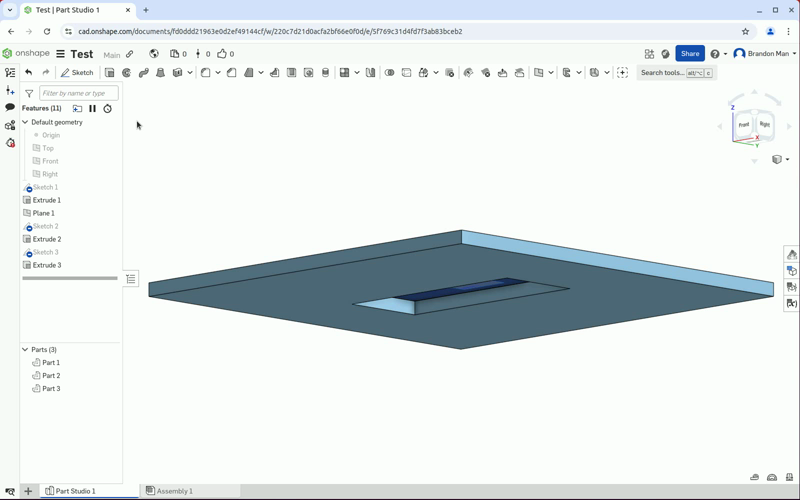
key(left, 3)
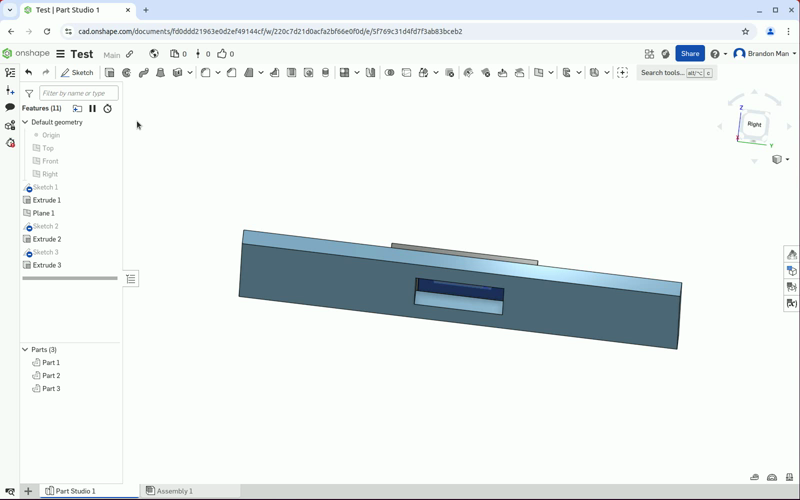
key(right, 3)
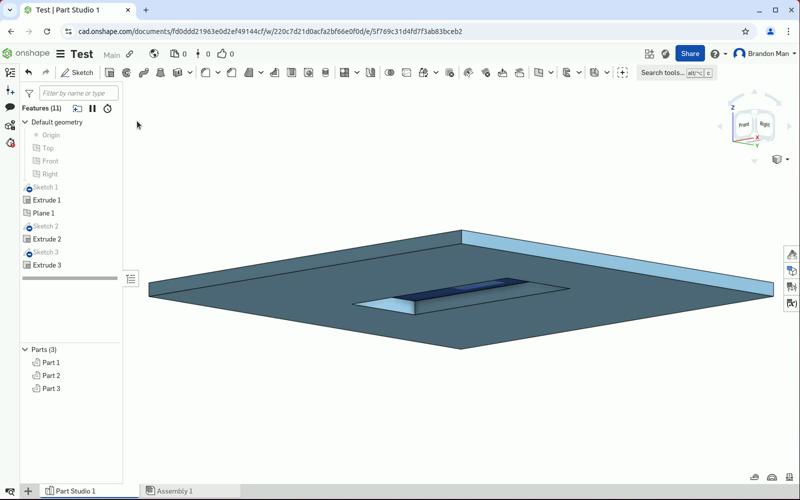
key(down, 3)
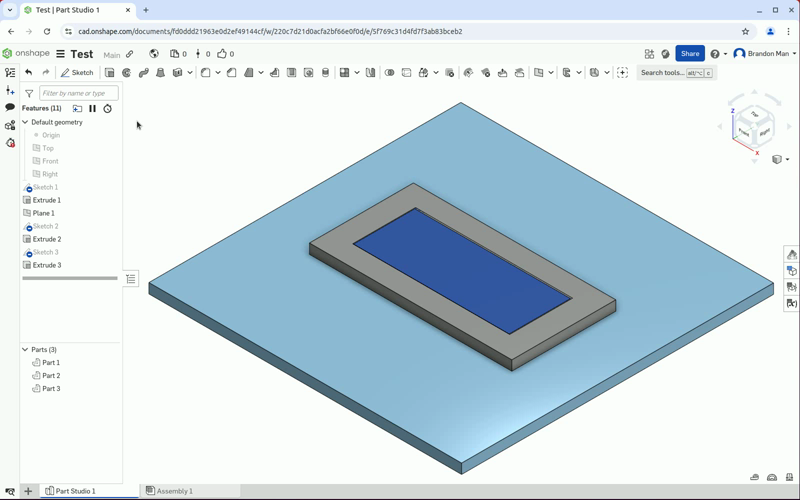
mouse_move(73, 189)
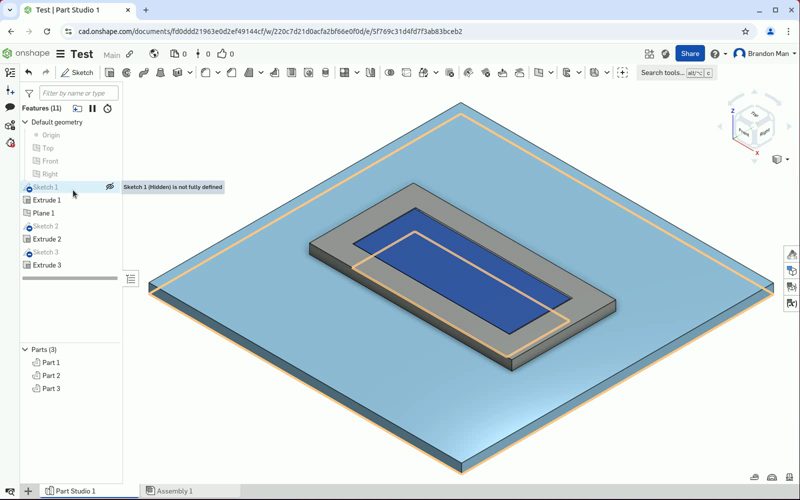
click(73, 189)